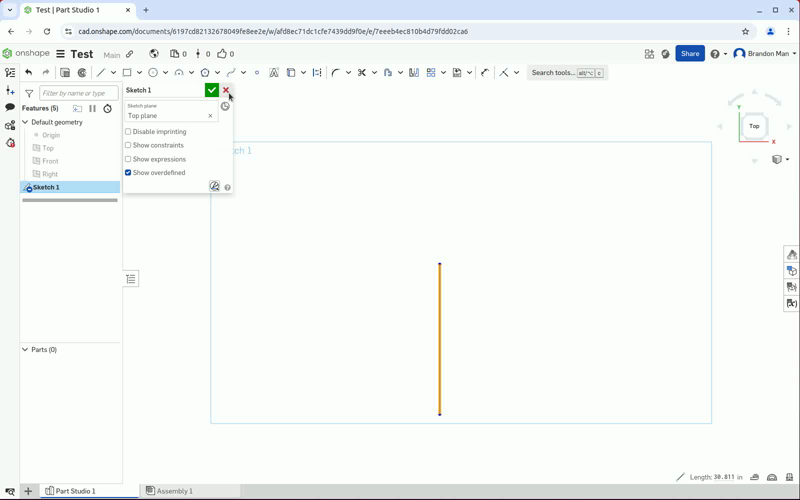
key(shift+h)
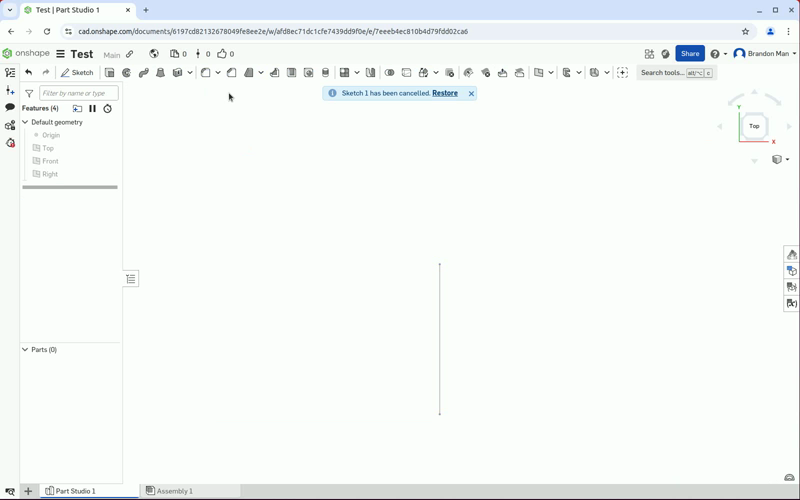
key(shift+s)
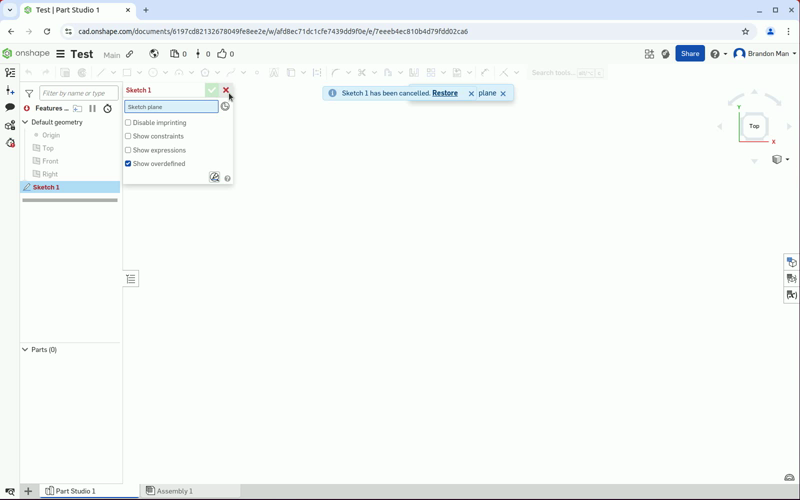
mouse_move(73, 150)
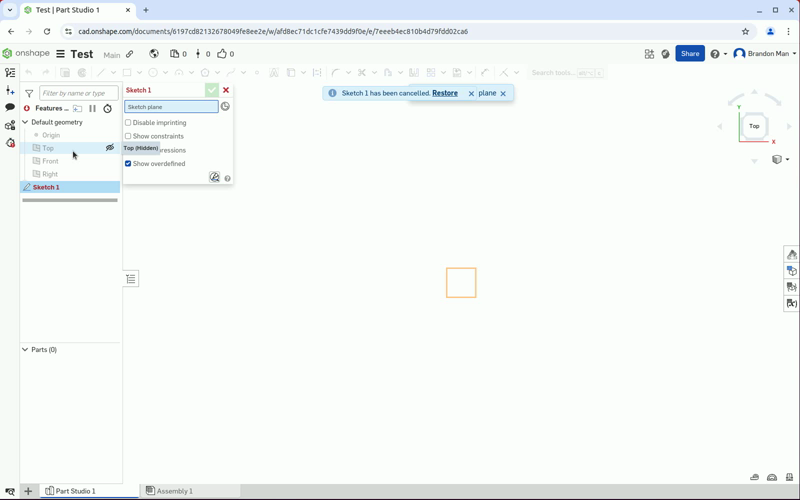
click(73, 150)
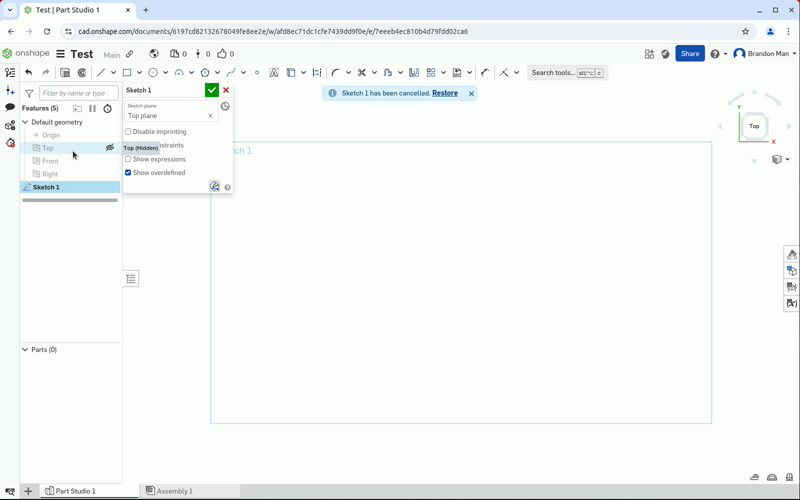
mouse_move(73, 352)
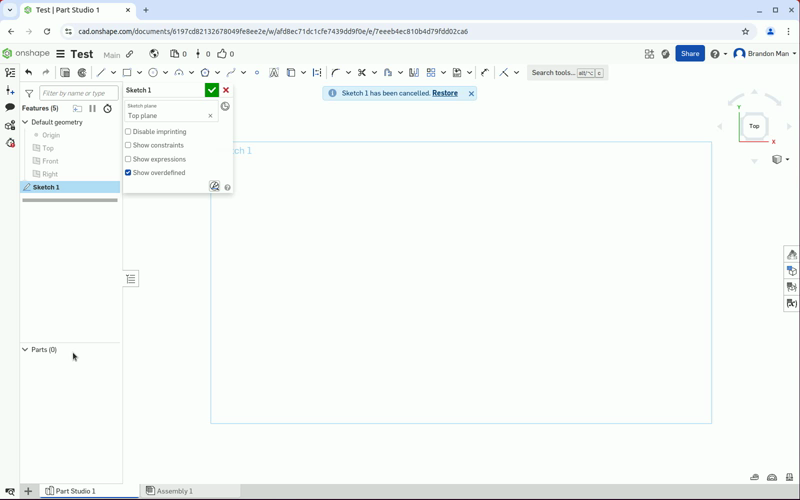
key(y)
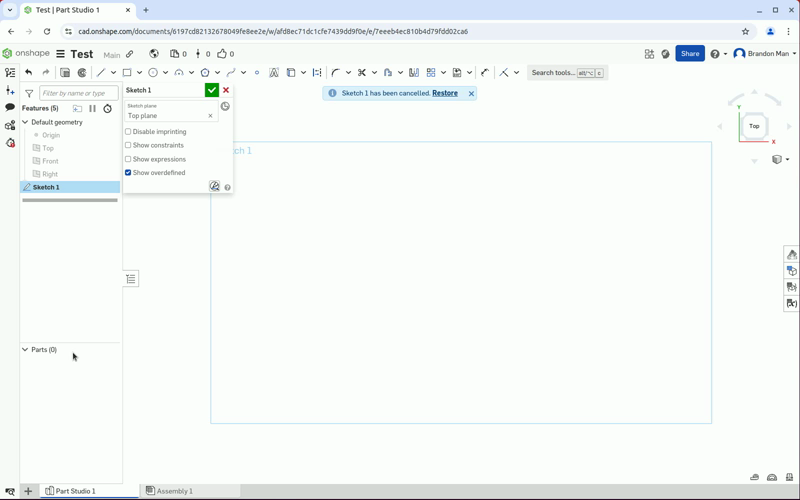
key(l)
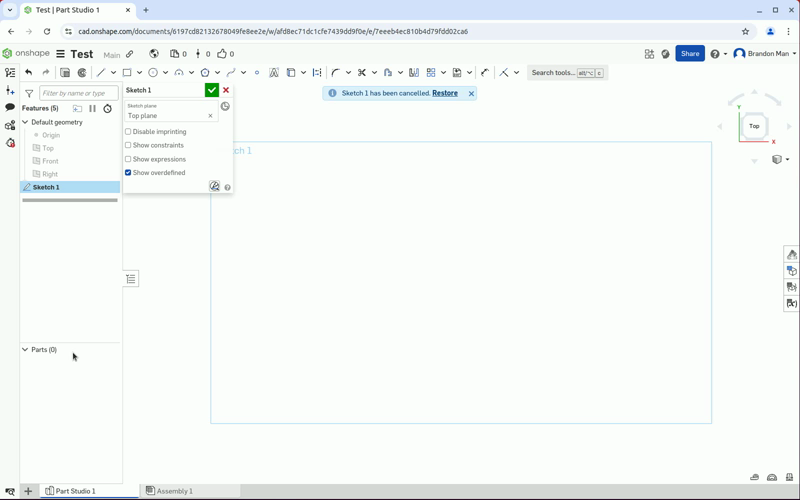
key_down(shift)
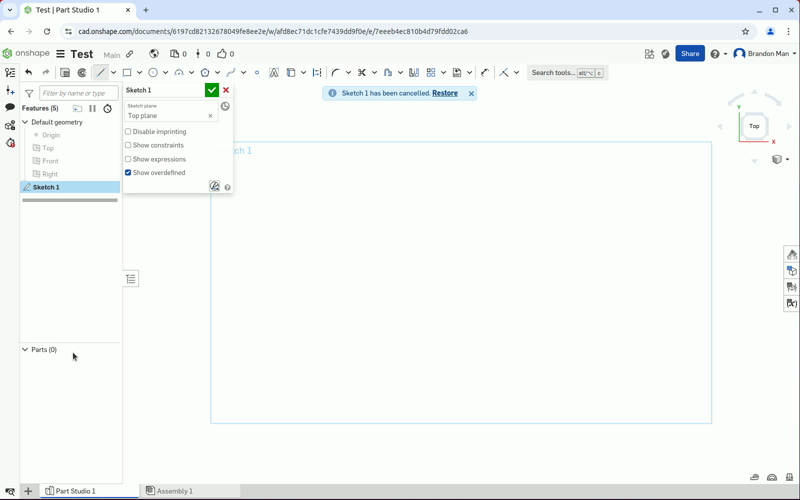
mouse_move(369, 308)
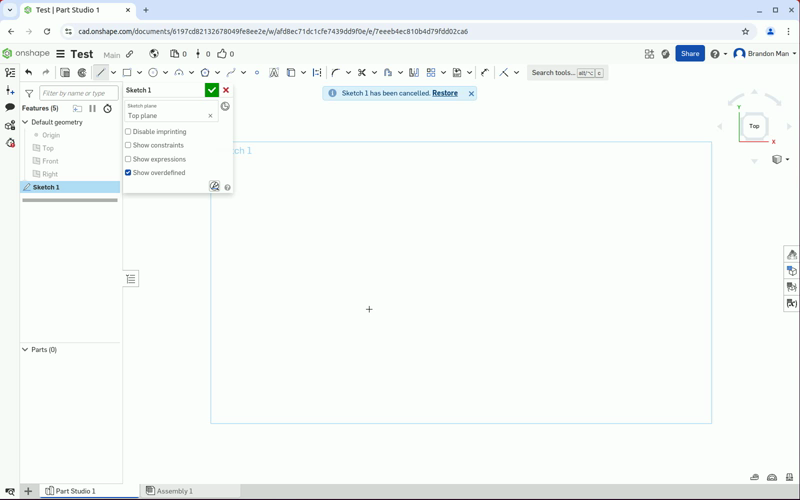
click(369, 308)
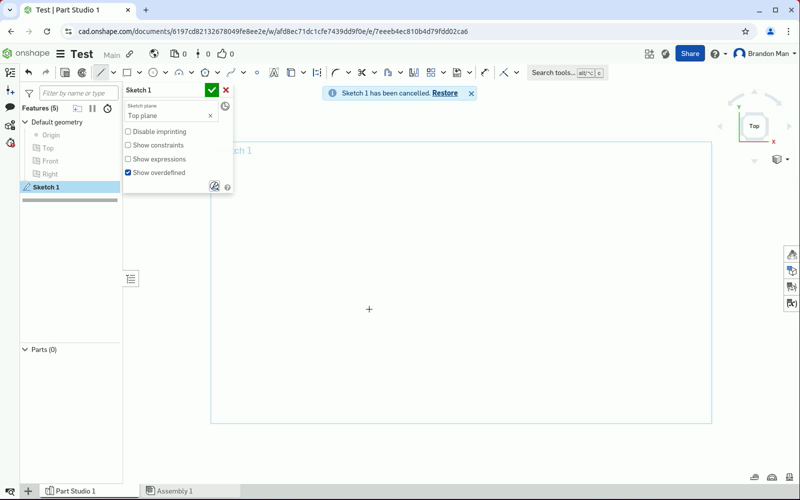
key_up(shift)
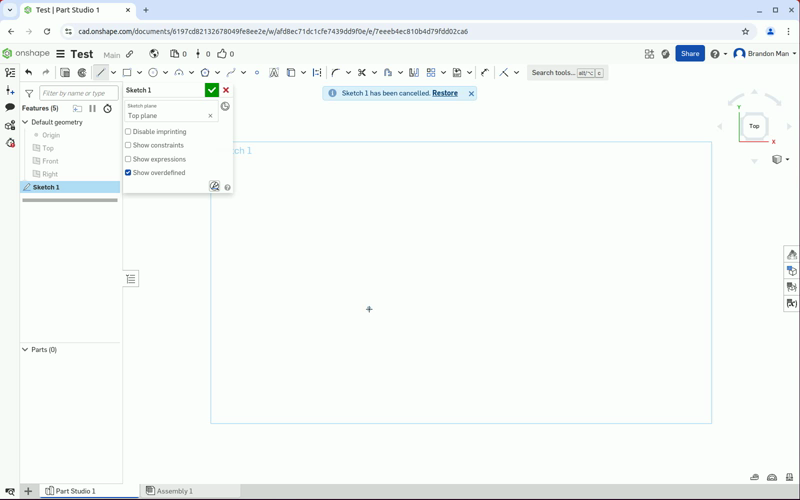
key_down(shift)
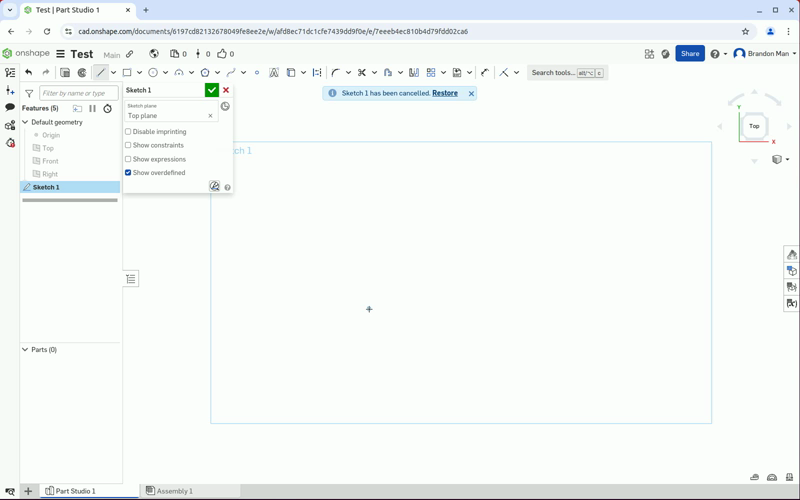
mouse_move(453, 325)
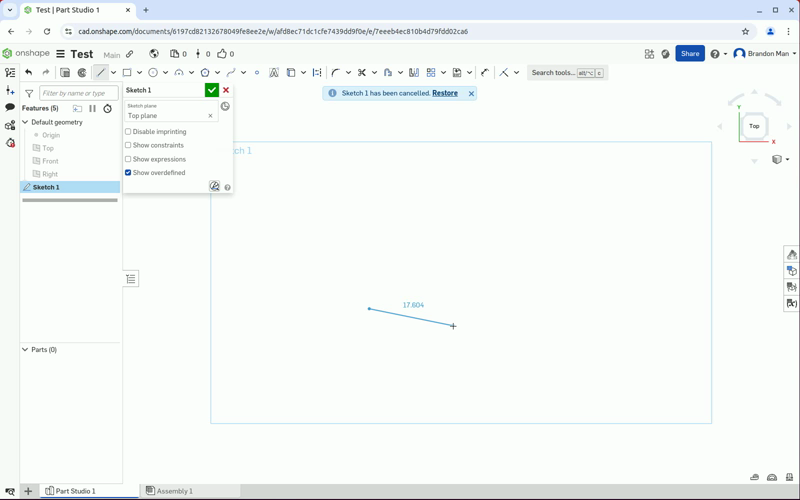
click(453, 325)
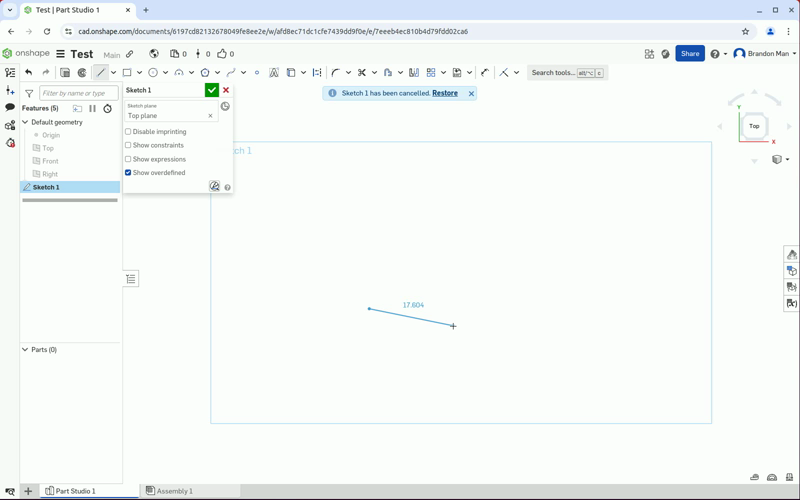
key_up(shift)
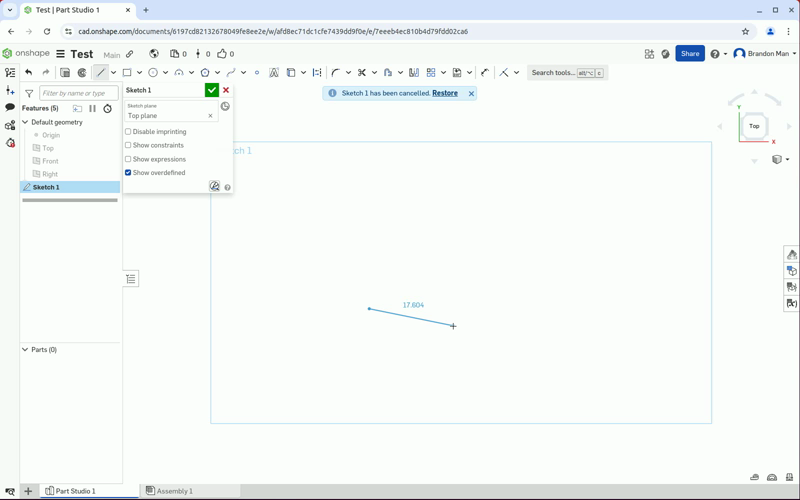
key(esc)
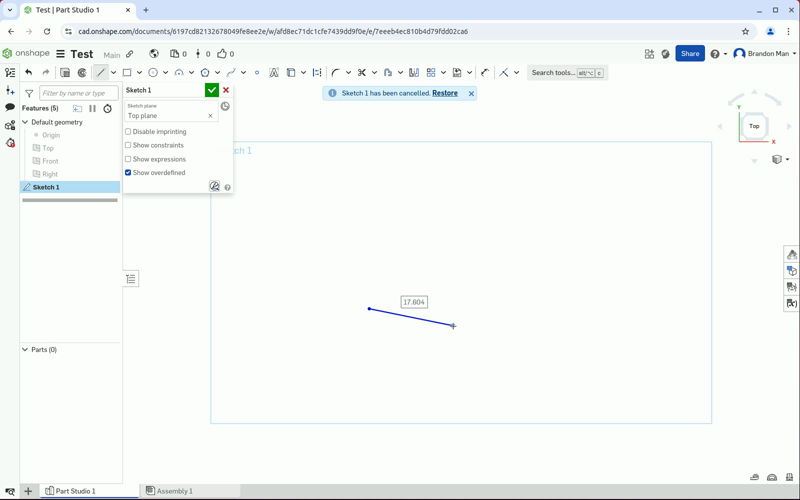
key(a)
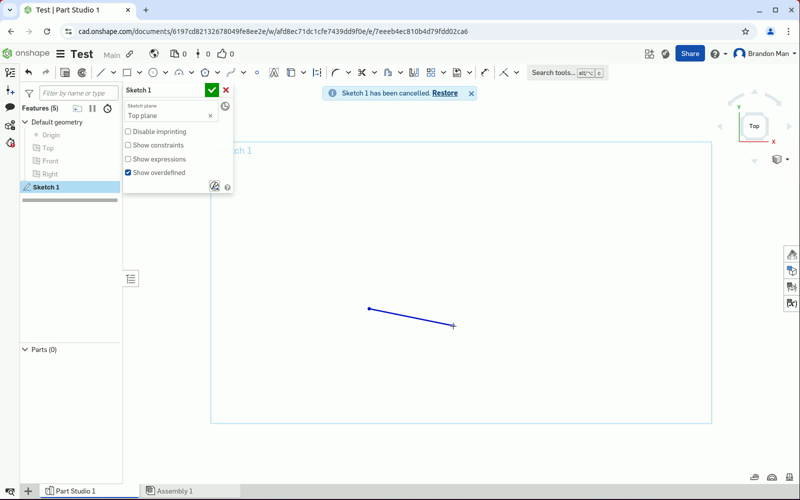
mouse_move(453, 325)
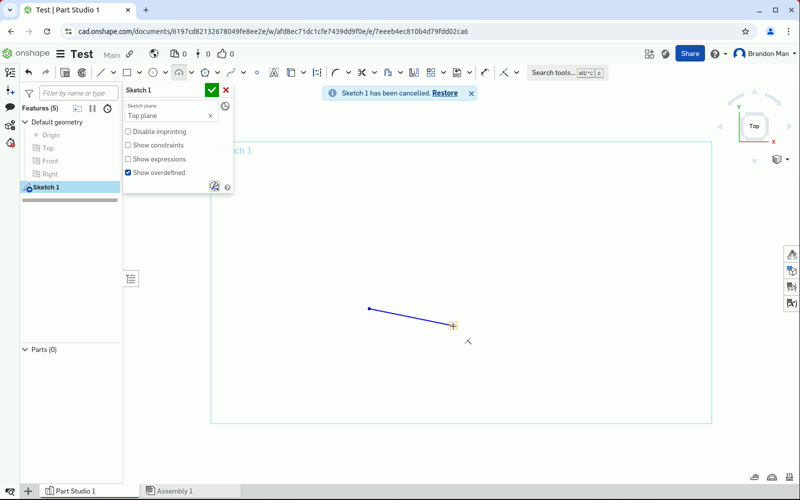
click(453, 325)
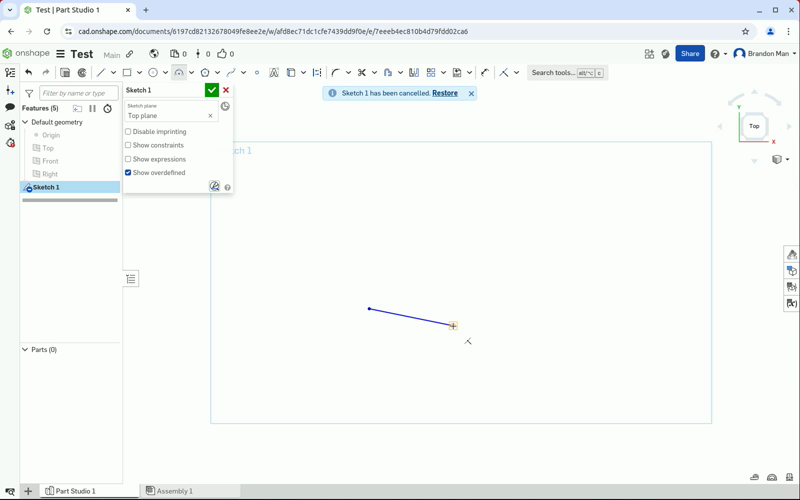
key_down(shift)
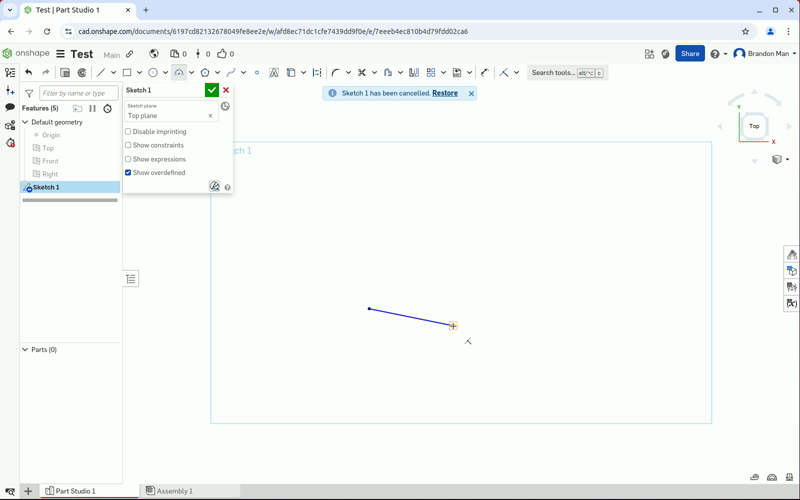
mouse_move(453, 240)
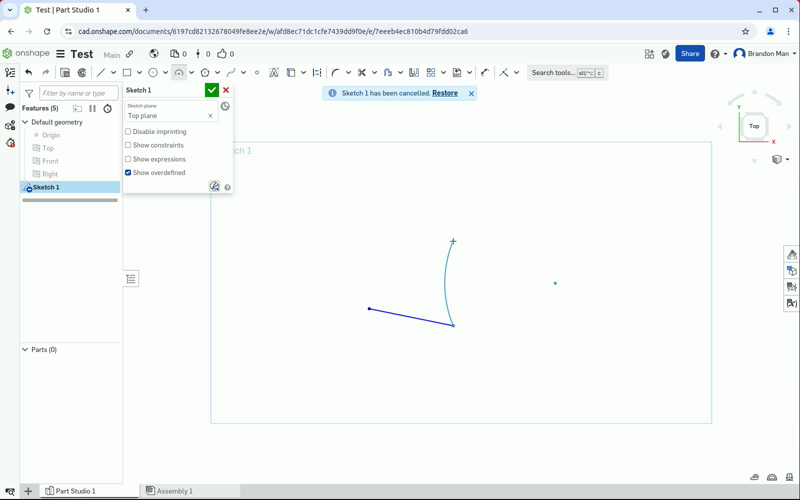
click(453, 240)
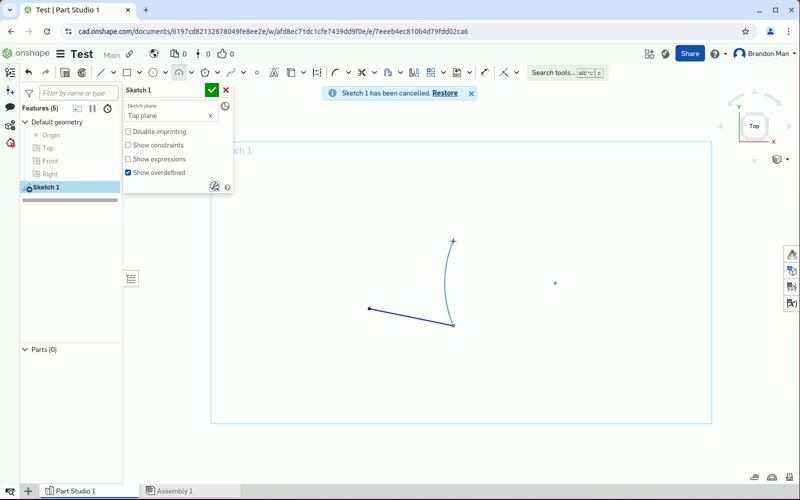
mouse_move(418, 283)
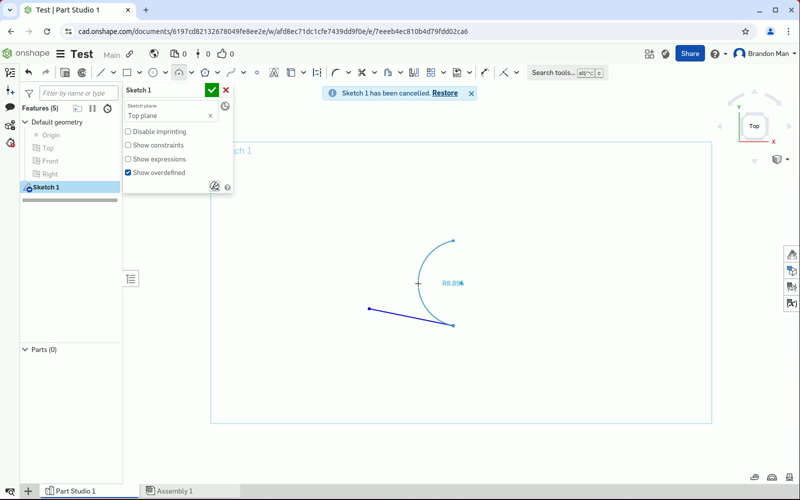
click(418, 283)
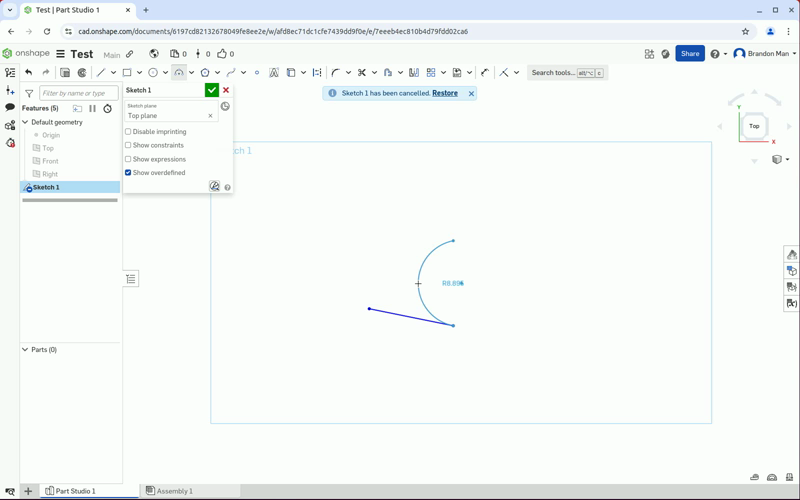
key_up(shift)
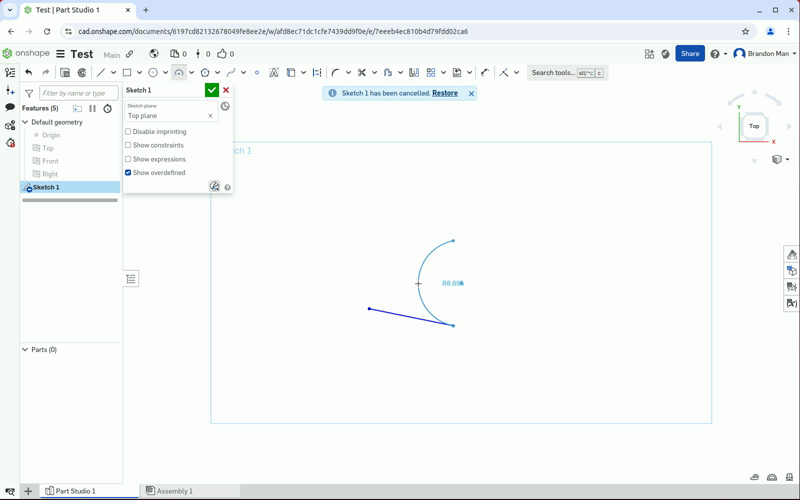
key(esc)
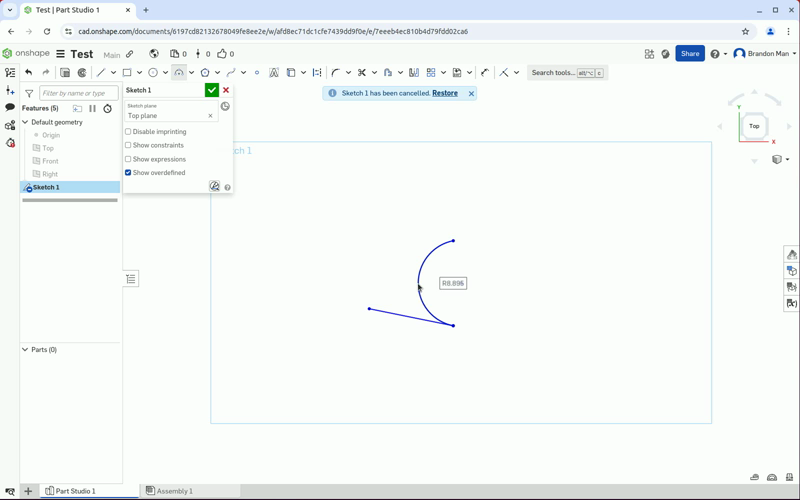
key(l)
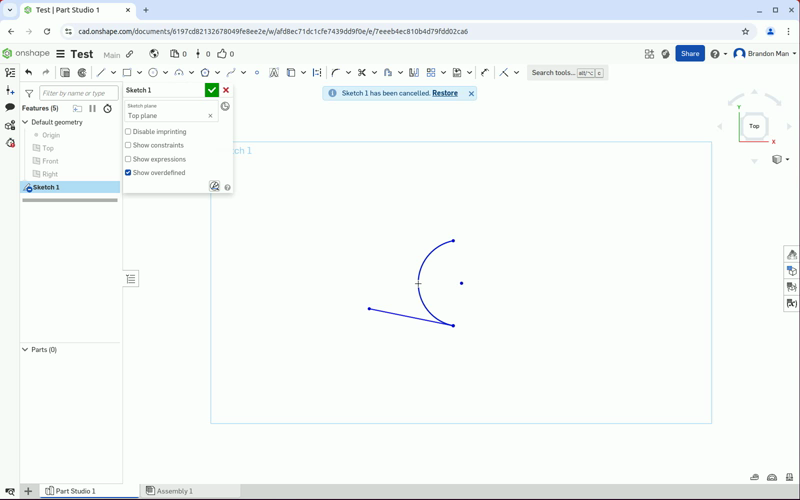
mouse_move(453, 240)
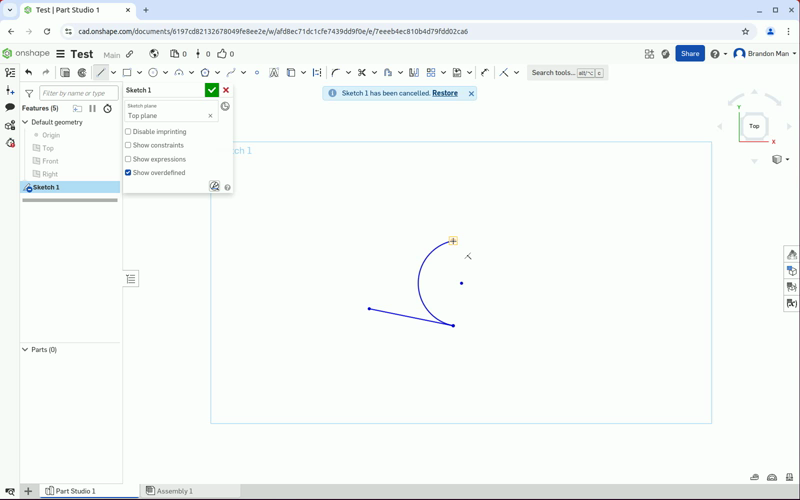
click(453, 240)
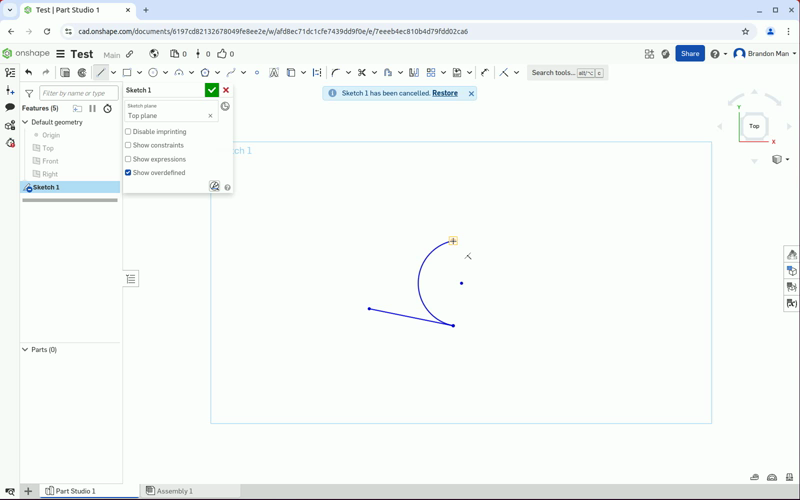
key_down(shift)
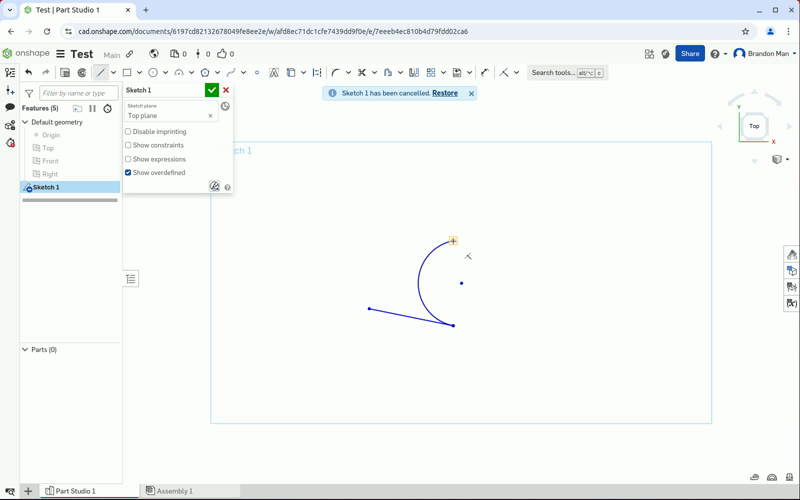
mouse_move(369, 257)
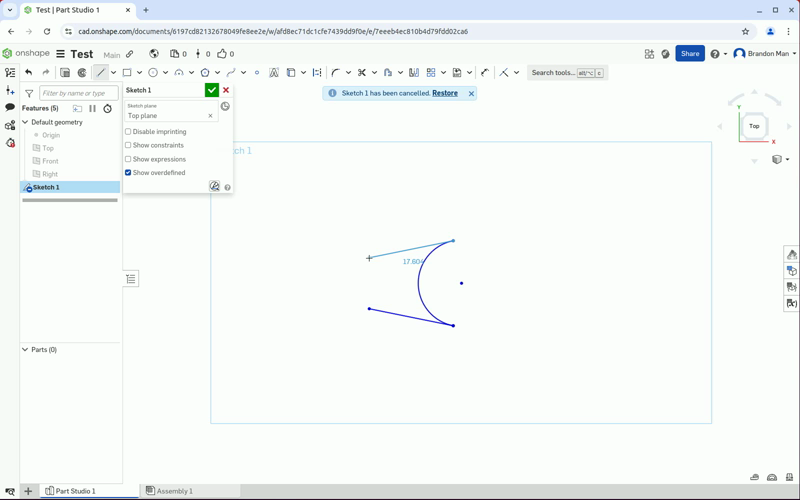
click(369, 257)
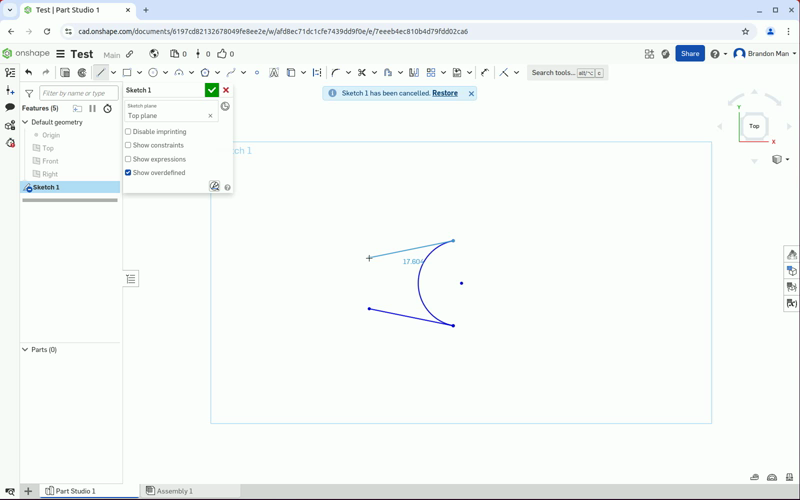
key_up(shift)
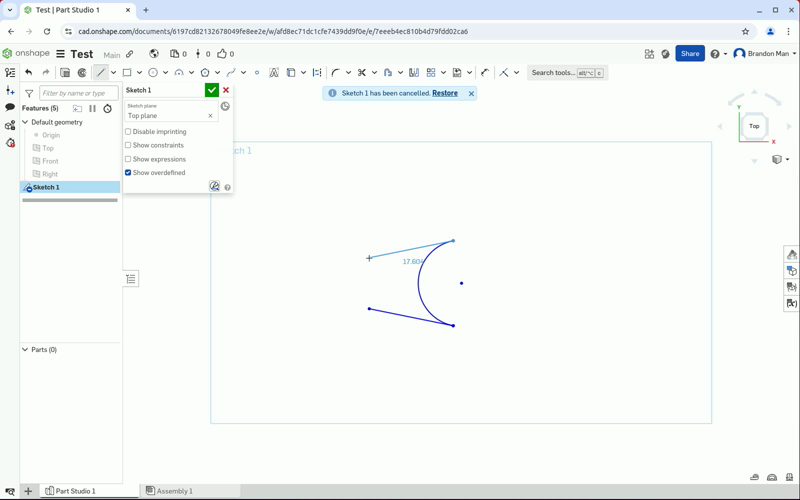
key(esc)
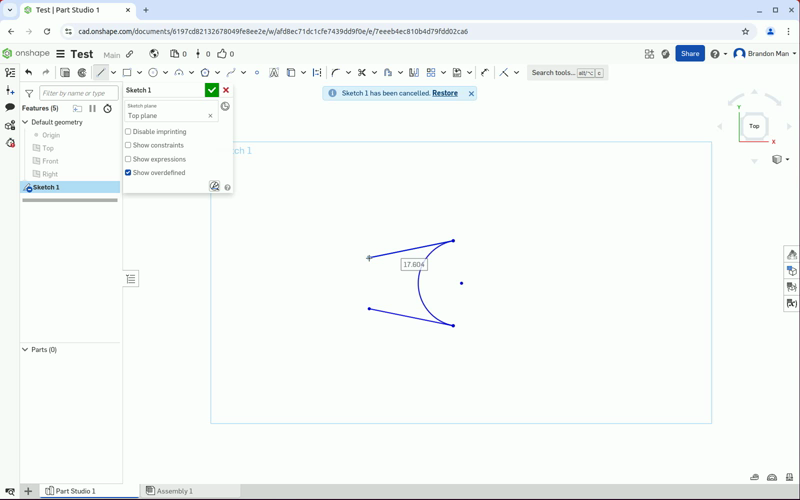
key(a)
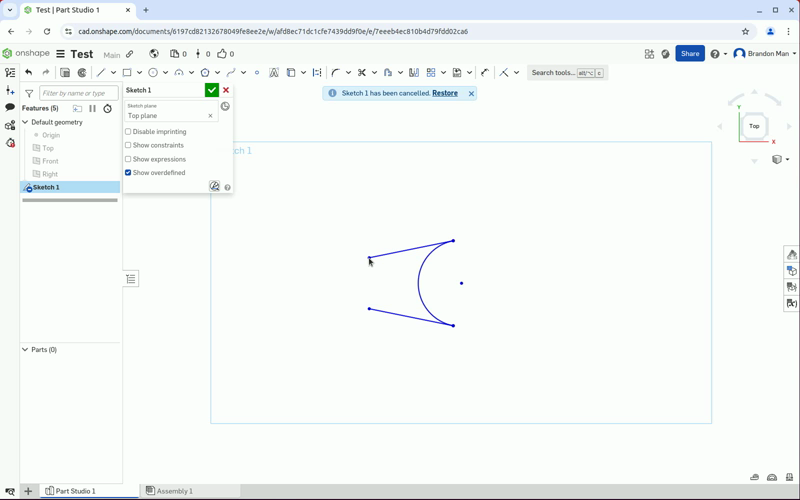
mouse_move(369, 257)
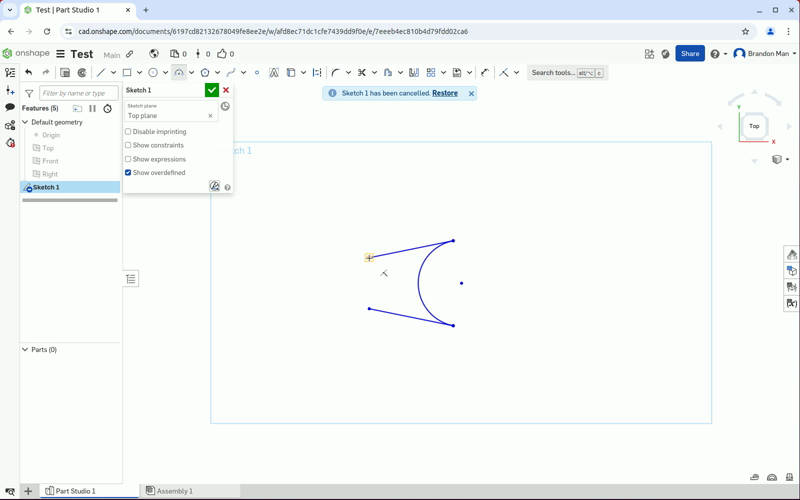
click(369, 257)
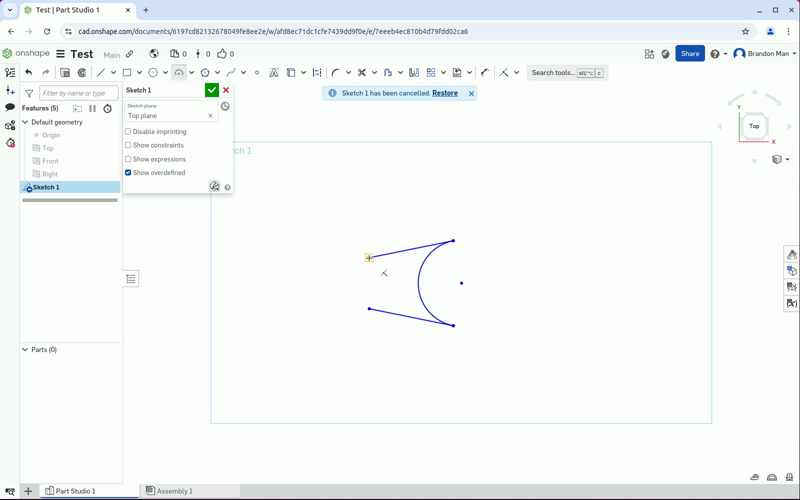
mouse_move(369, 308)
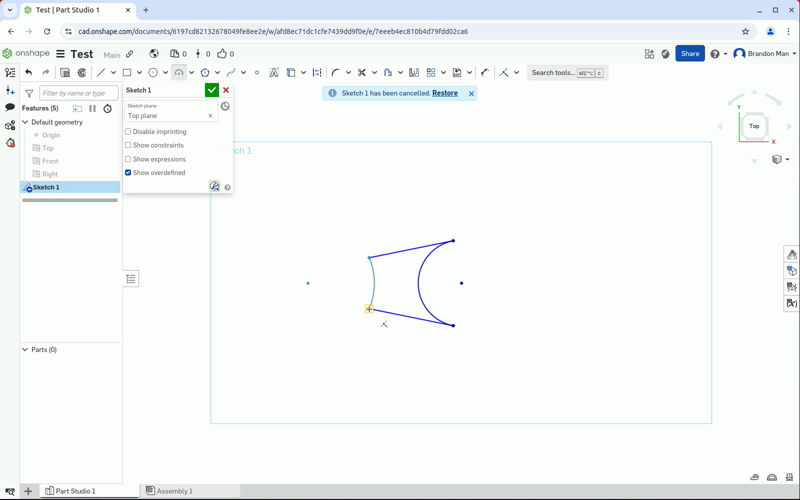
click(369, 308)
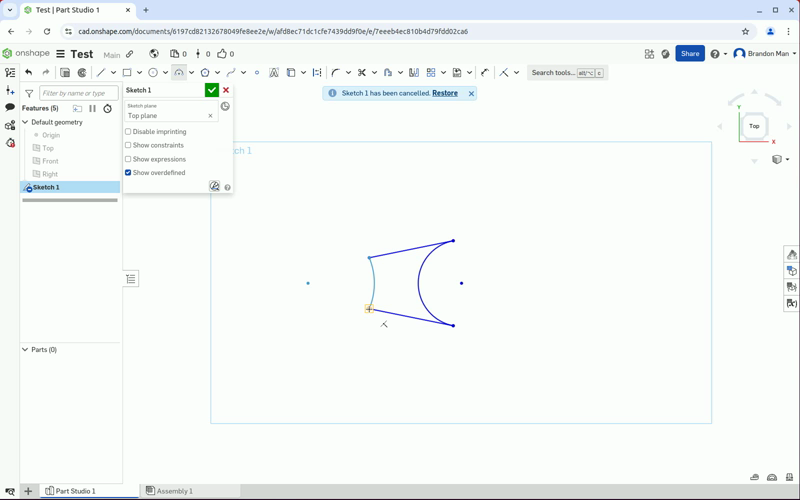
key_down(shift)
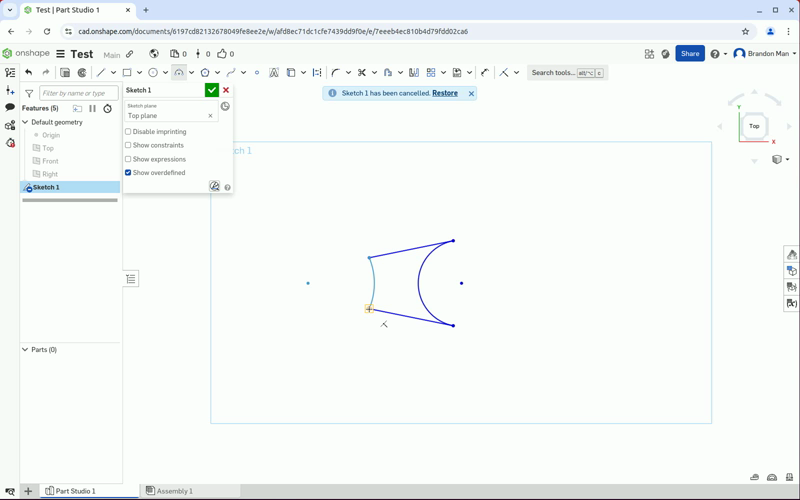
mouse_move(400, 283)
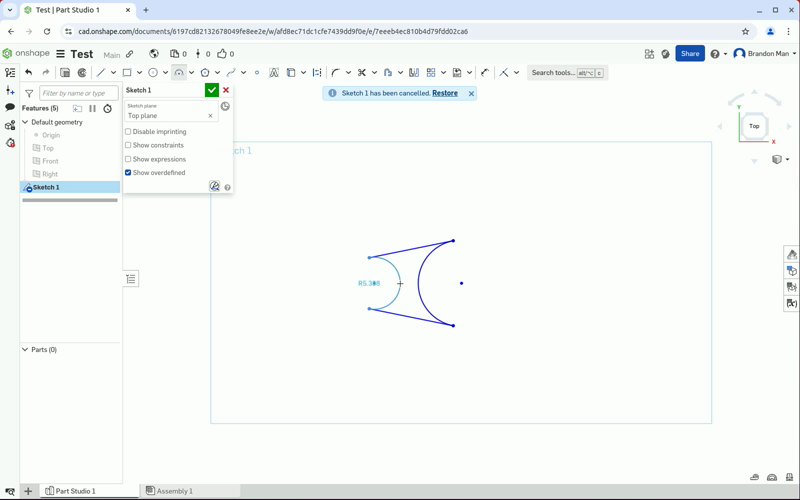
click(400, 283)
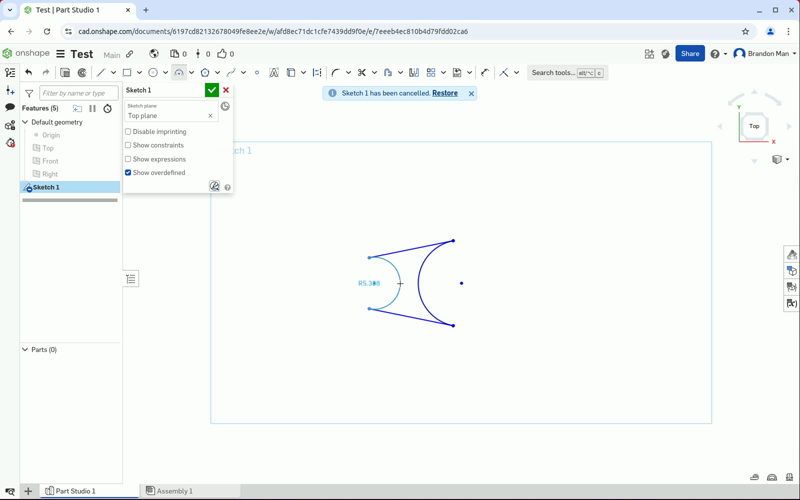
key_up(shift)
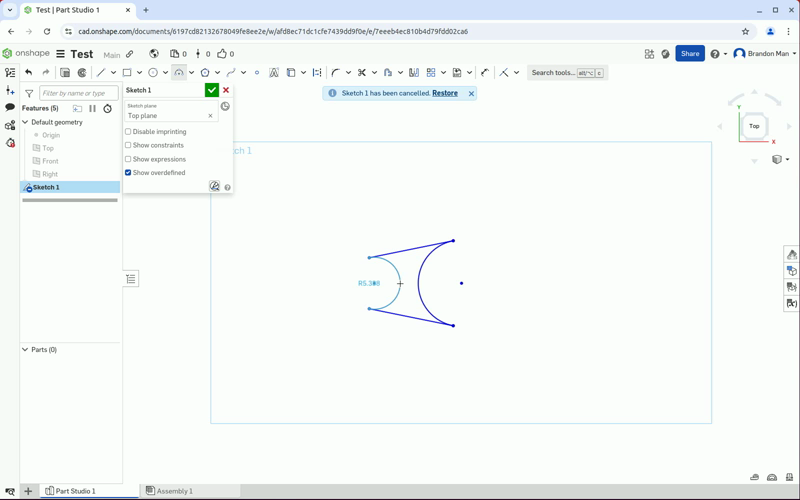
key(esc)
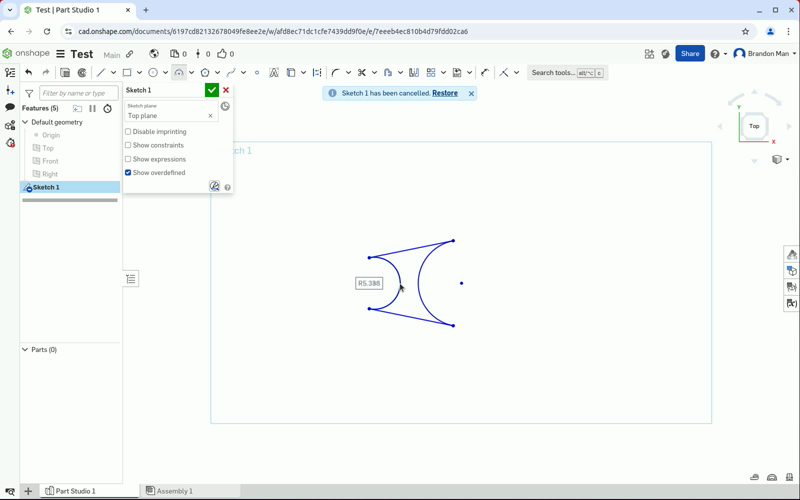
mouse_move(414, 309)
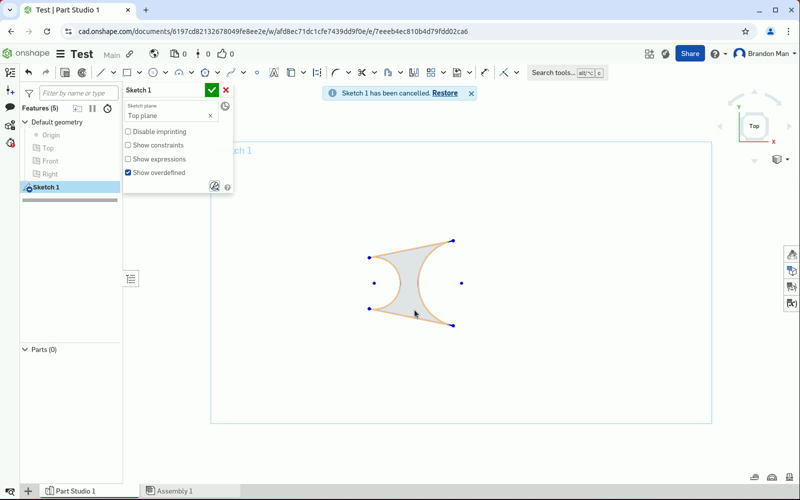
click(414, 309)
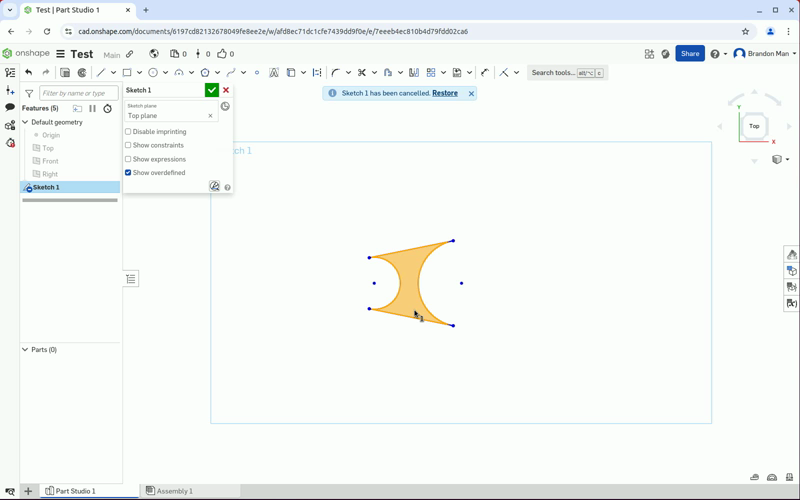
mouse_move(73, 352)
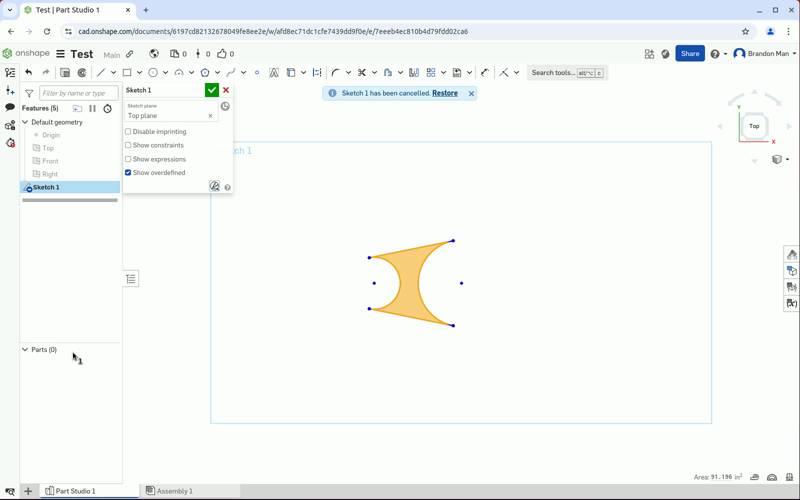
key(shift+y)
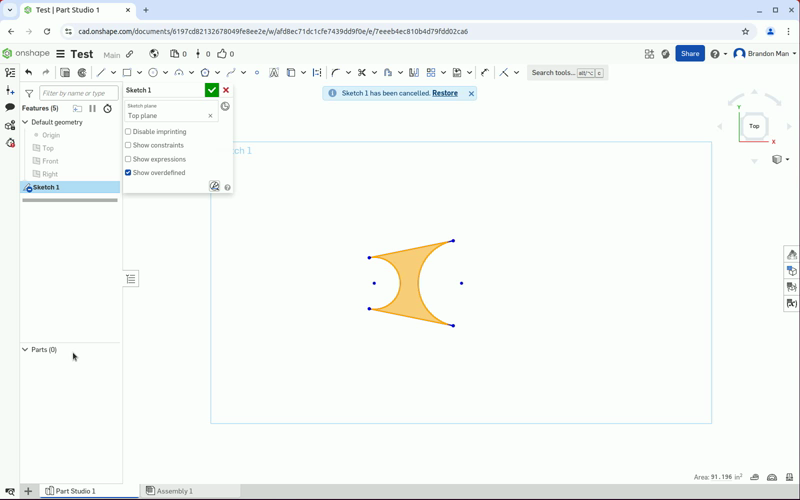
key(shift+e)
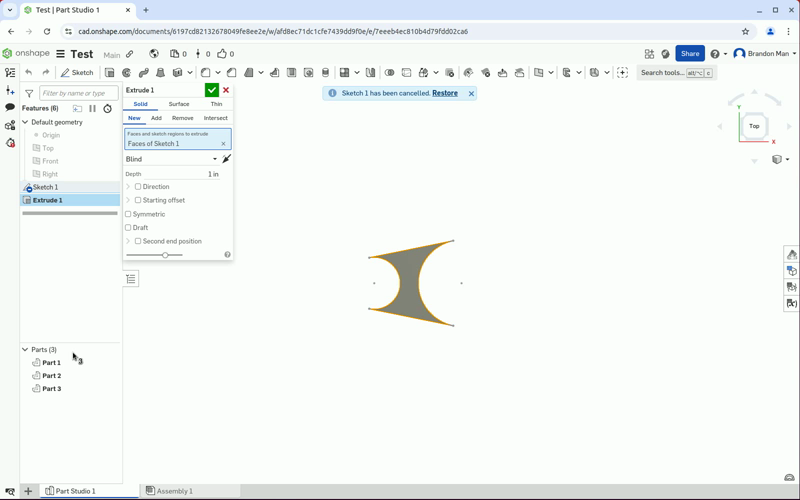
mouse_move(143, 106)
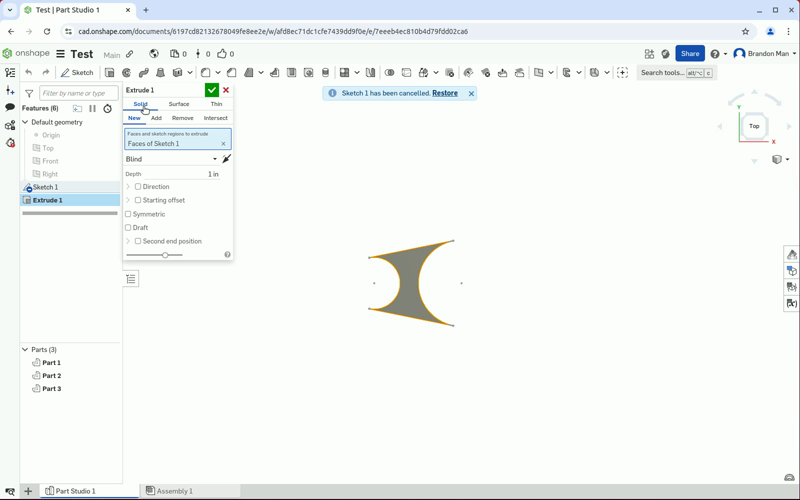
click(143, 106)
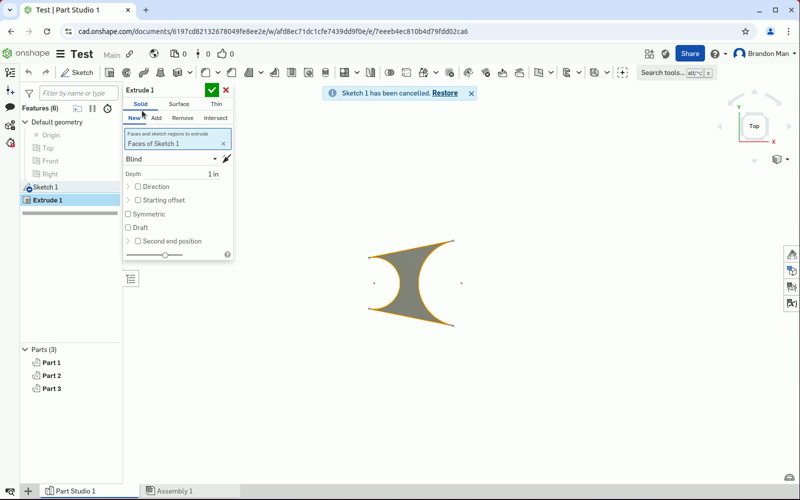
mouse_move(137, 120)
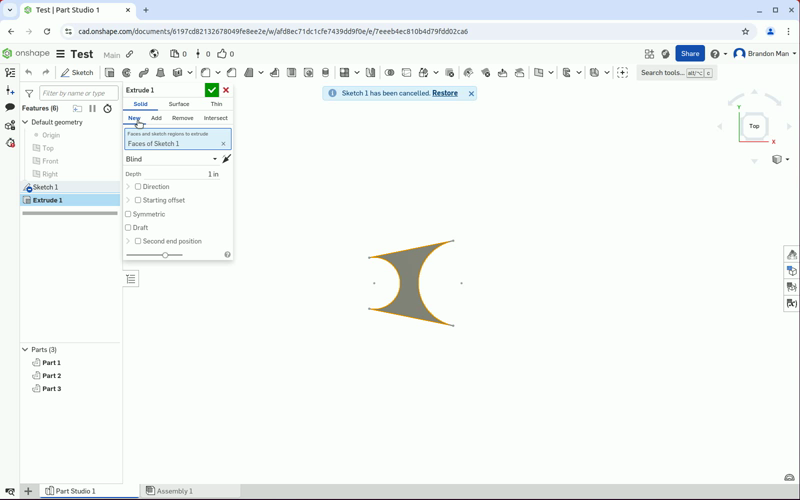
click(137, 120)
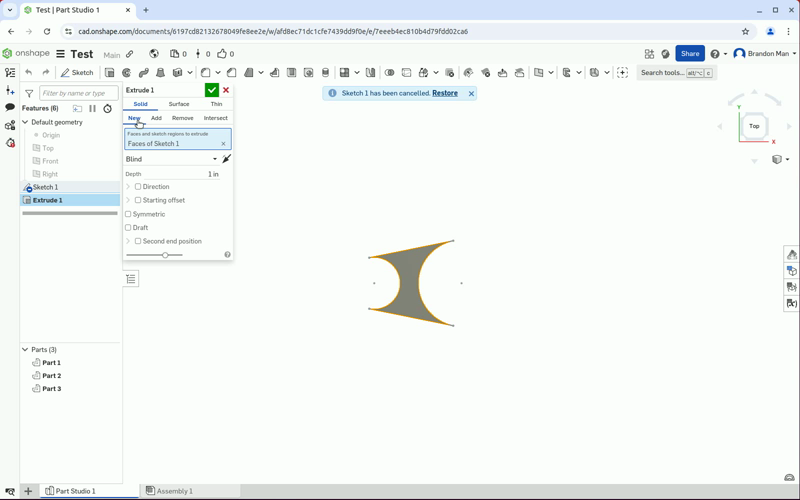
key(tab, 4)
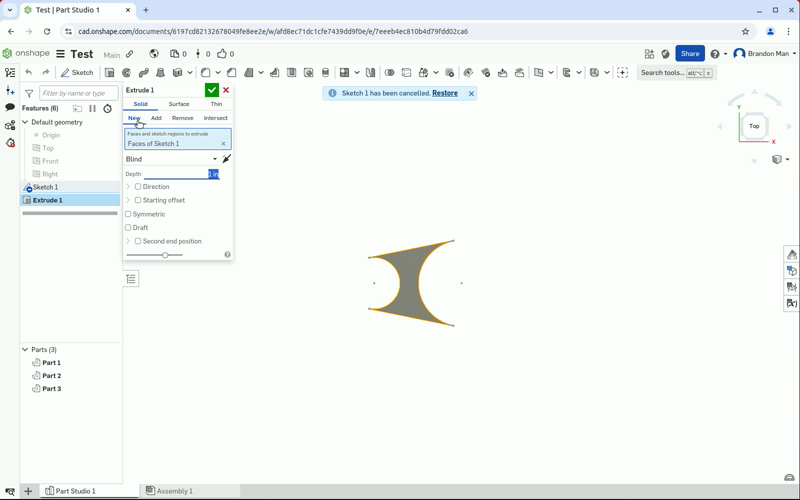
text(1.926)
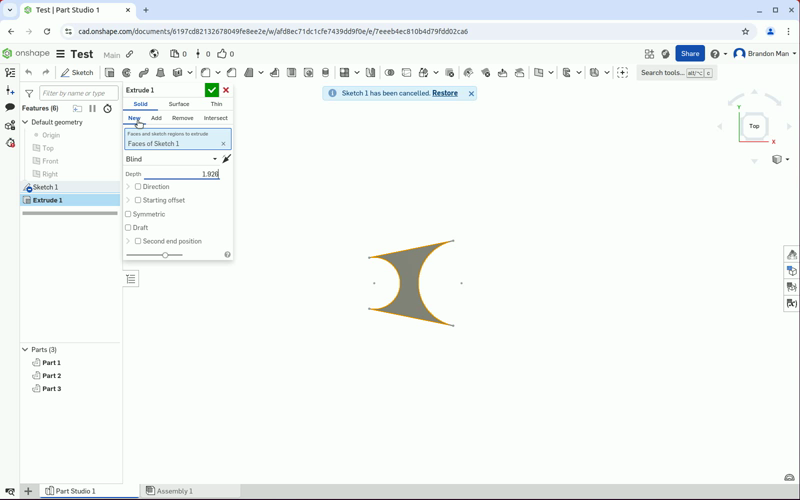
key(tab, 3)
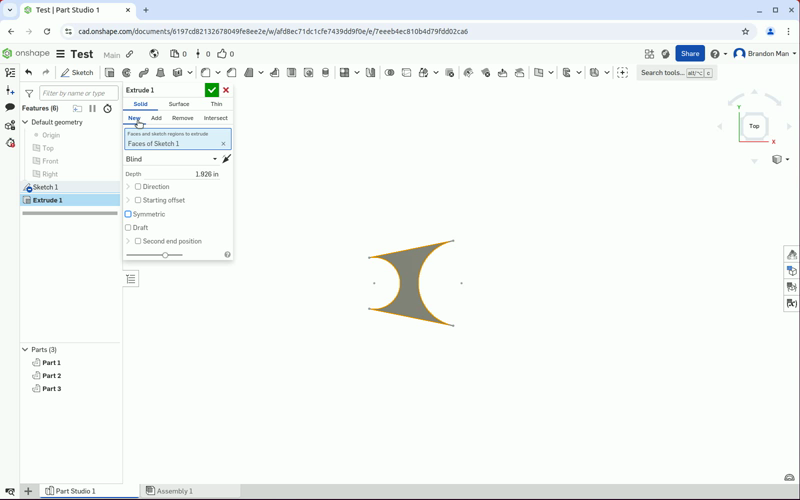
key(space)
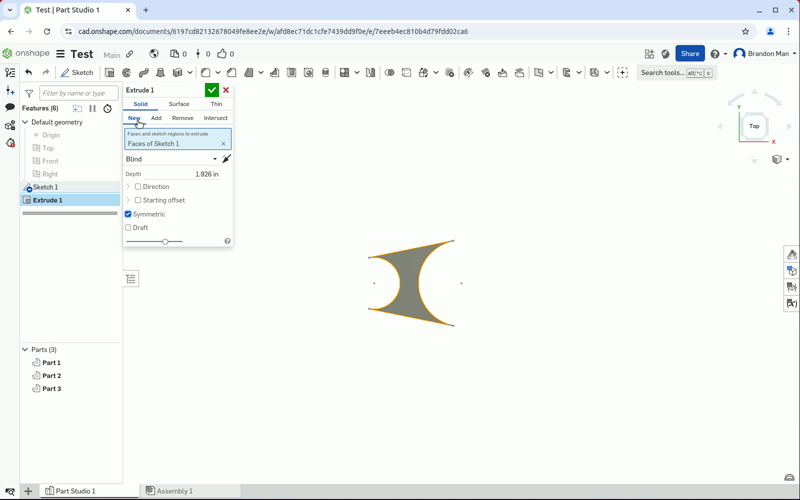
key(enter)
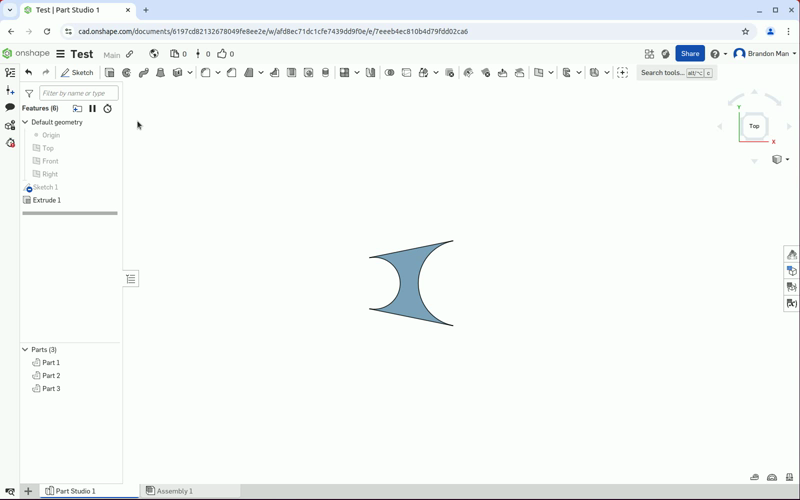
key(shift+h)
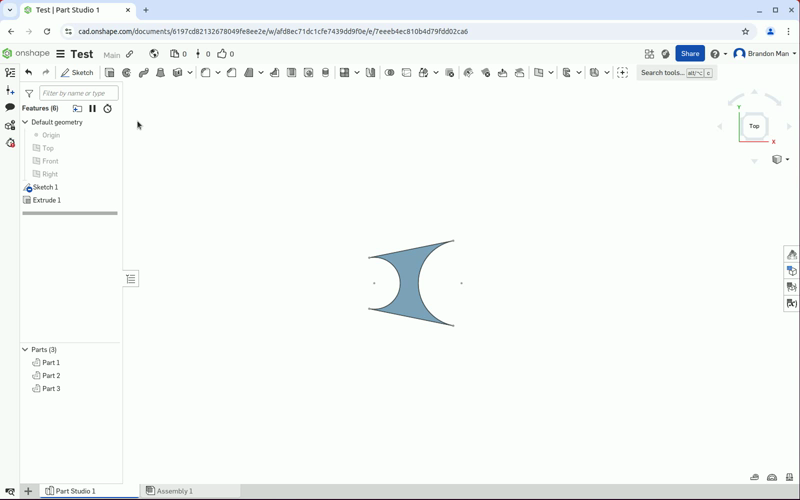
key(shift+h)
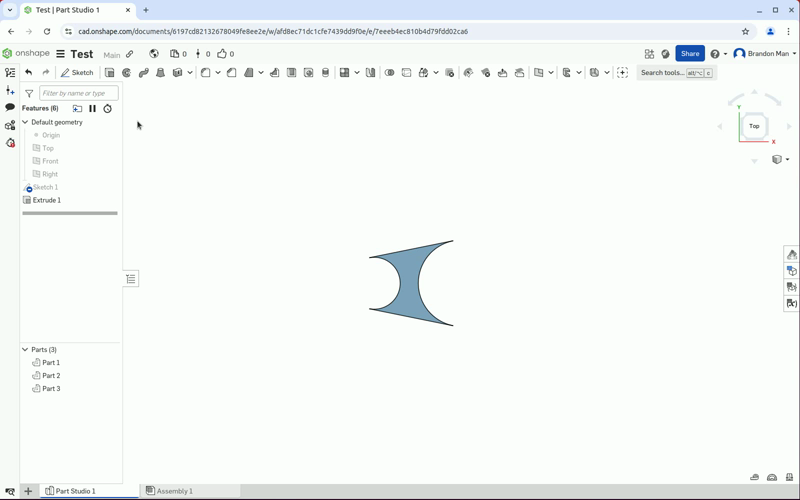
mouse_move(73, 189)
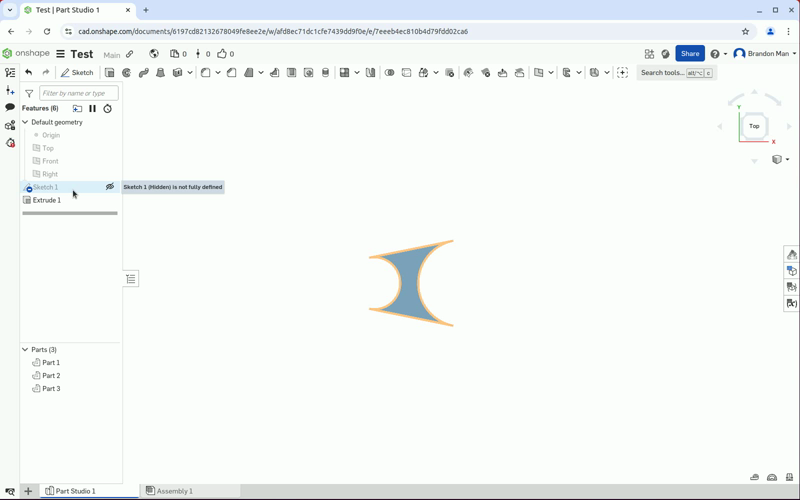
click(73, 189)
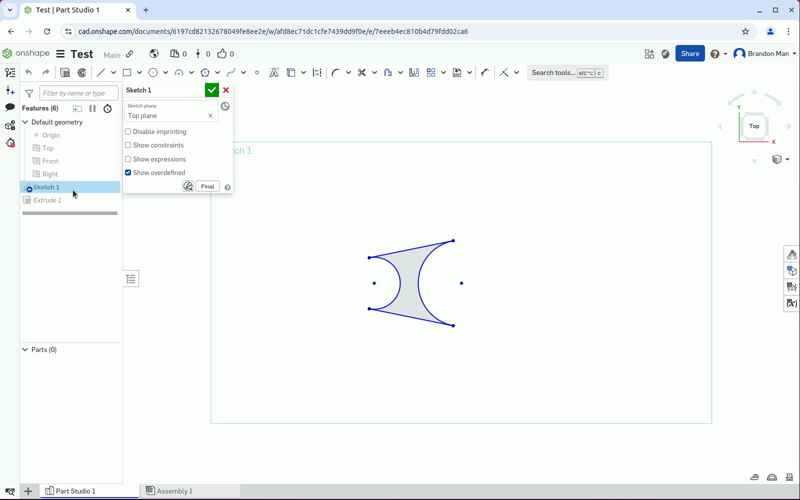
mouse_move(229, 92)
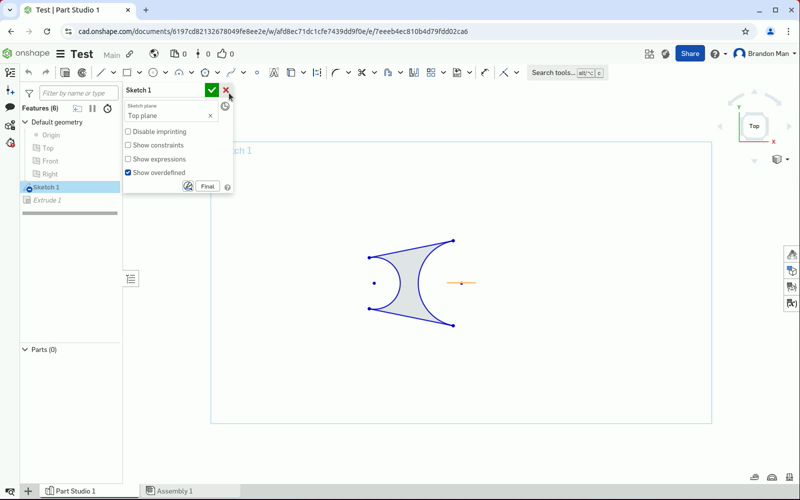
click(229, 92)
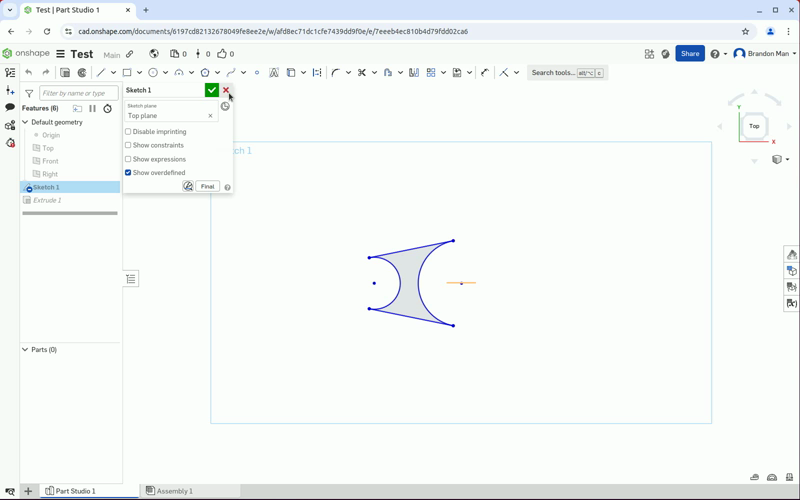
key(shift+s)
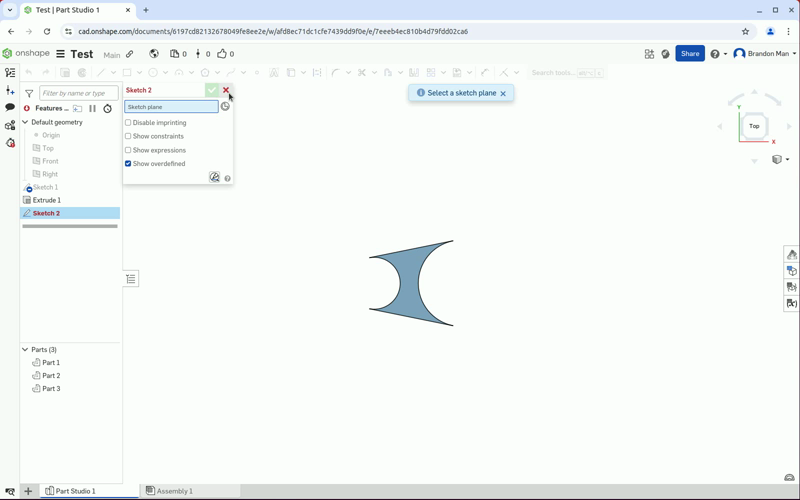
mouse_move(73, 150)
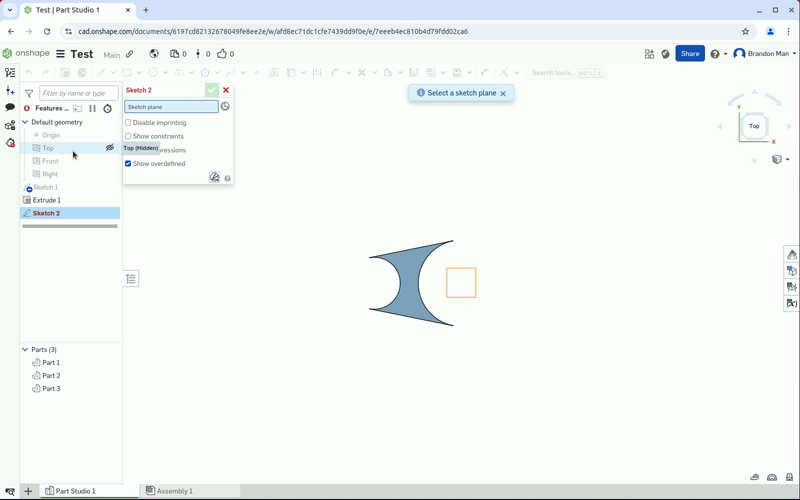
click(73, 150)
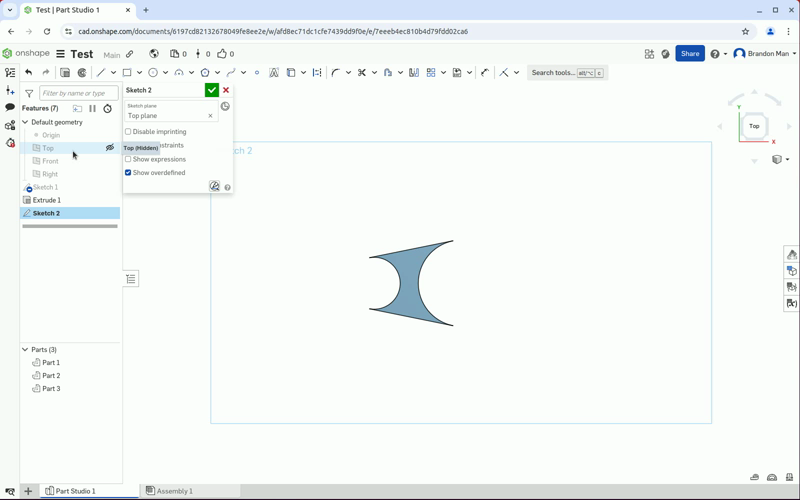
mouse_move(73, 352)
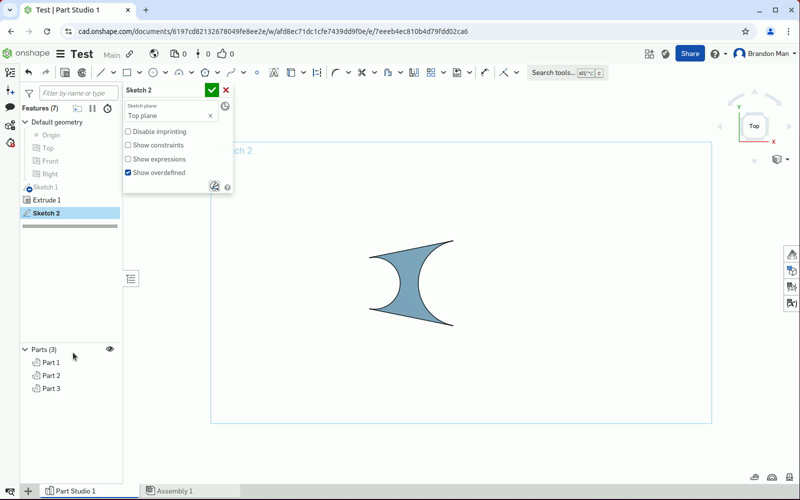
key(y)
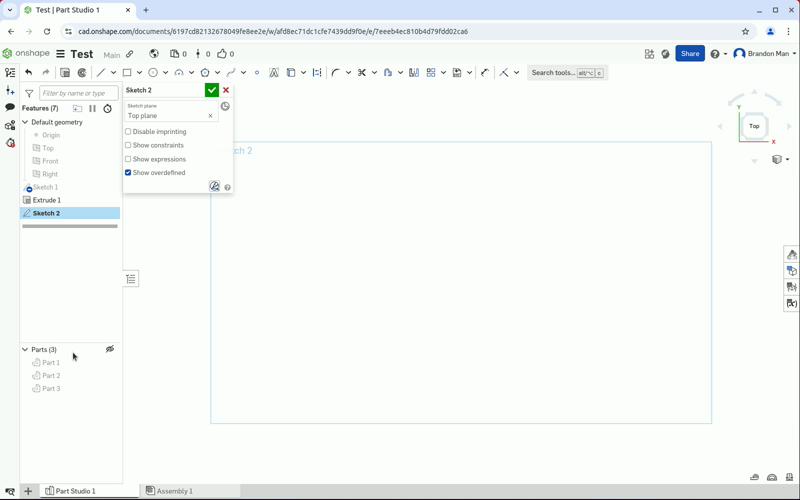
key(c)
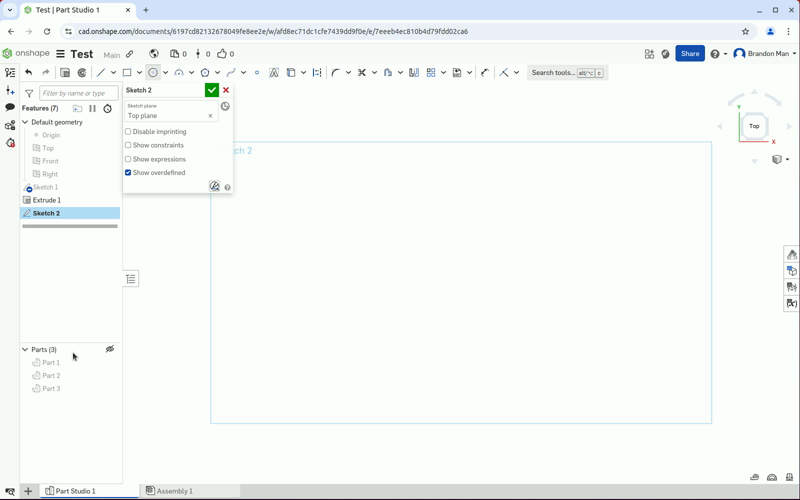
key_down(shift)
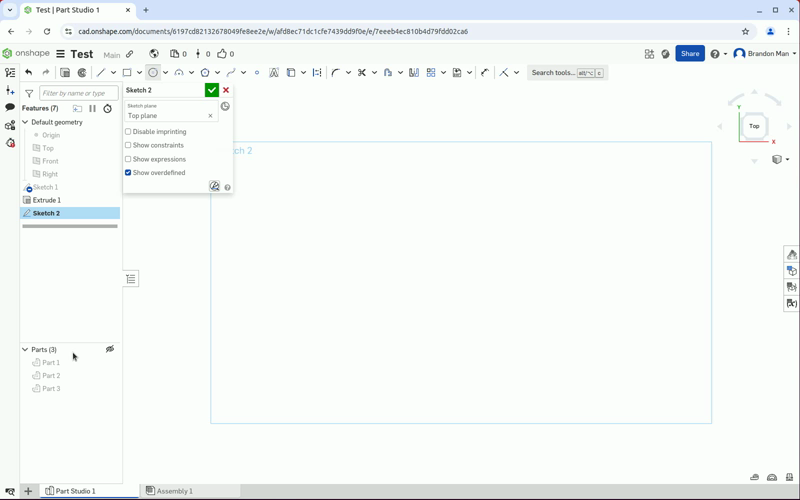
mouse_move(374, 282)
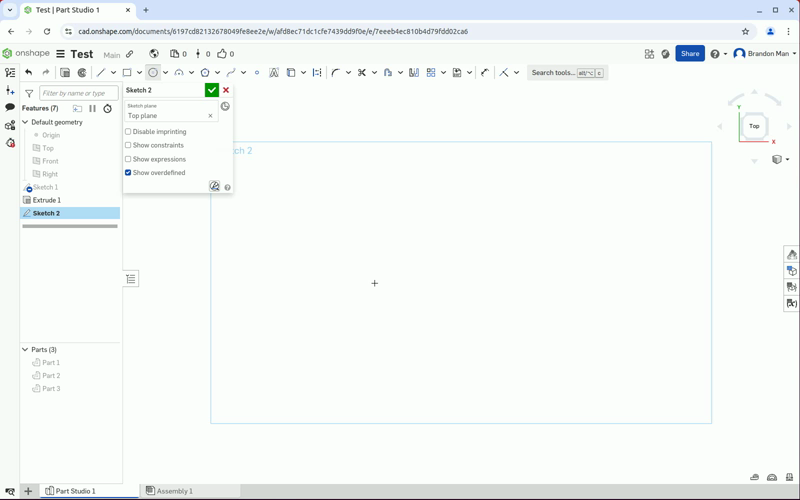
click(374, 282)
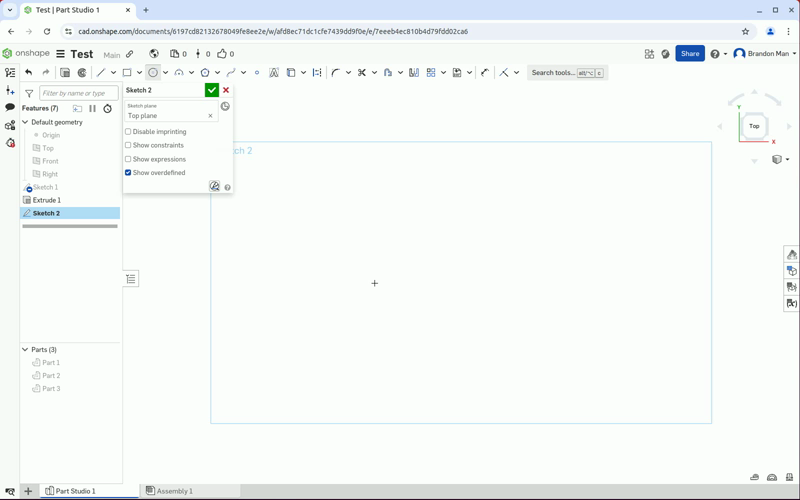
key_up(shift)
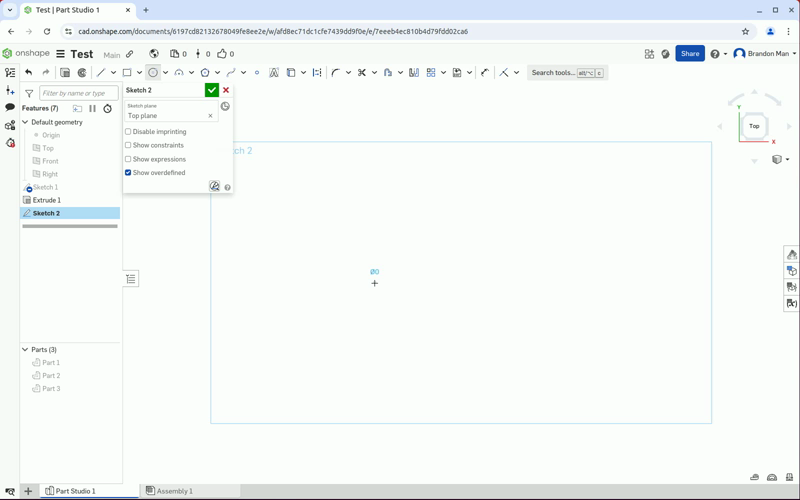
mouse_move(401, 282)
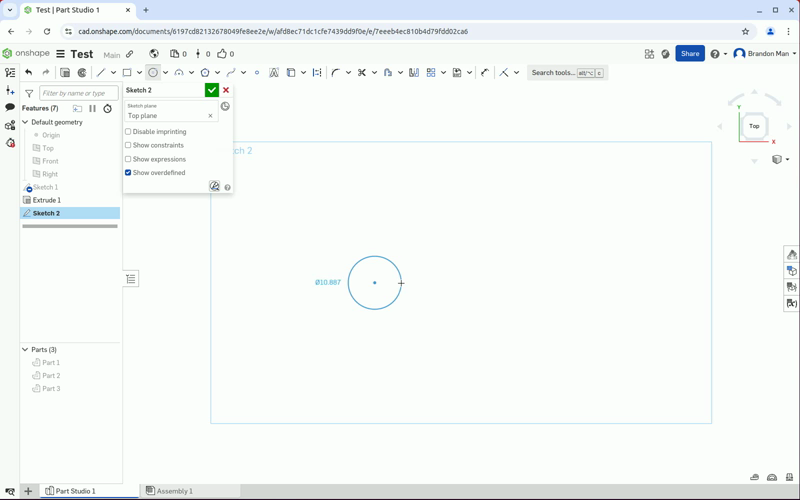
click(401, 282)
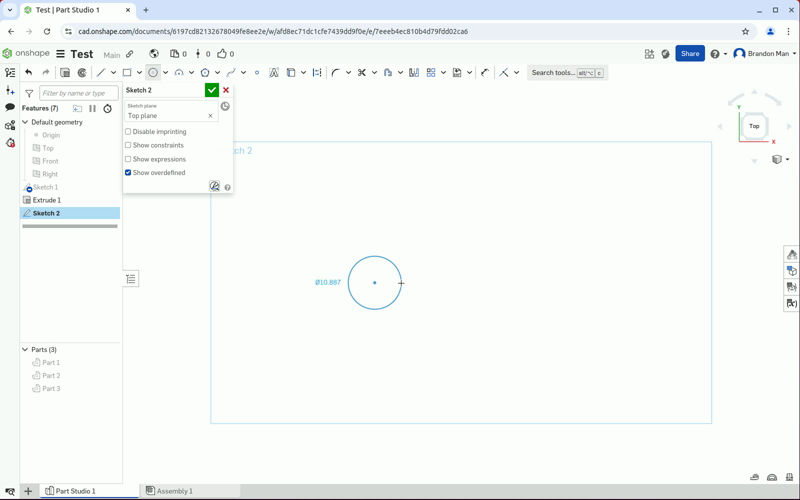
key(esc)
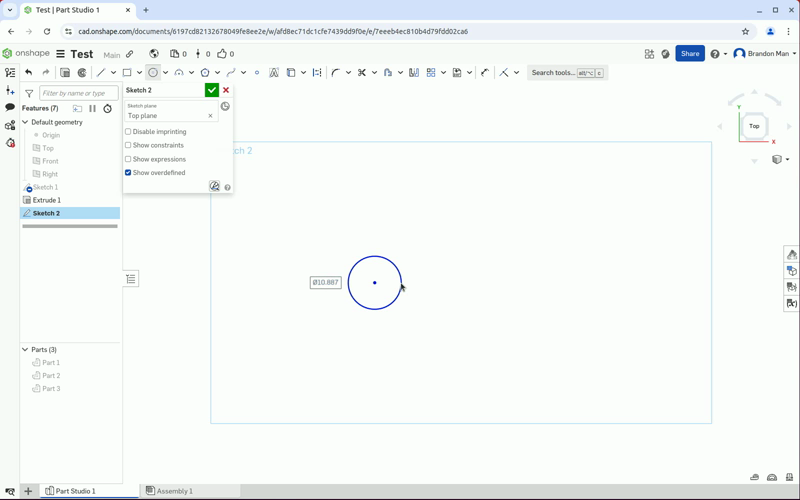
key(c)
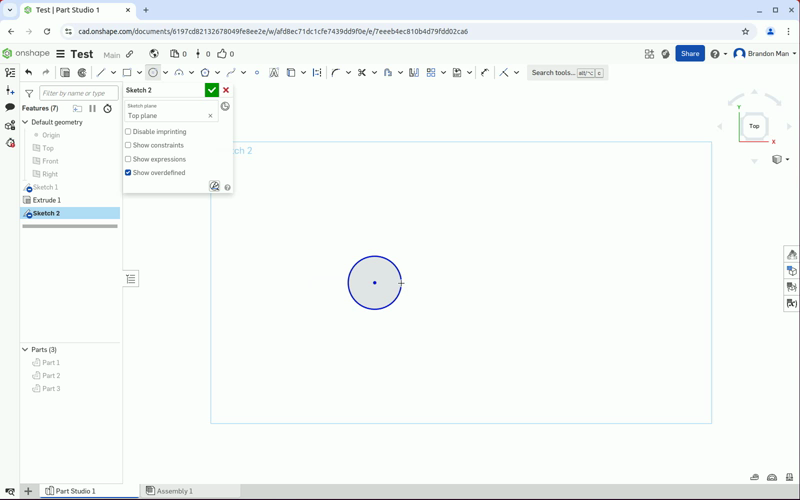
key_down(shift)
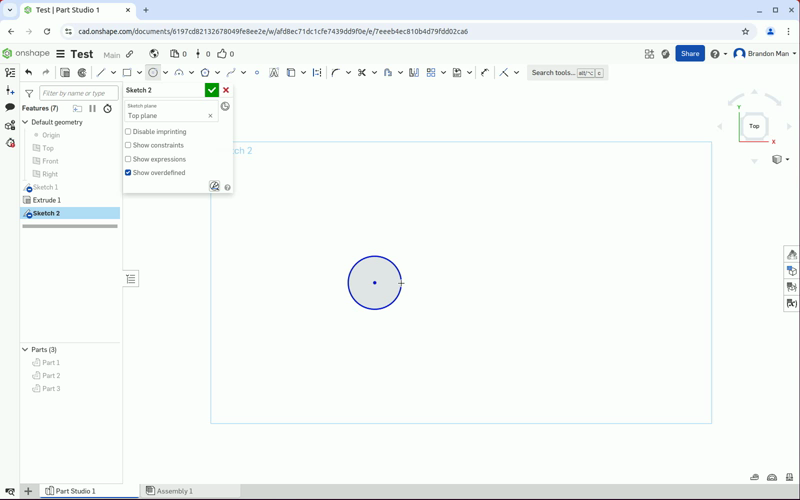
mouse_move(356, 282)
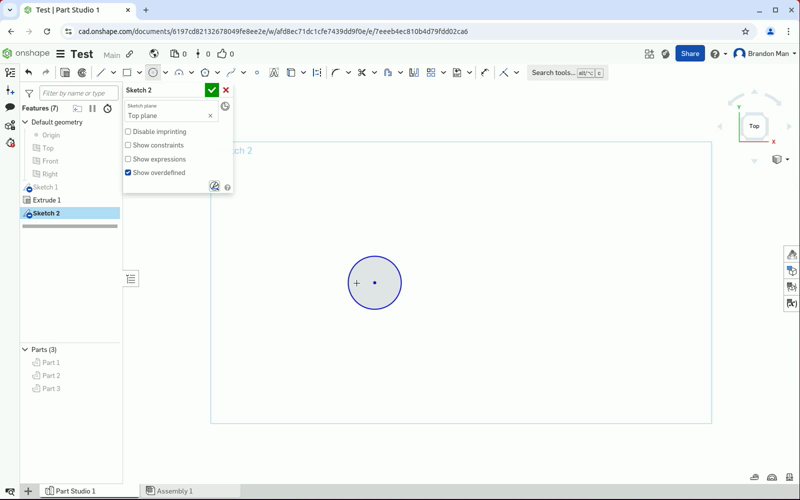
click(356, 282)
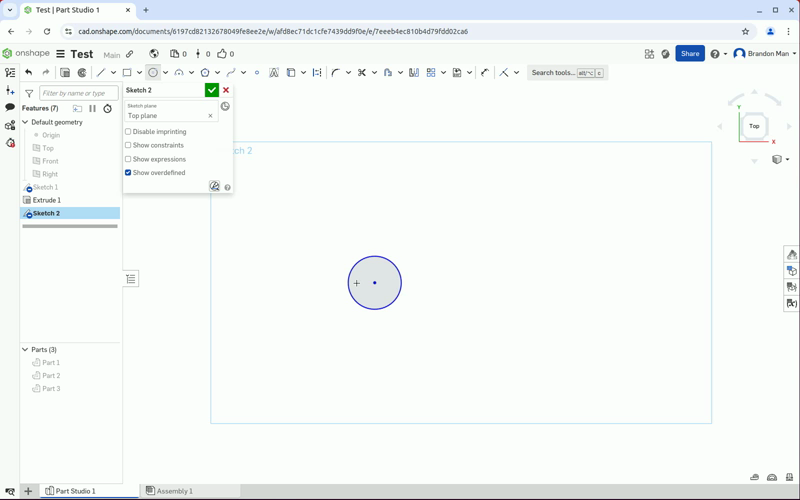
key_up(shift)
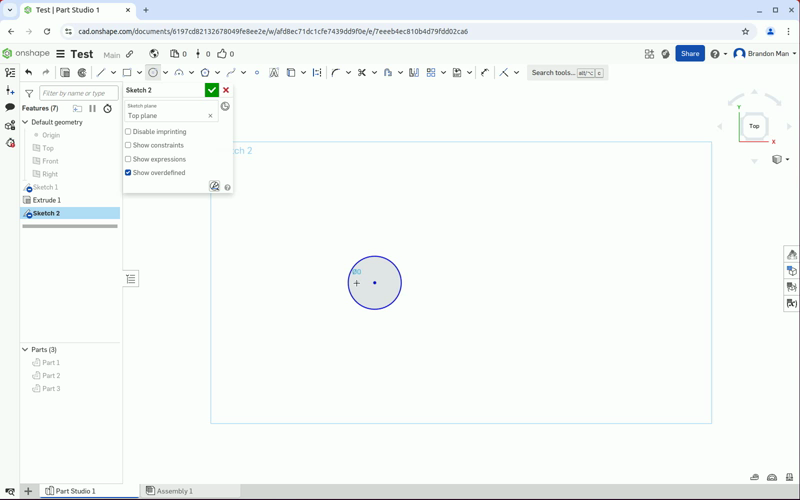
mouse_move(362, 282)
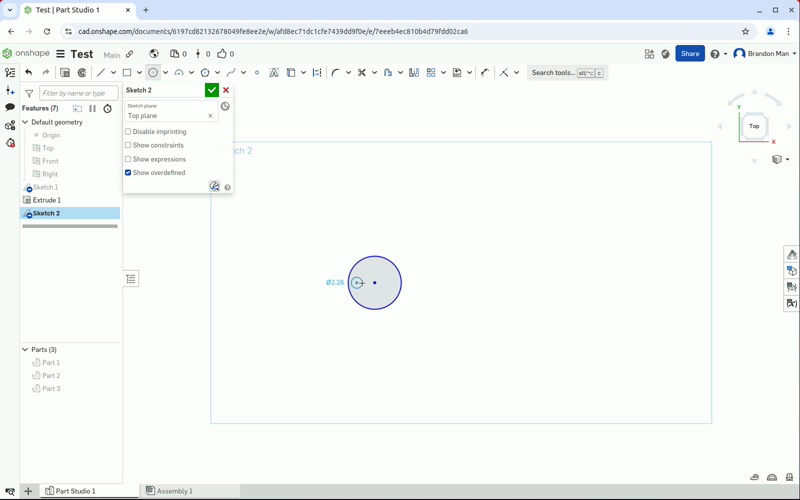
click(362, 282)
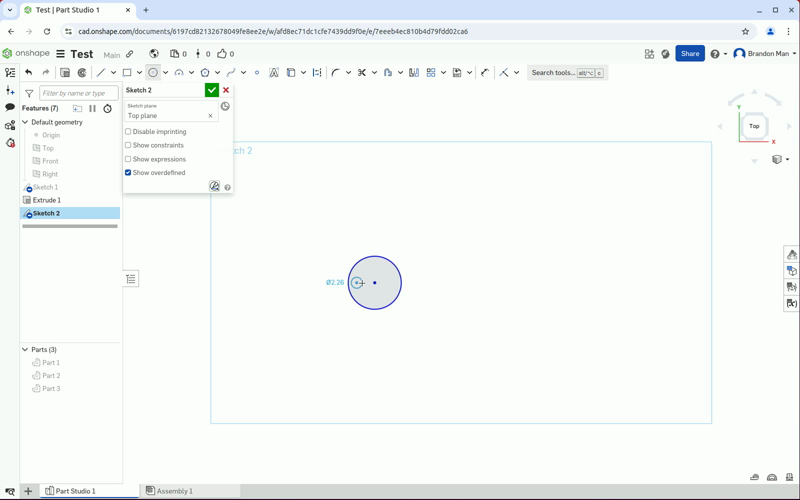
key(esc)
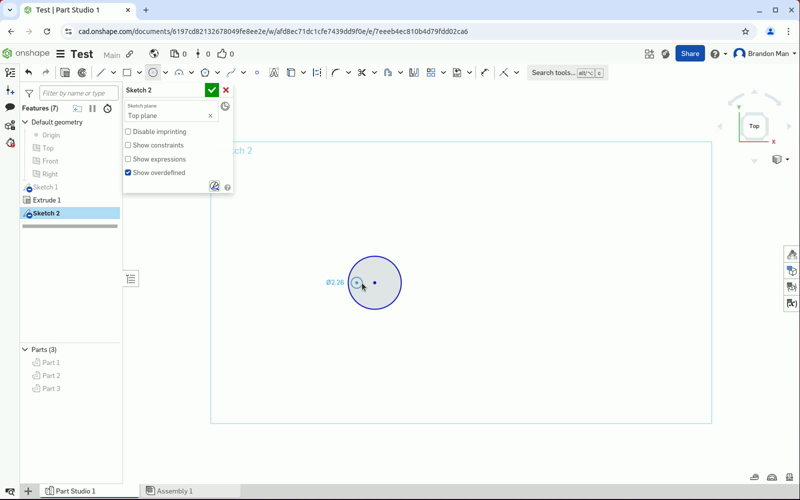
key(c)
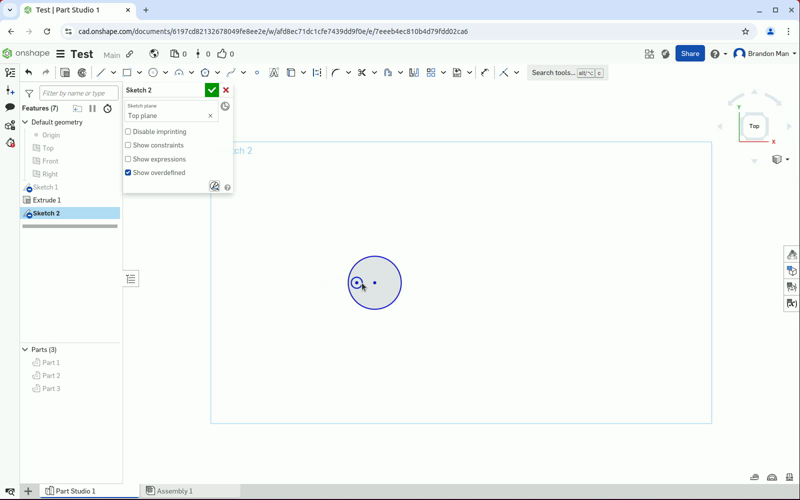
key_down(shift)
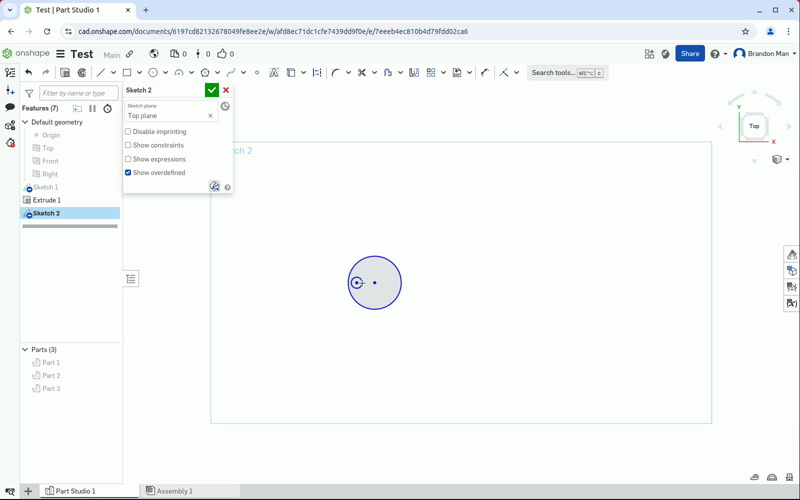
mouse_move(374, 282)
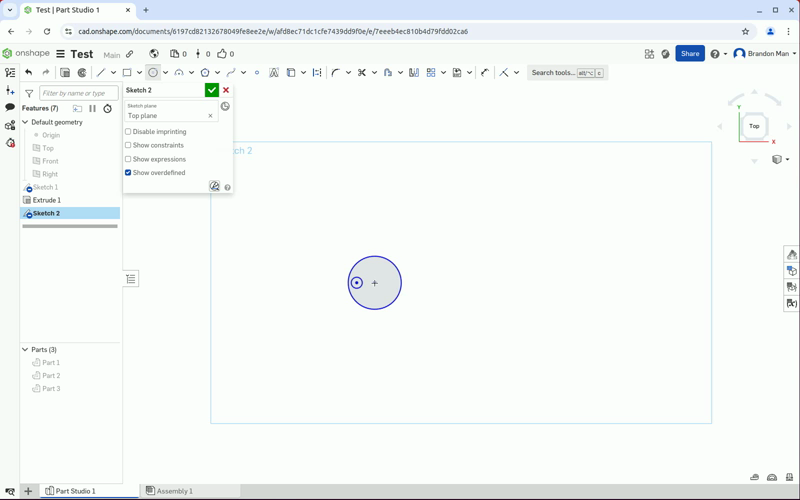
click(374, 282)
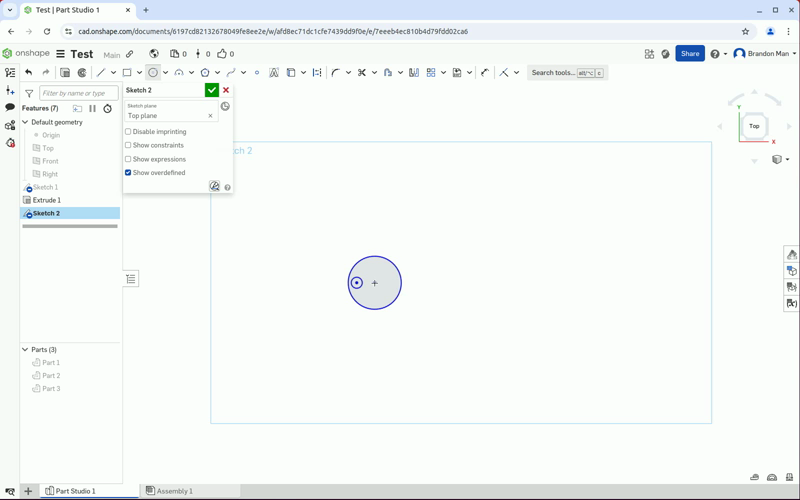
key_up(shift)
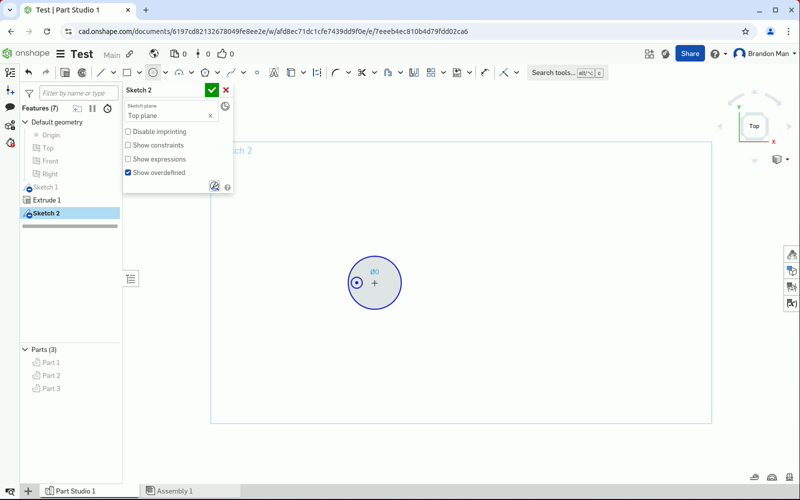
mouse_move(383, 282)
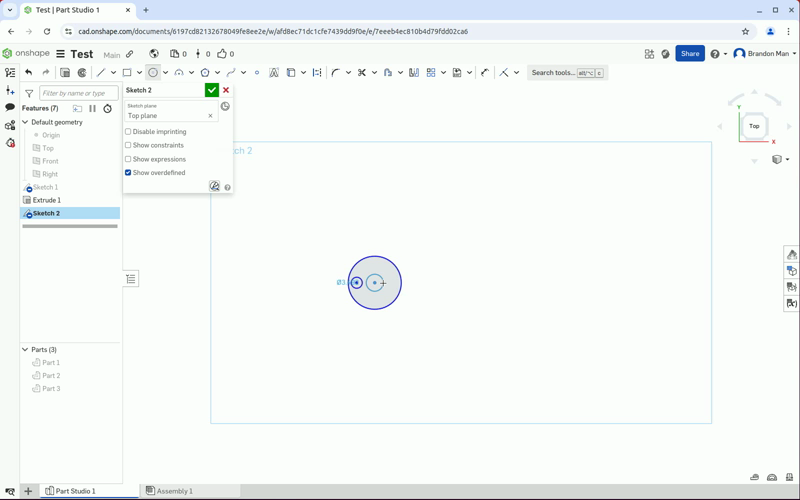
click(383, 282)
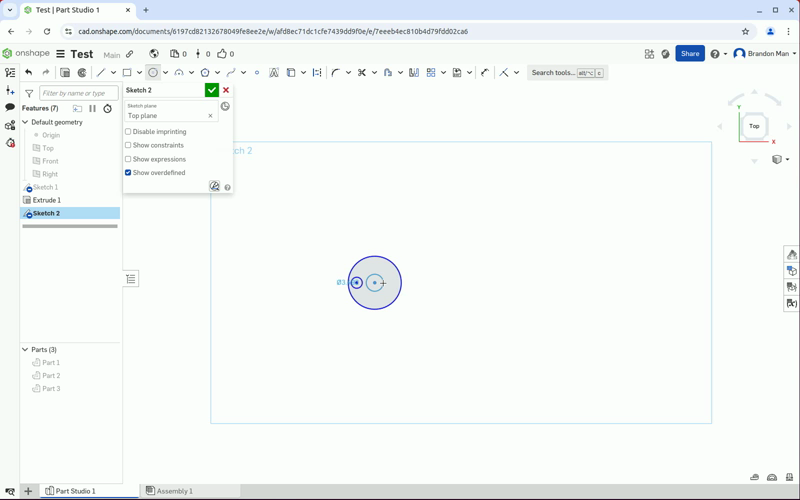
key(esc)
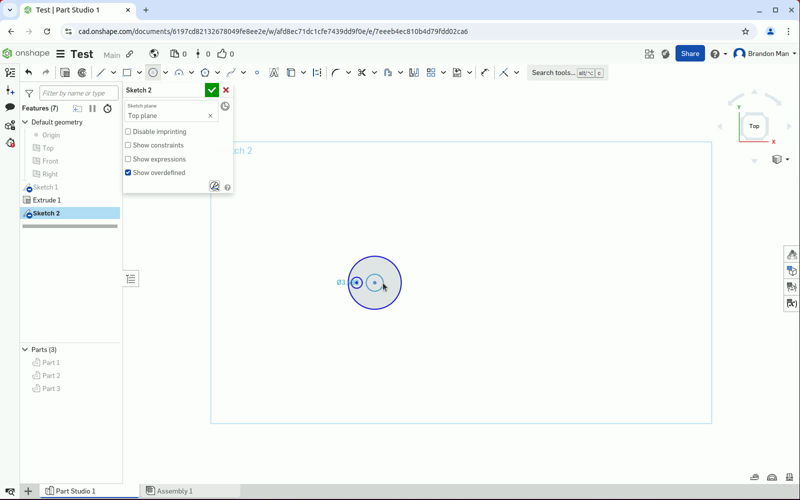
mouse_move(383, 299)
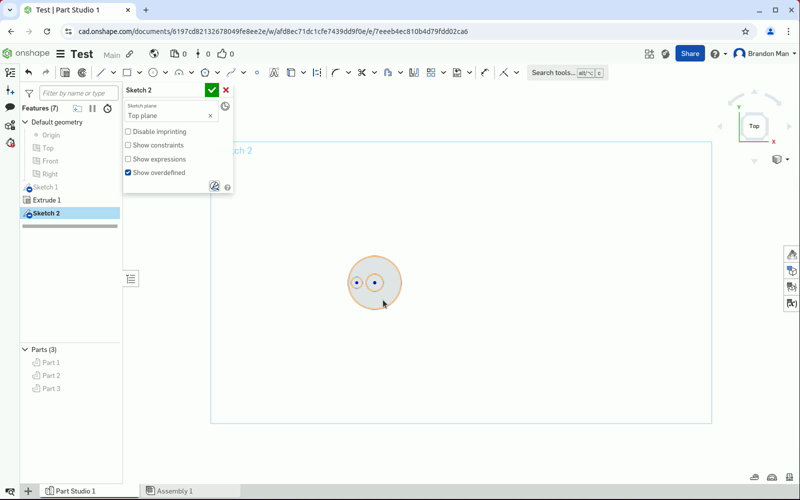
click(383, 299)
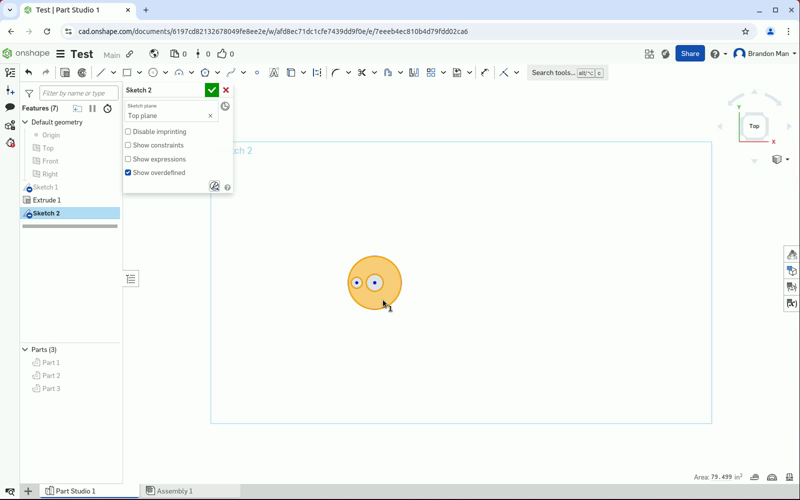
mouse_move(73, 352)
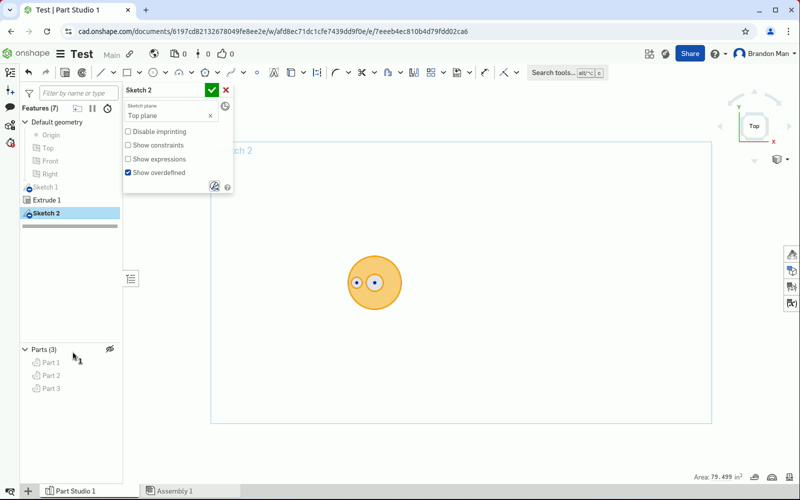
key(shift+y)
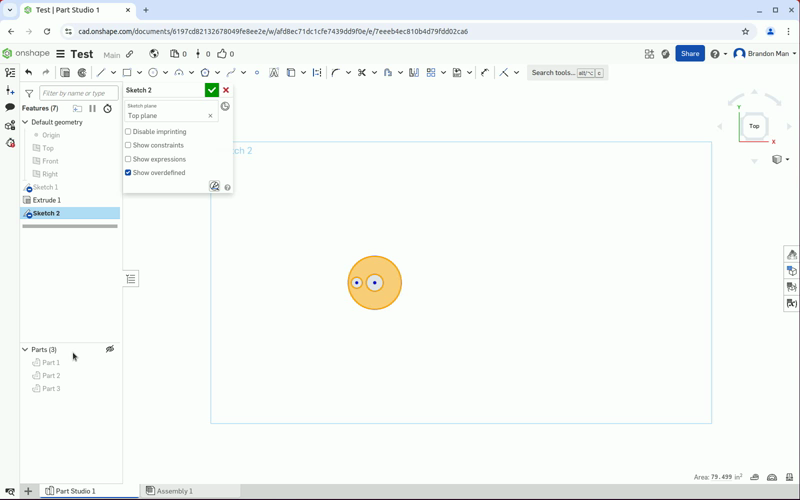
key(shift+e)
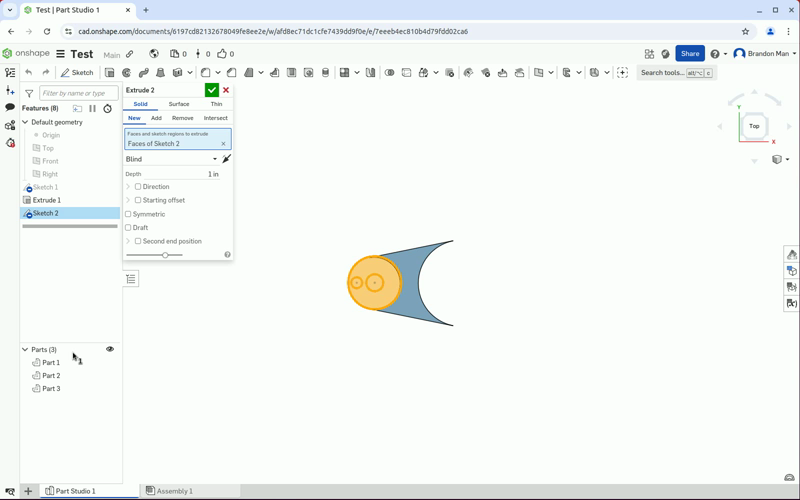
mouse_move(143, 106)
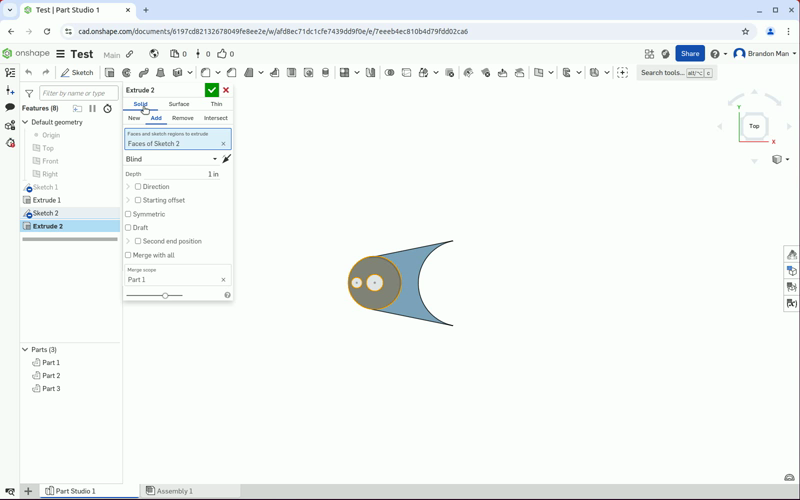
click(143, 106)
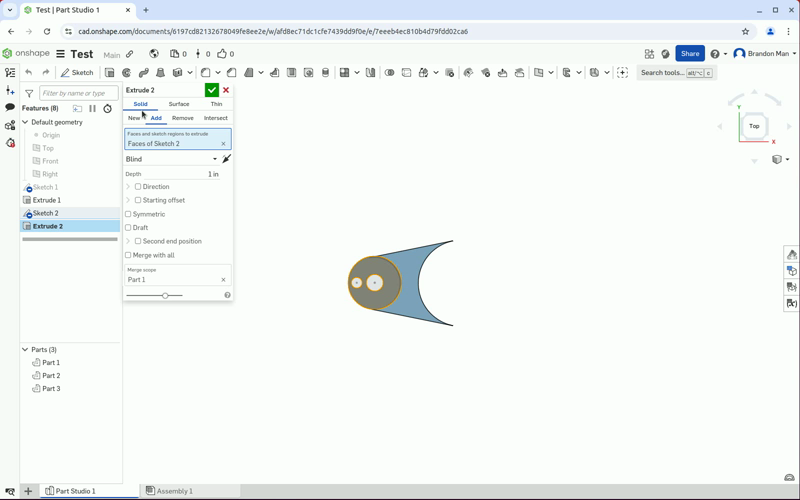
mouse_move(137, 120)
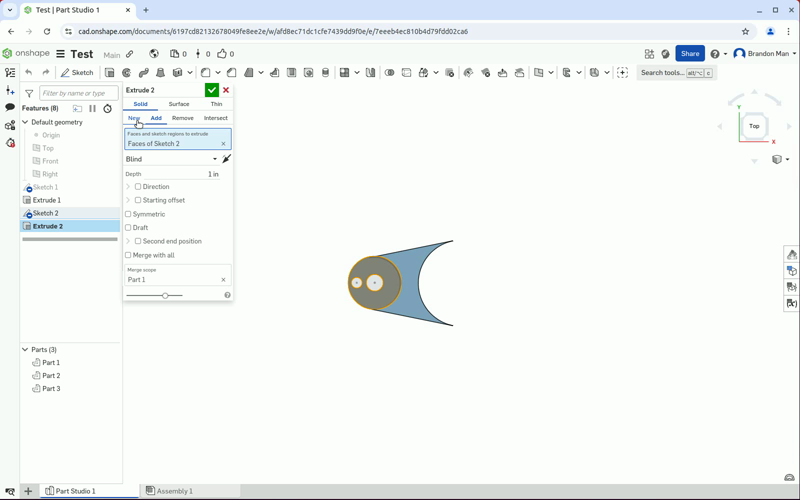
click(137, 120)
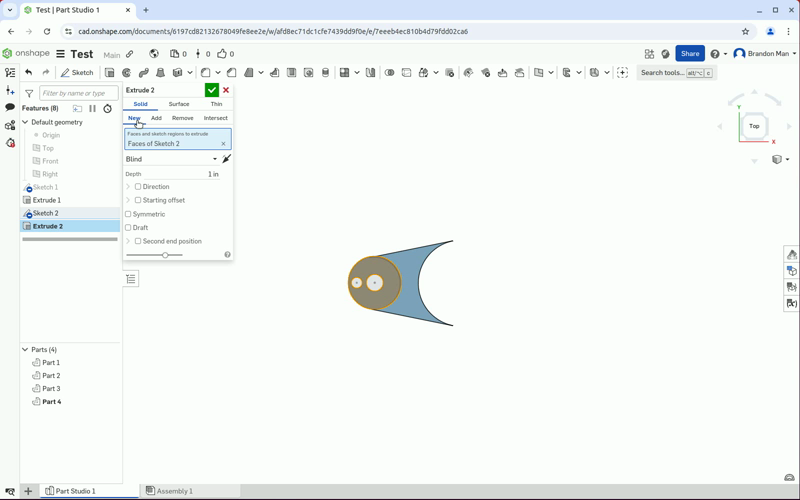
key(tab, 4)
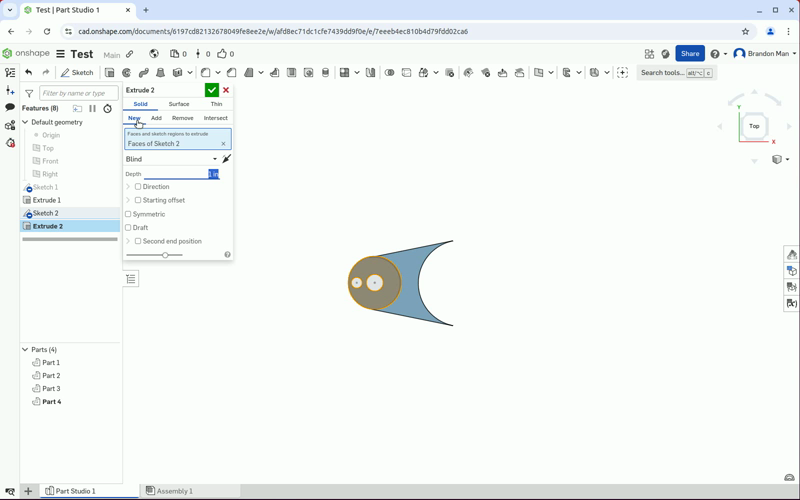
text(1.926)
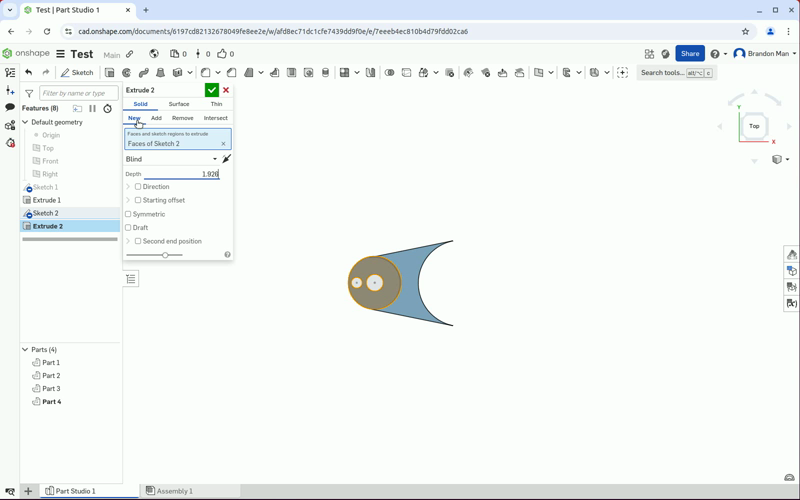
key(tab, 3)
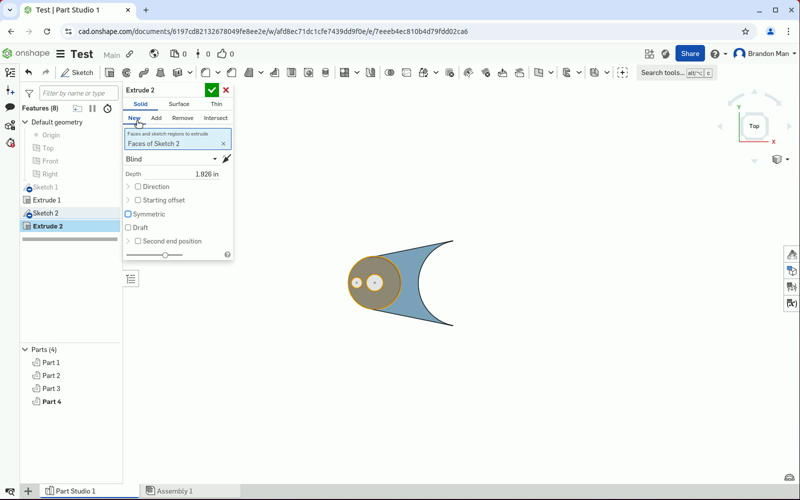
key(space)
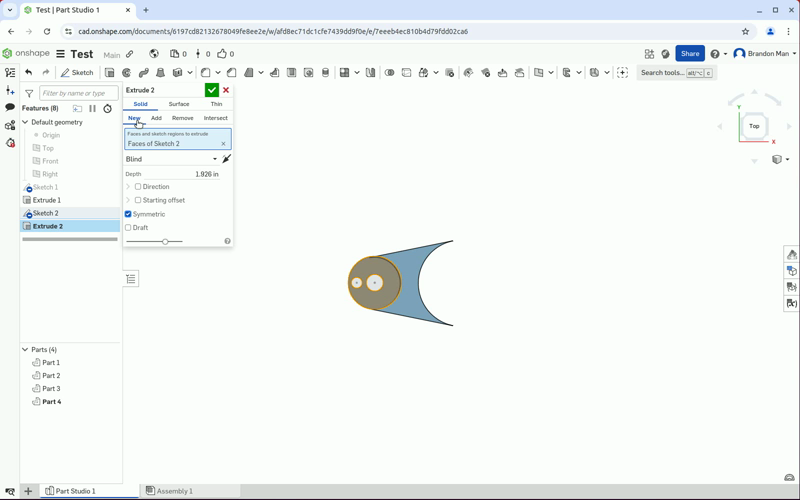
key(enter)
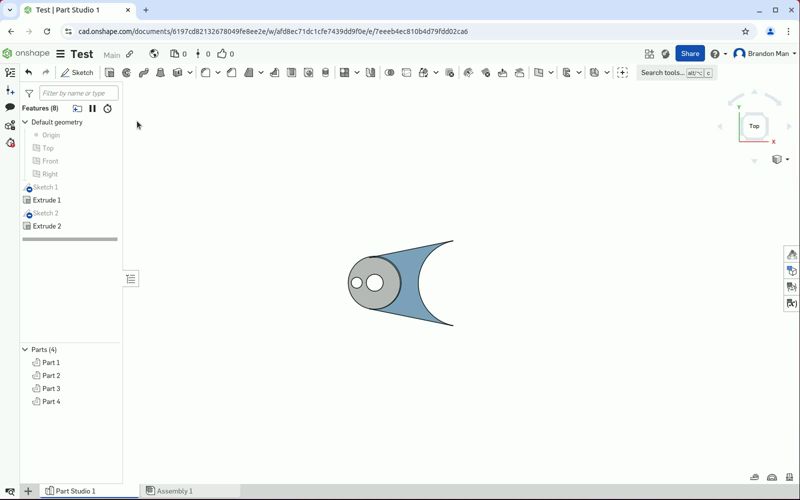
key(shift+h)
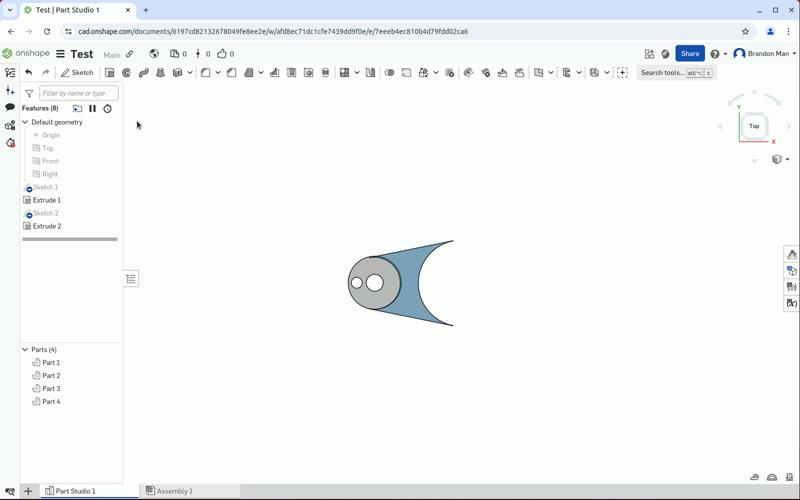
key(shift+h)
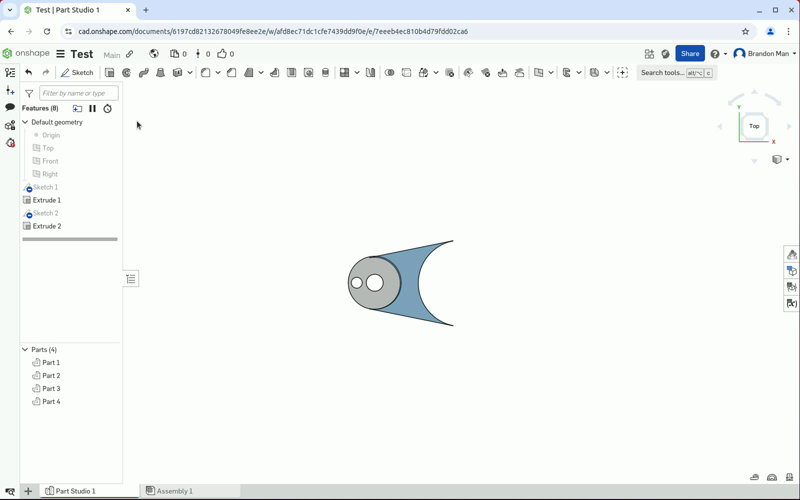
mouse_move(73, 189)
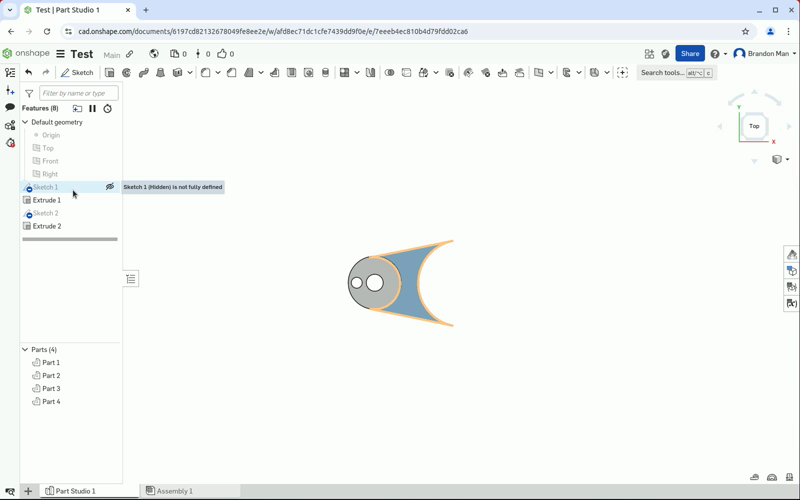
click(73, 189)
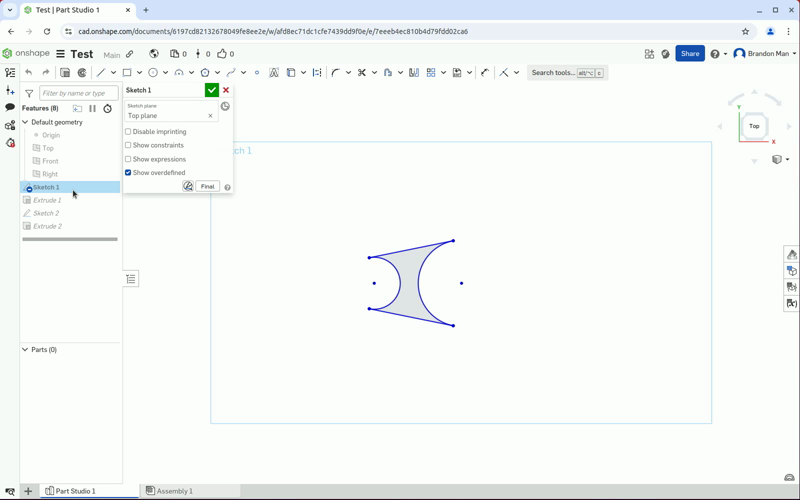
mouse_move(229, 92)
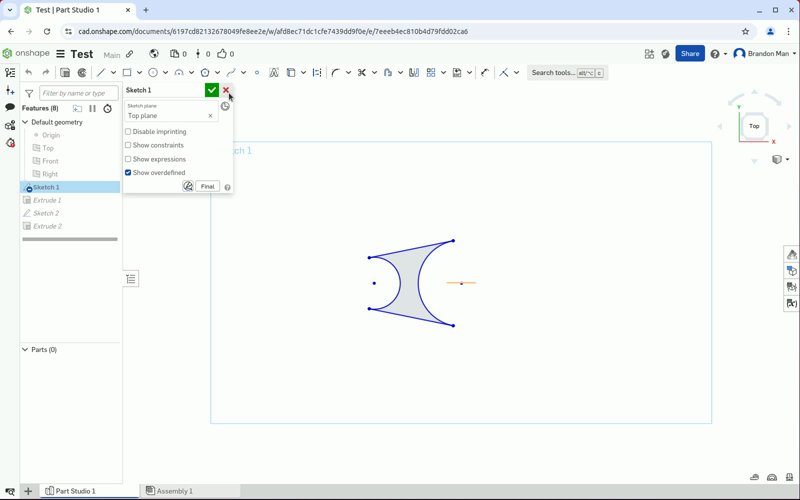
click(229, 92)
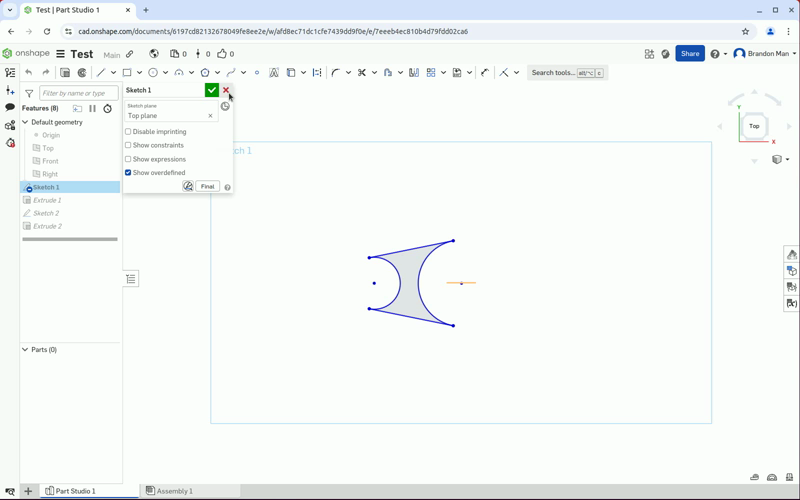
key(shift+s)
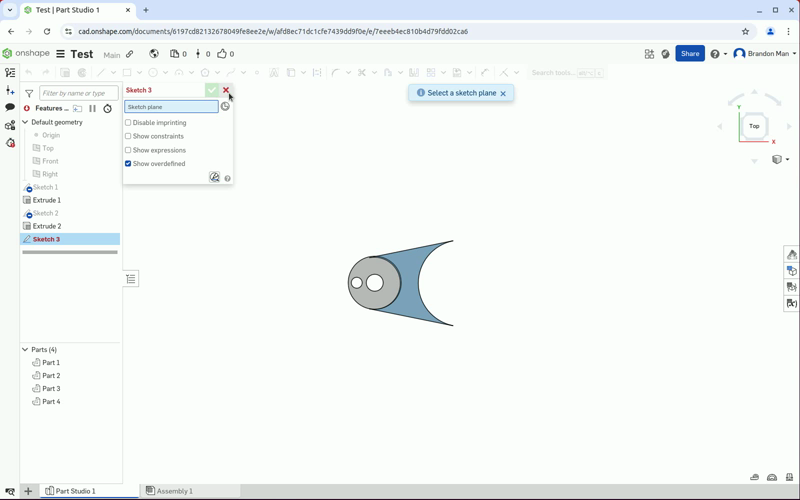
mouse_move(73, 150)
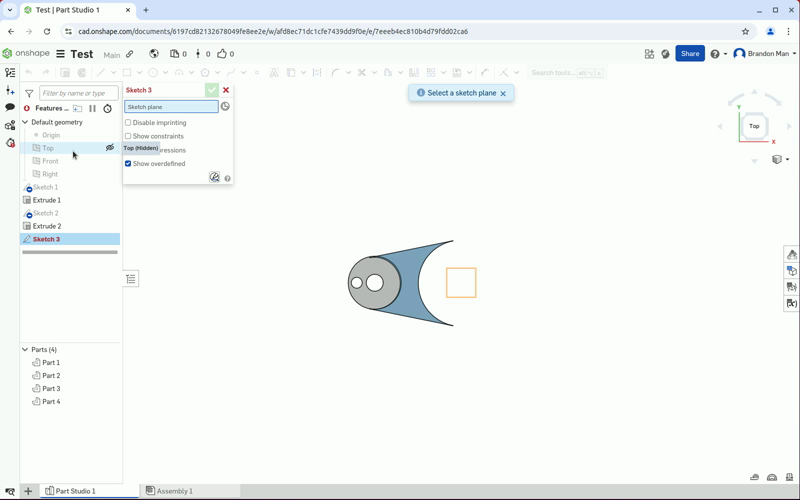
click(73, 150)
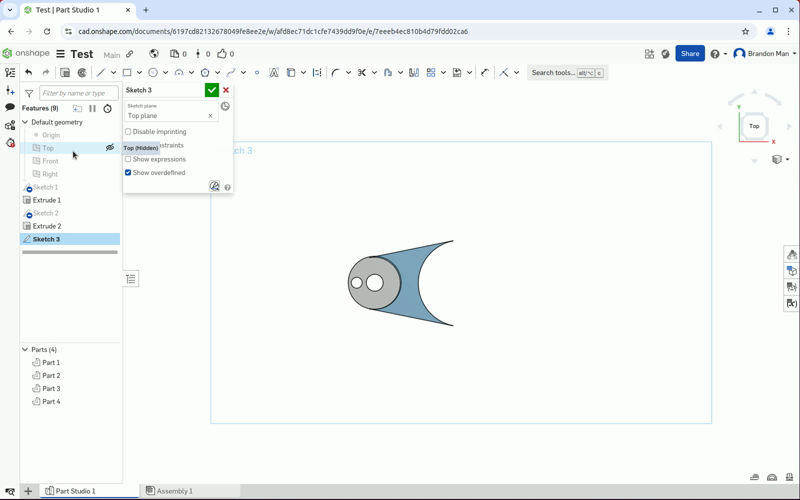
mouse_move(73, 352)
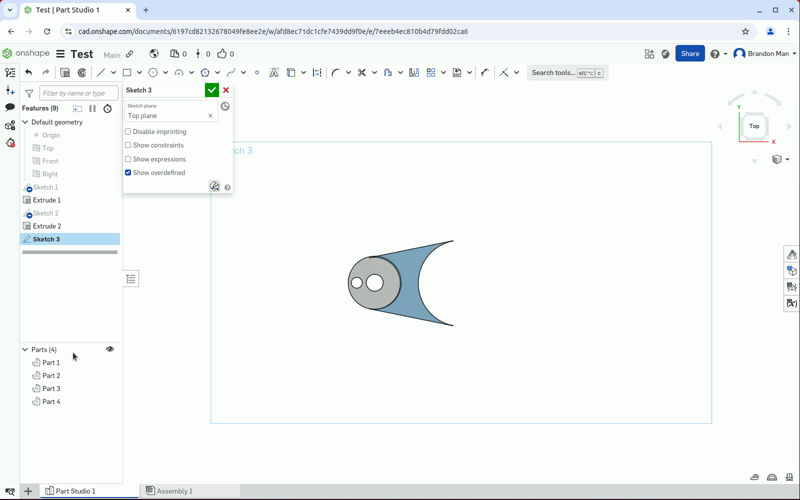
key(y)
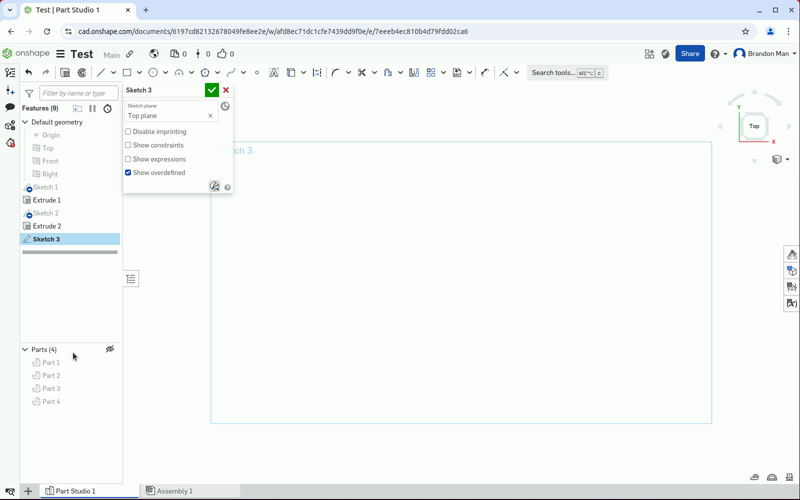
key(c)
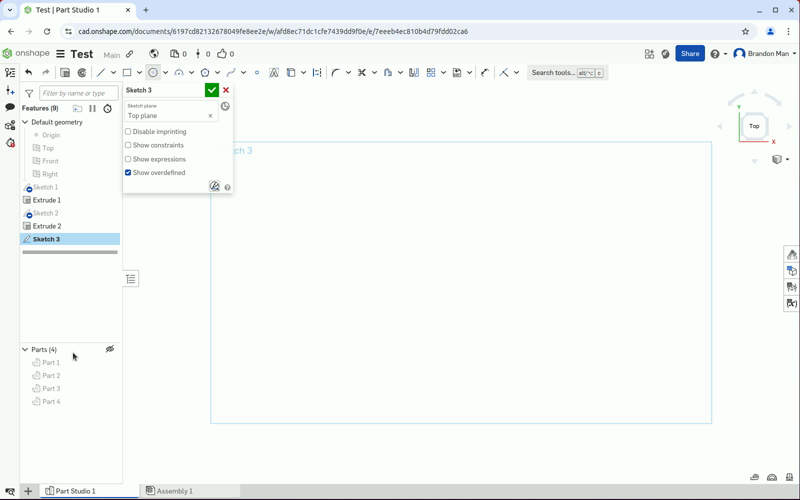
key_down(shift)
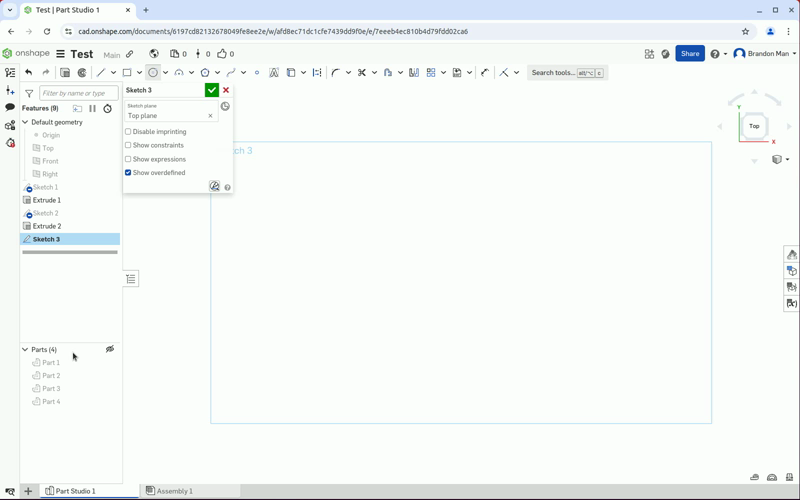
mouse_move(461, 282)
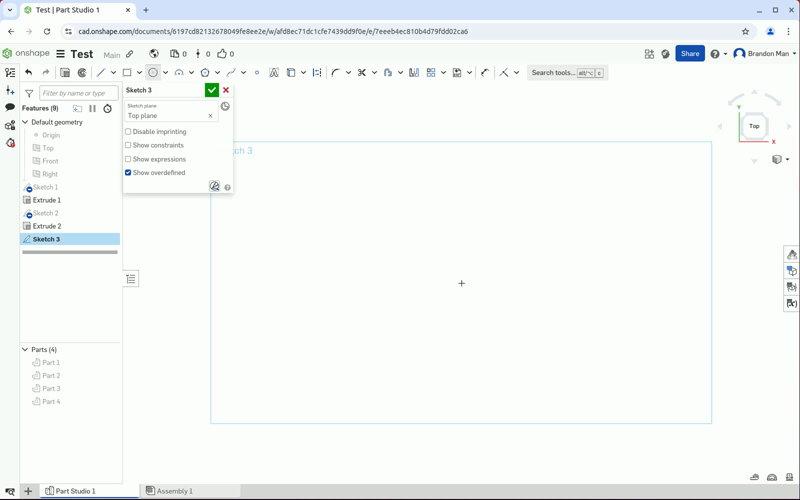
click(461, 282)
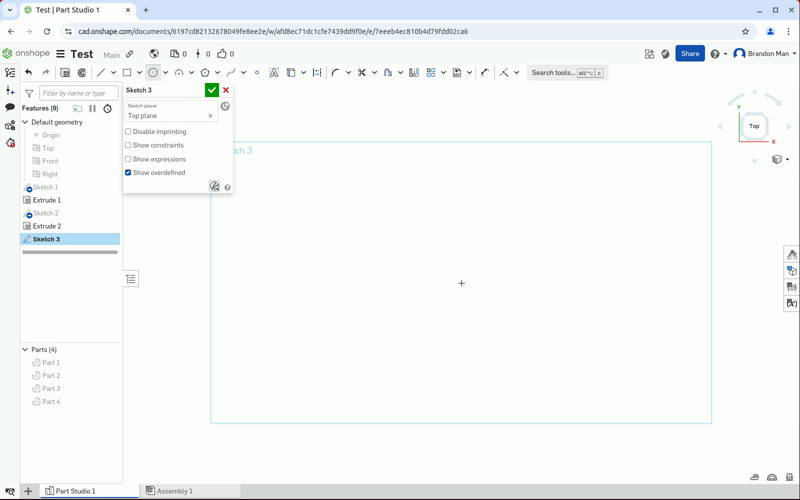
key_up(shift)
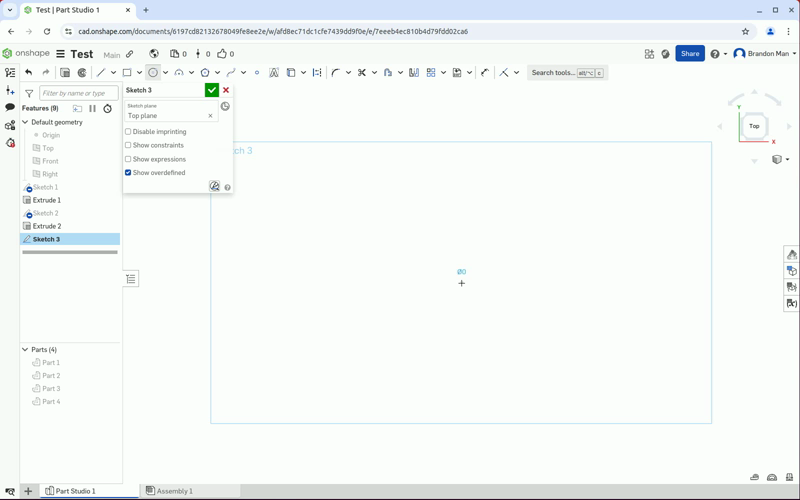
mouse_move(505, 282)
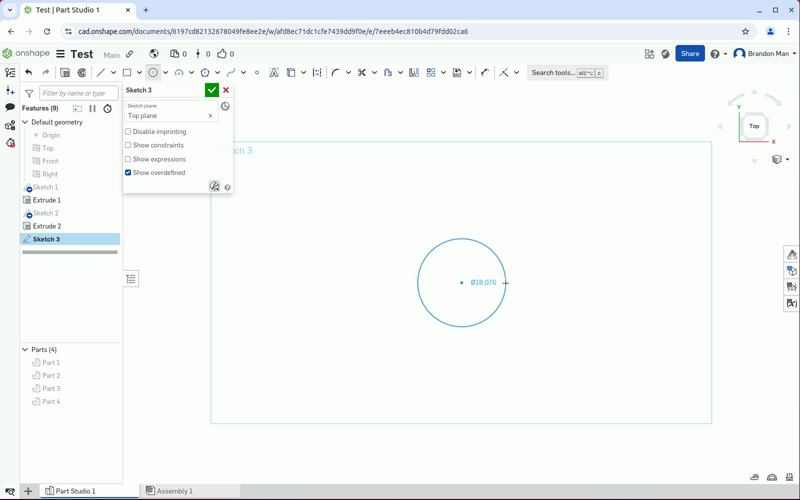
click(505, 282)
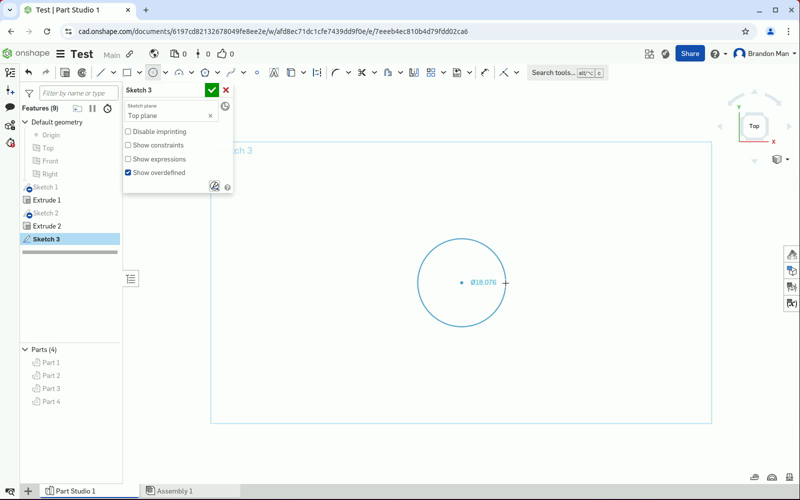
key(esc)
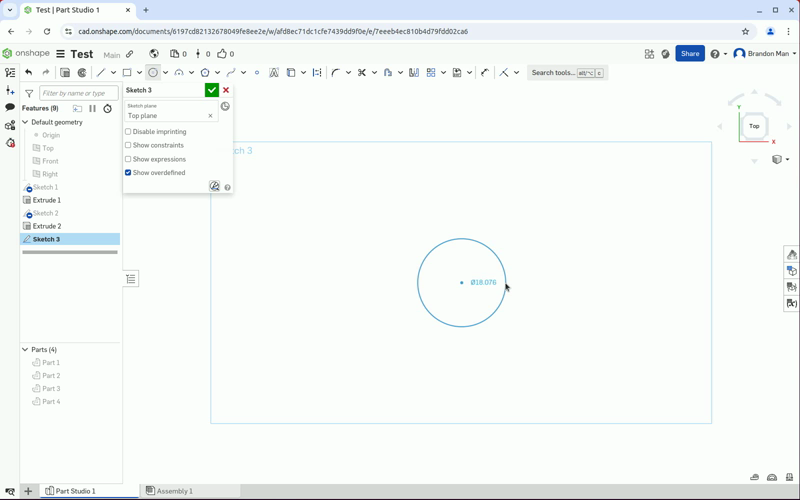
key(c)
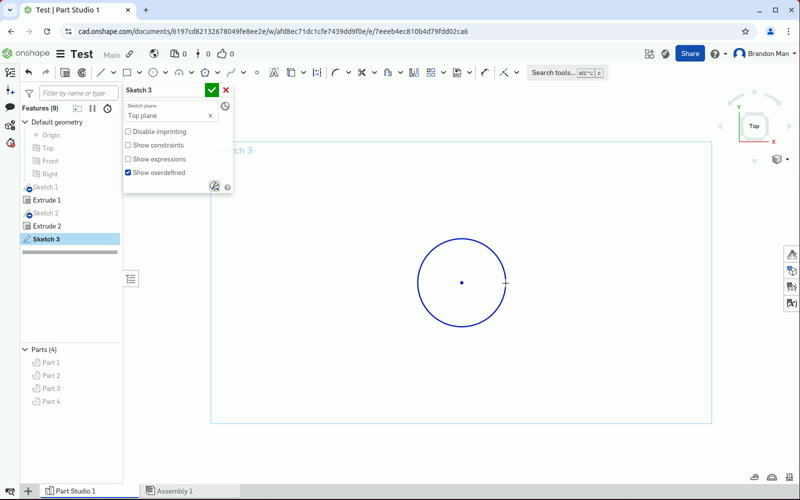
key_down(shift)
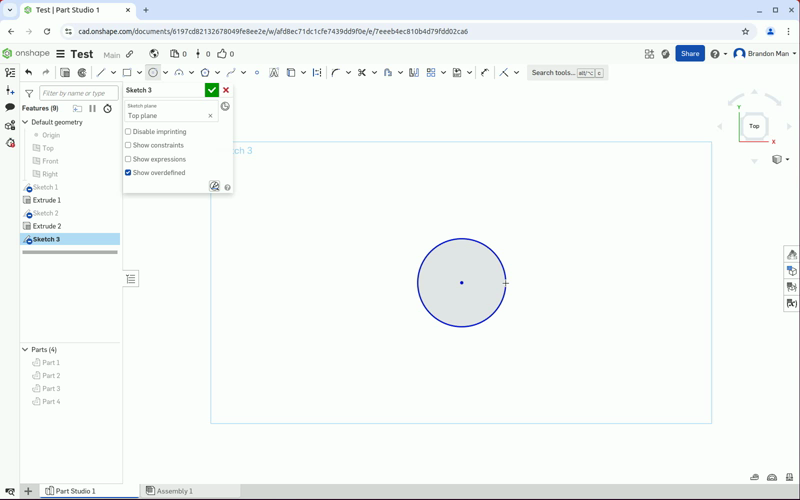
mouse_move(443, 300)
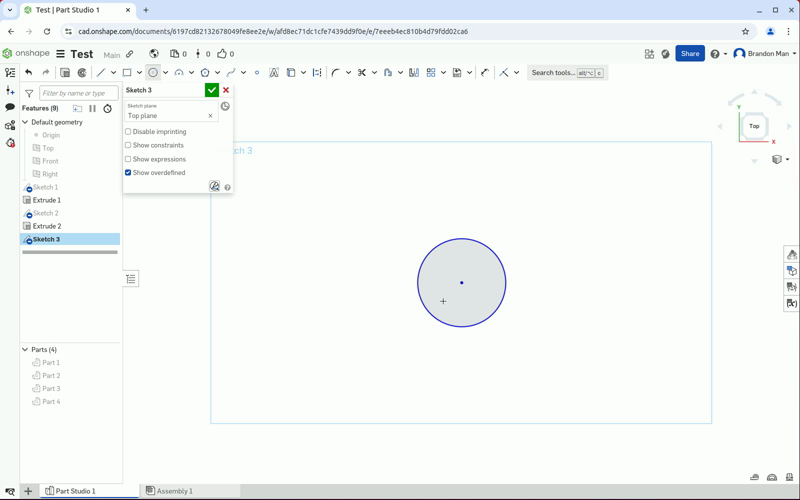
click(443, 300)
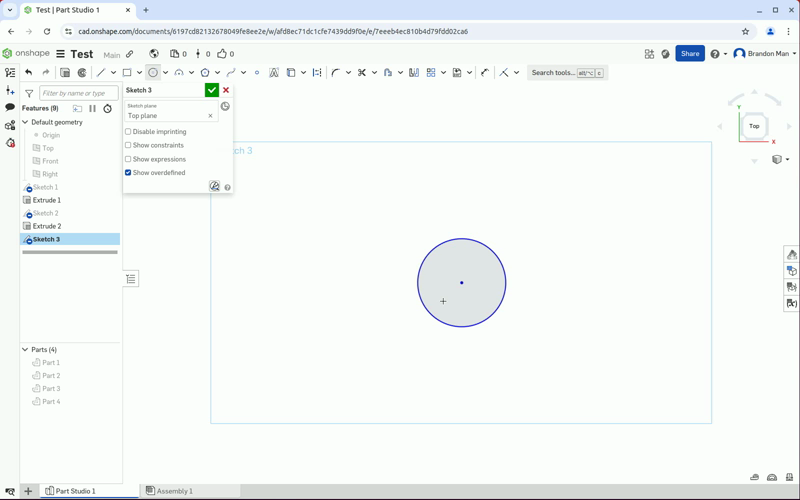
key_up(shift)
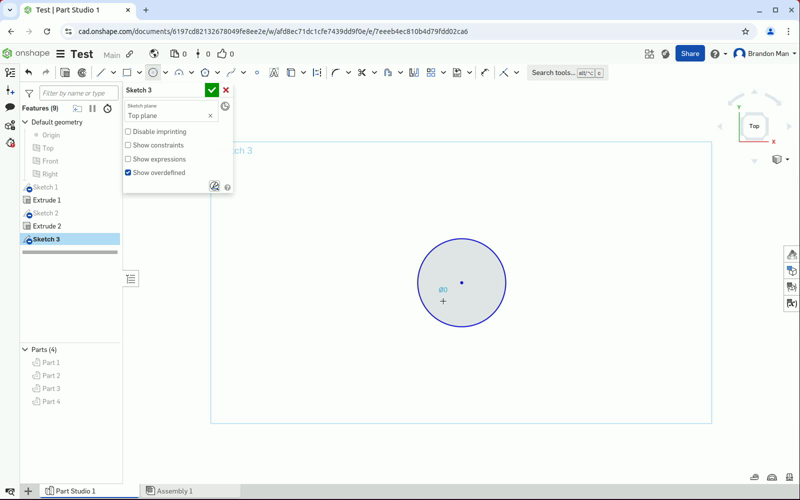
mouse_move(446, 300)
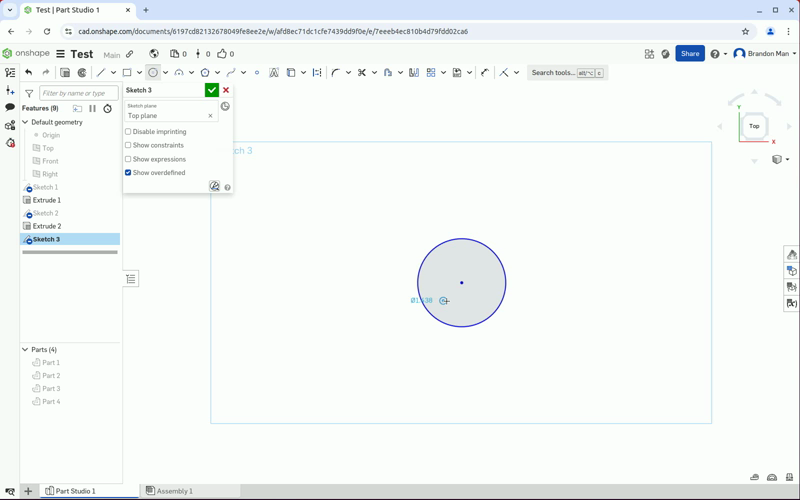
click(446, 300)
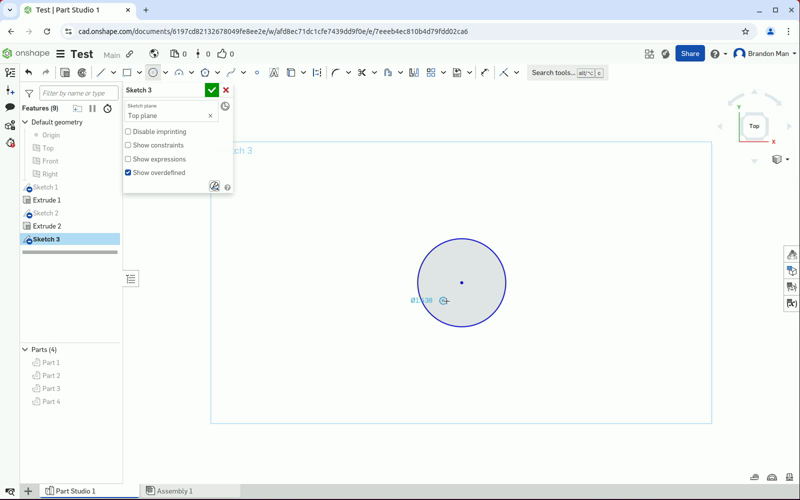
key(esc)
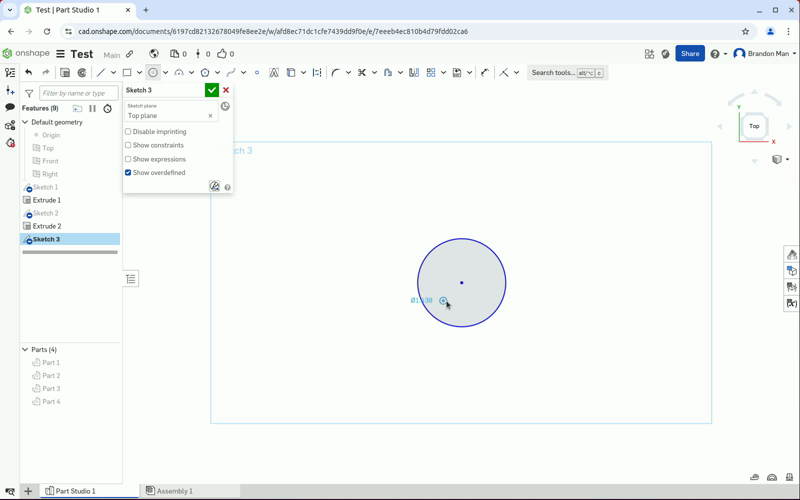
key(c)
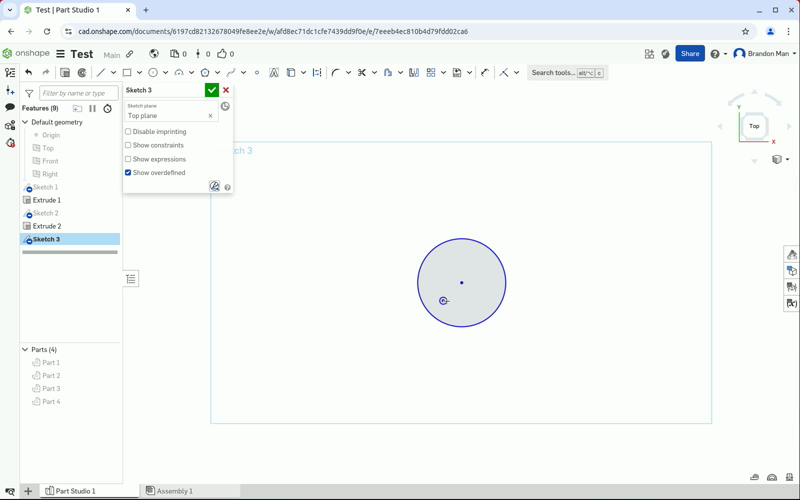
key_down(shift)
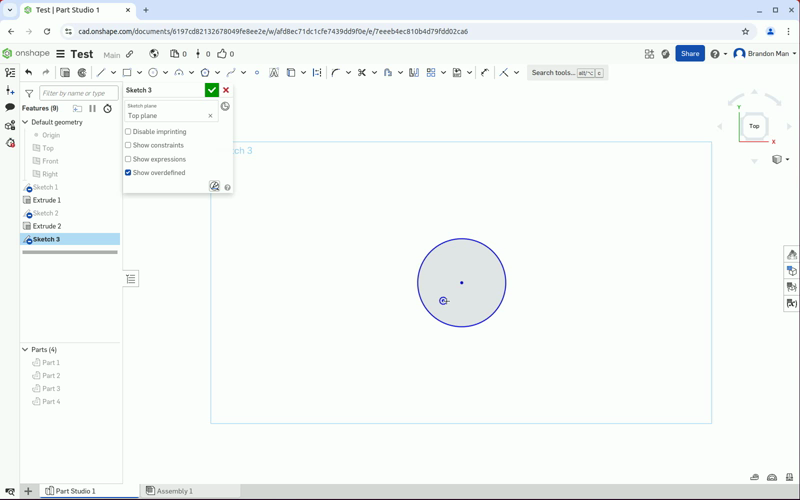
mouse_move(443, 264)
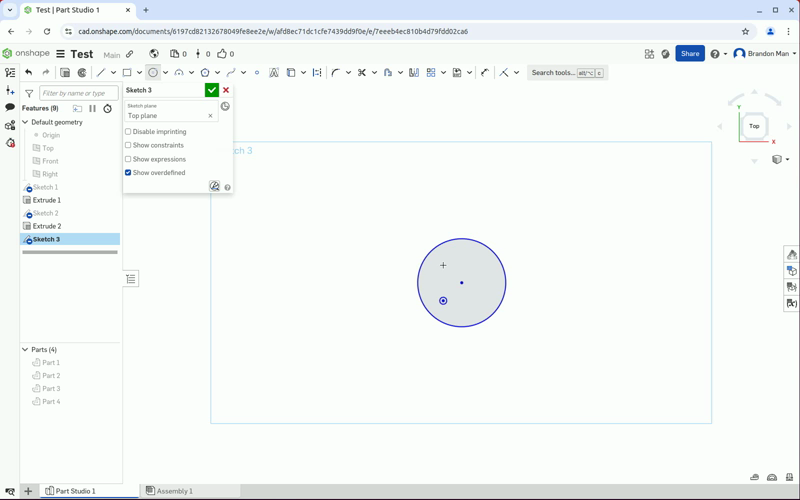
click(443, 264)
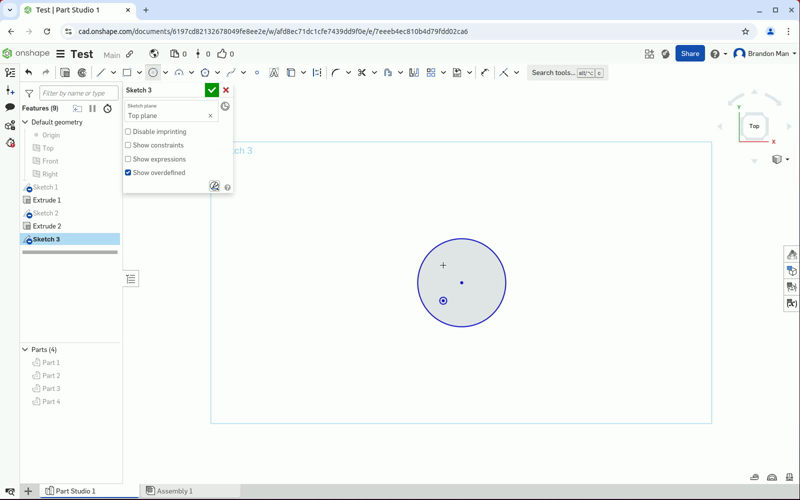
key_up(shift)
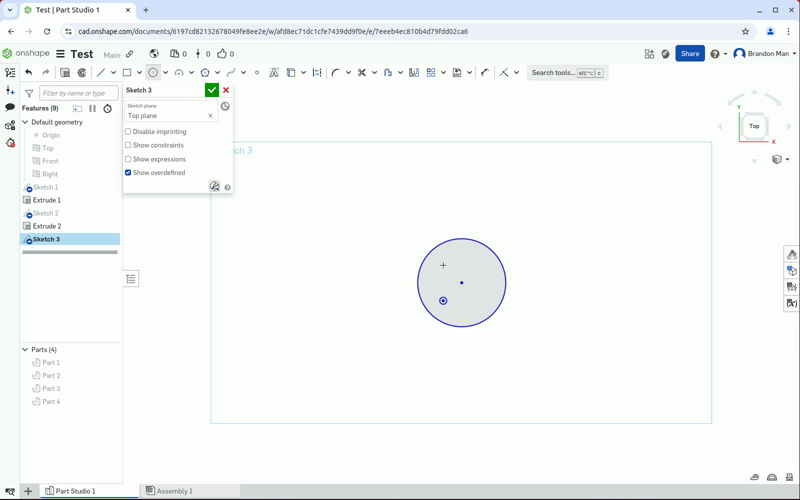
mouse_move(446, 264)
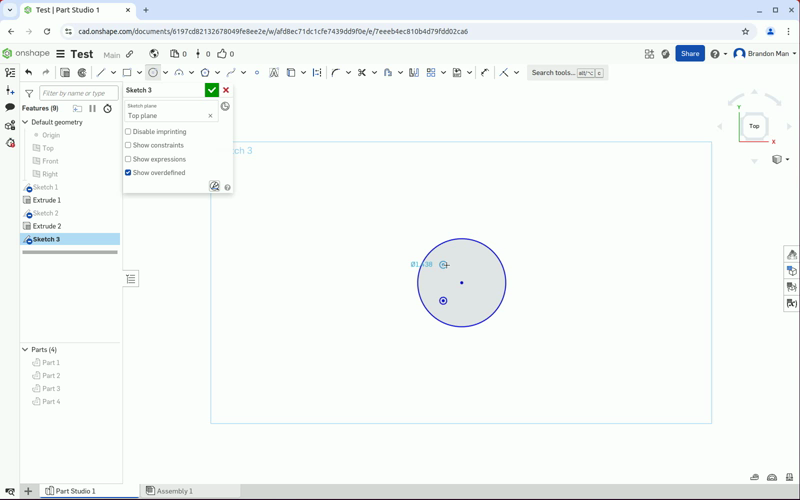
click(446, 264)
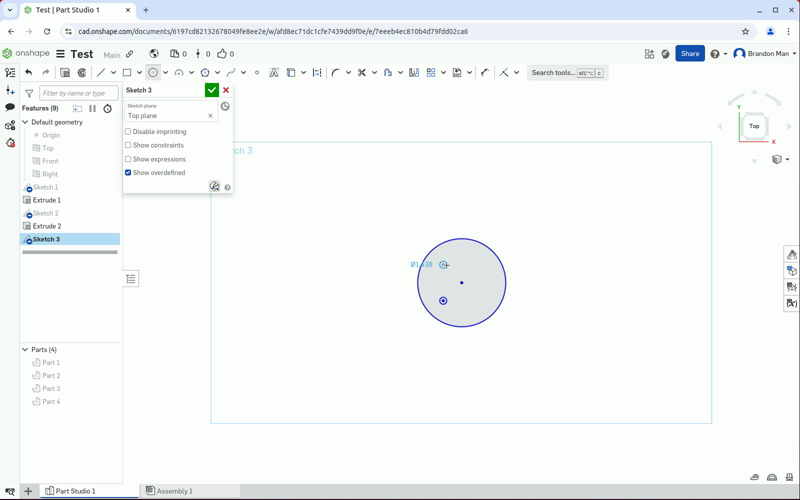
key(esc)
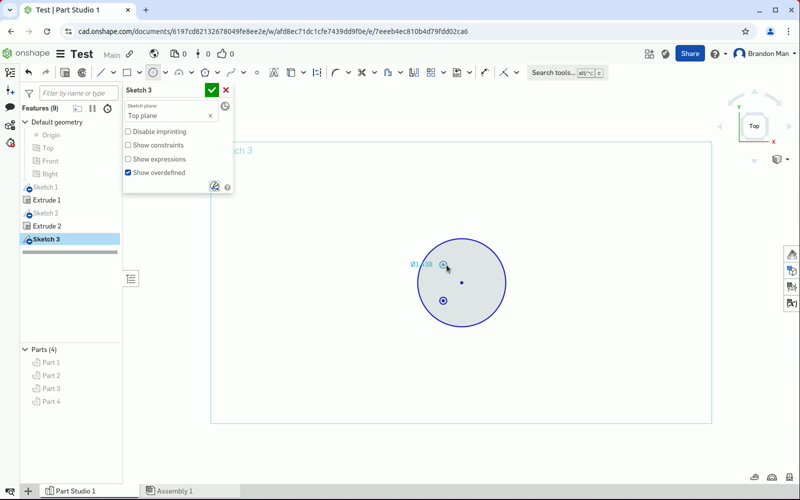
key(c)
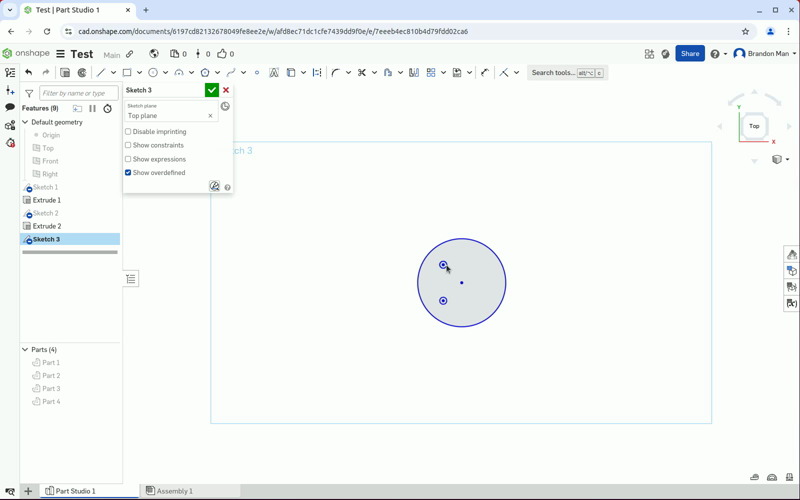
key_down(shift)
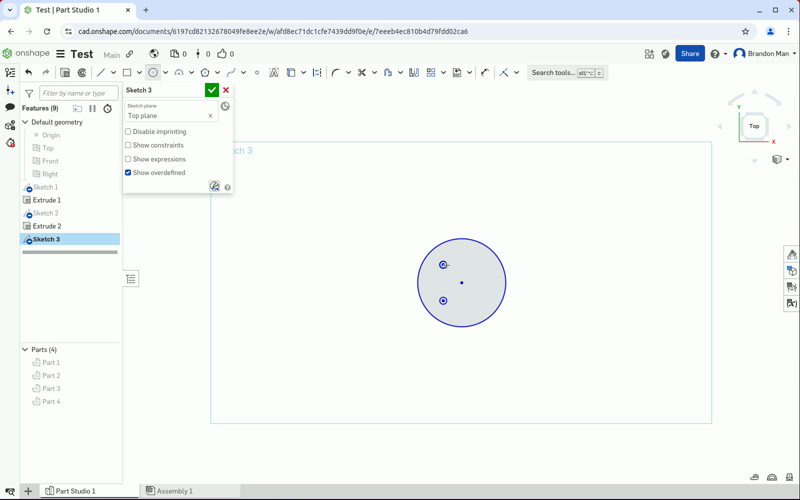
mouse_move(461, 282)
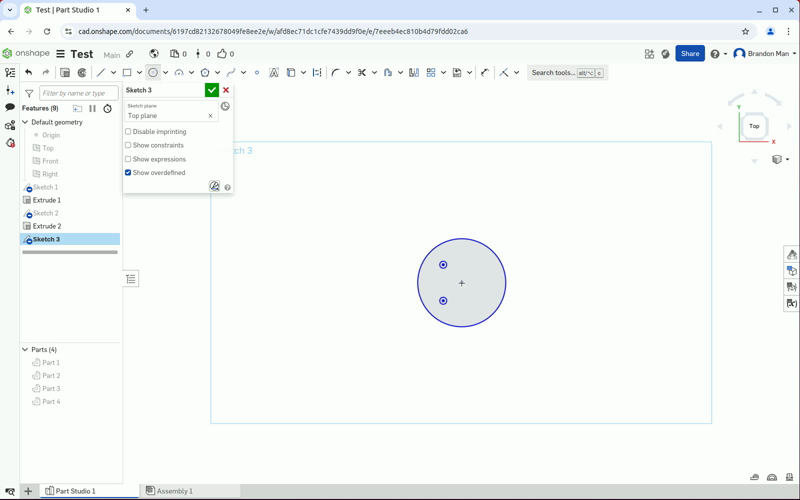
click(461, 282)
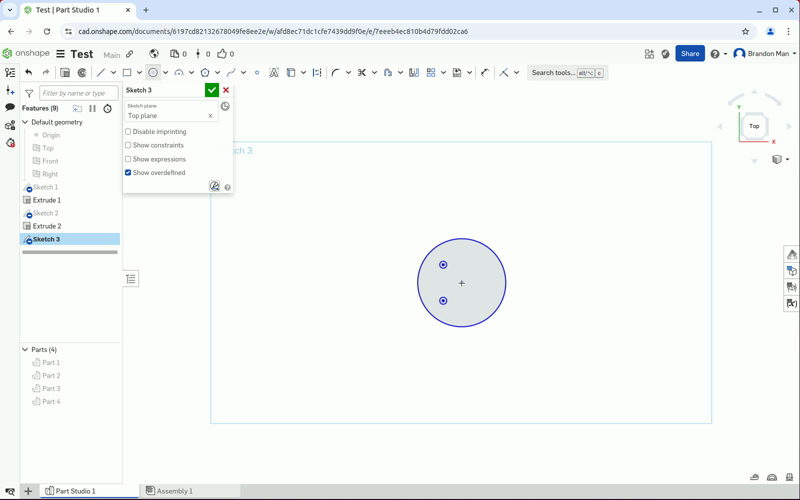
key_up(shift)
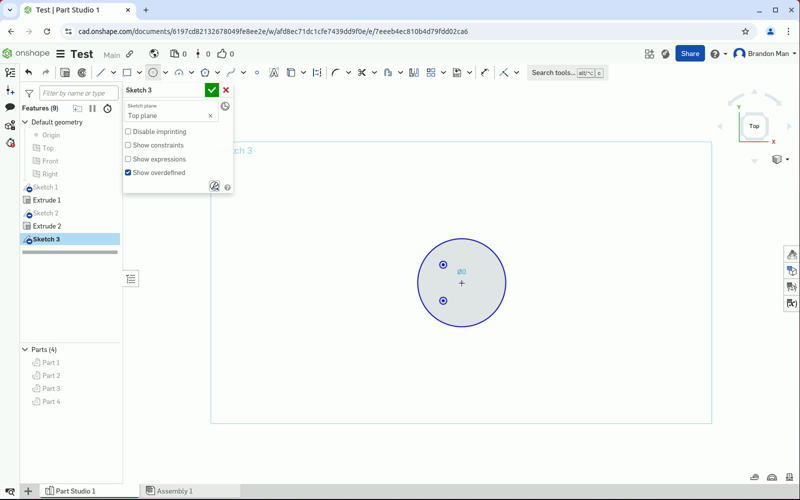
mouse_move(469, 282)
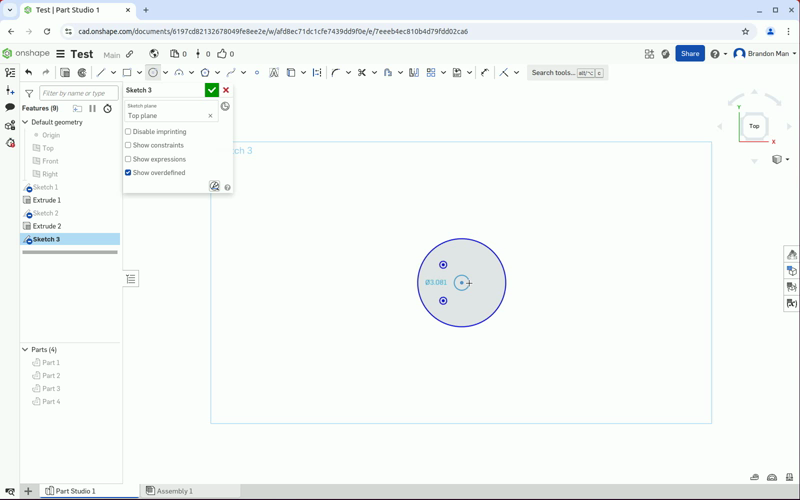
click(469, 282)
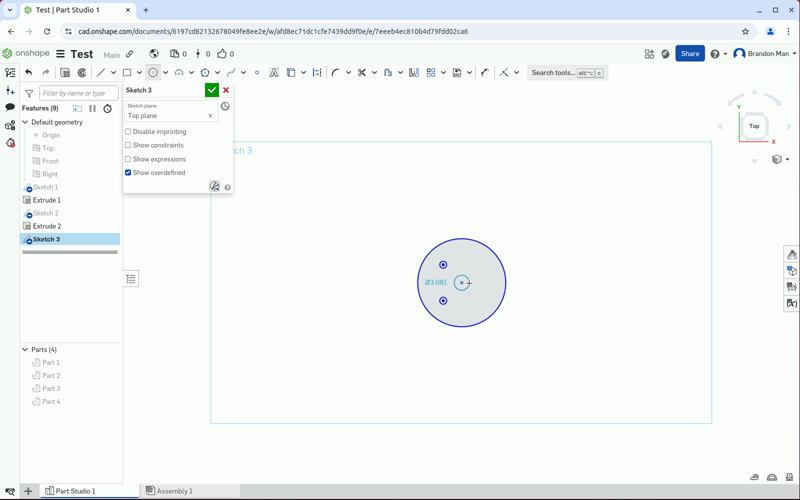
key(esc)
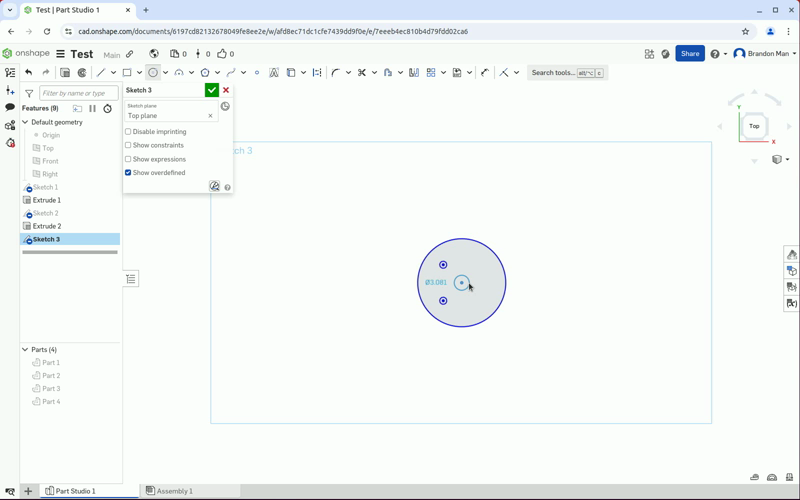
key(c)
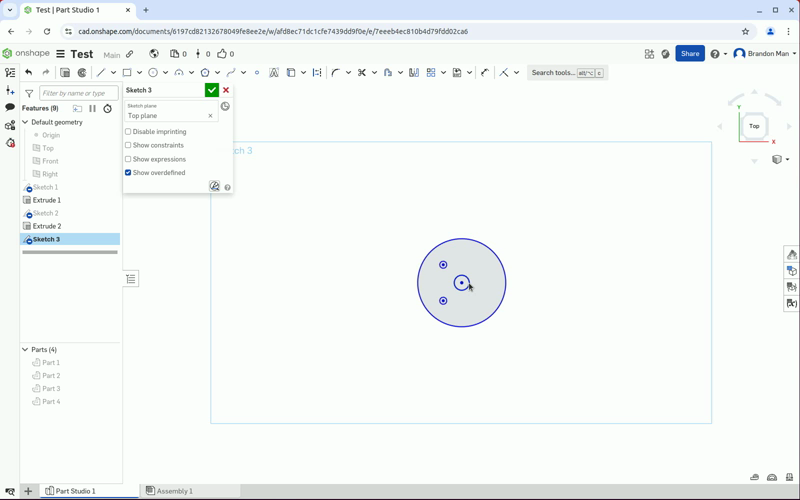
key_down(shift)
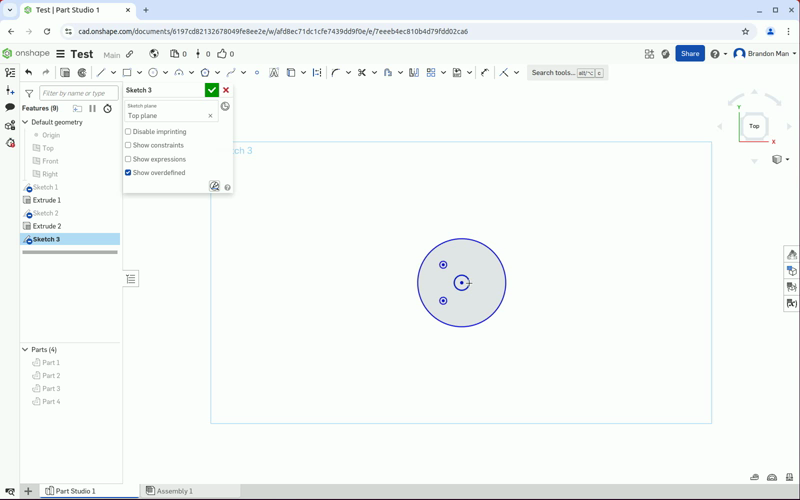
mouse_move(480, 300)
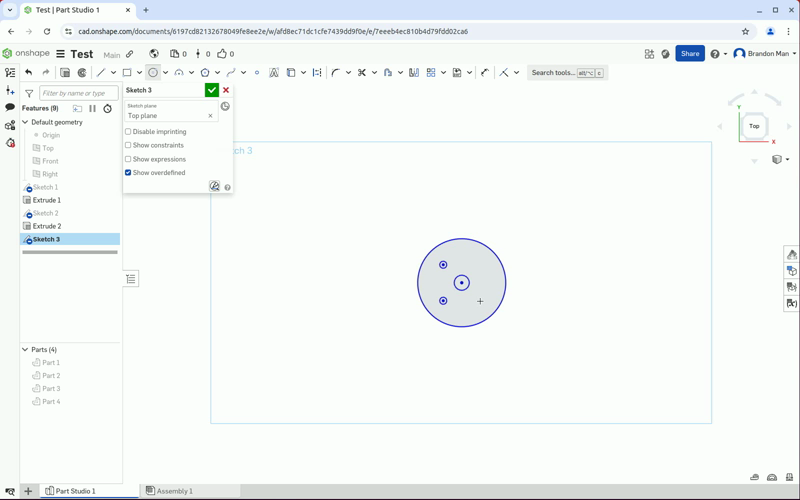
click(480, 300)
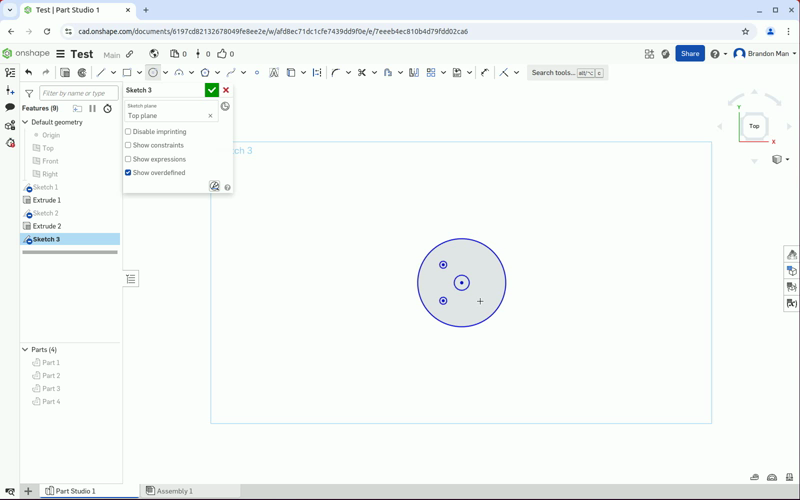
key_up(shift)
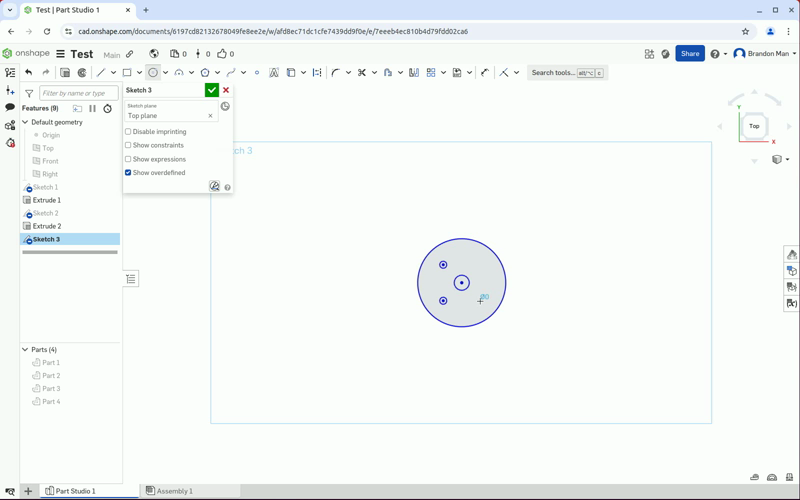
mouse_move(483, 300)
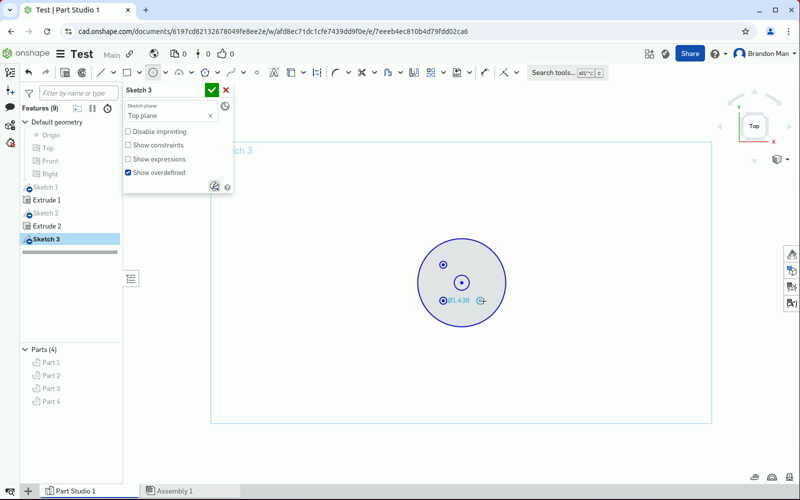
click(483, 300)
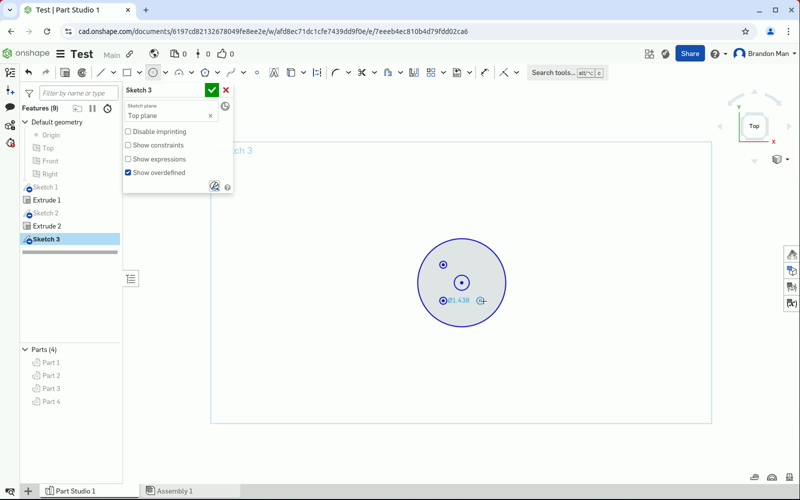
key(esc)
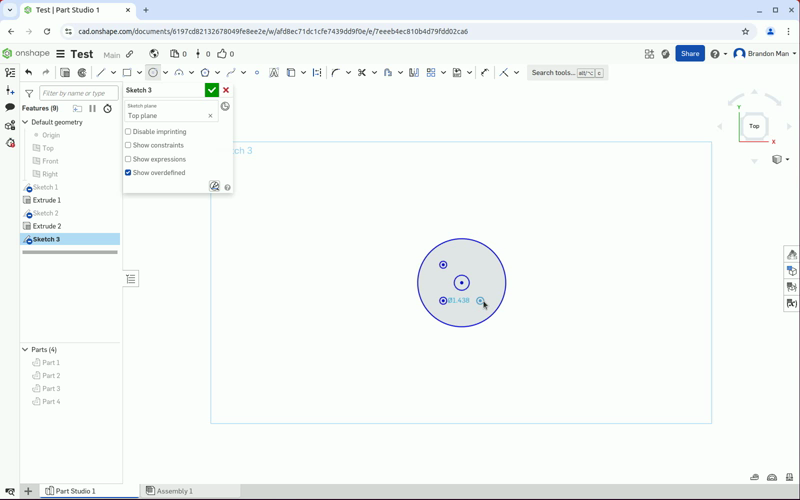
key(c)
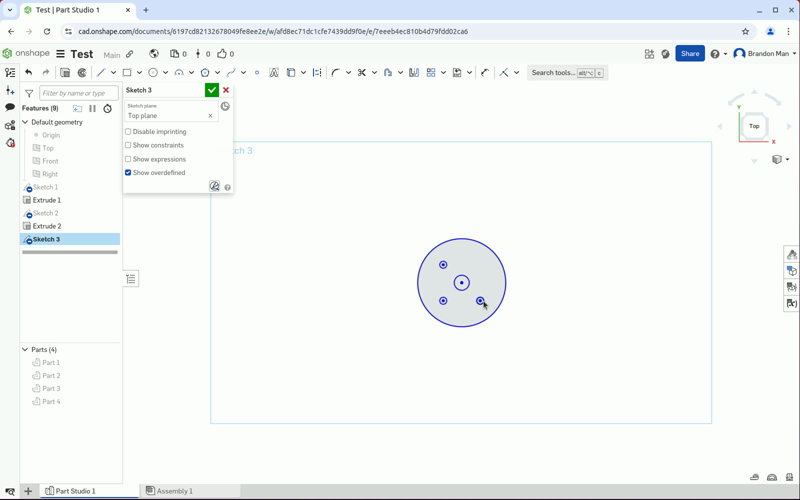
key_down(shift)
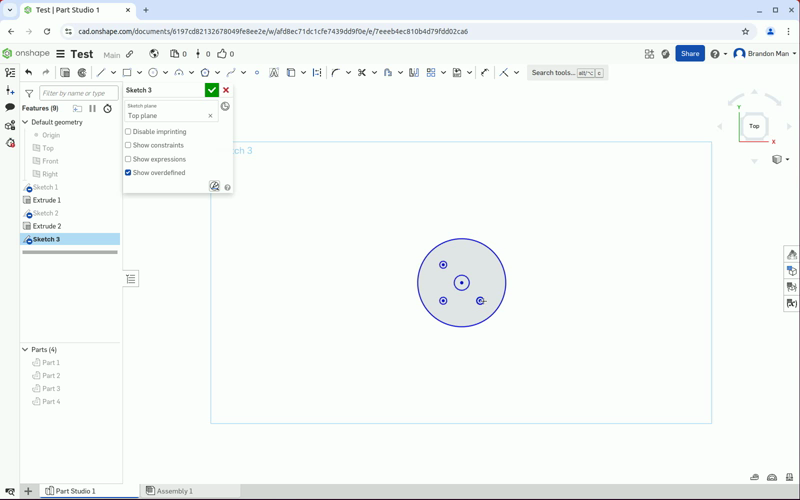
mouse_move(480, 264)
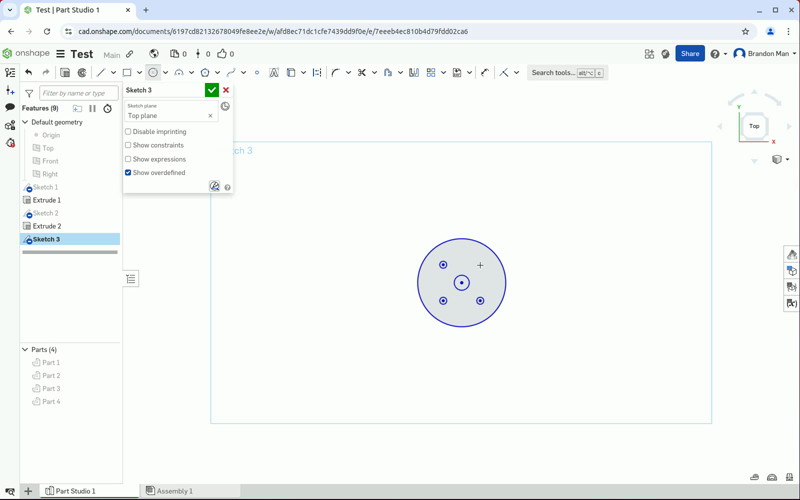
click(480, 264)
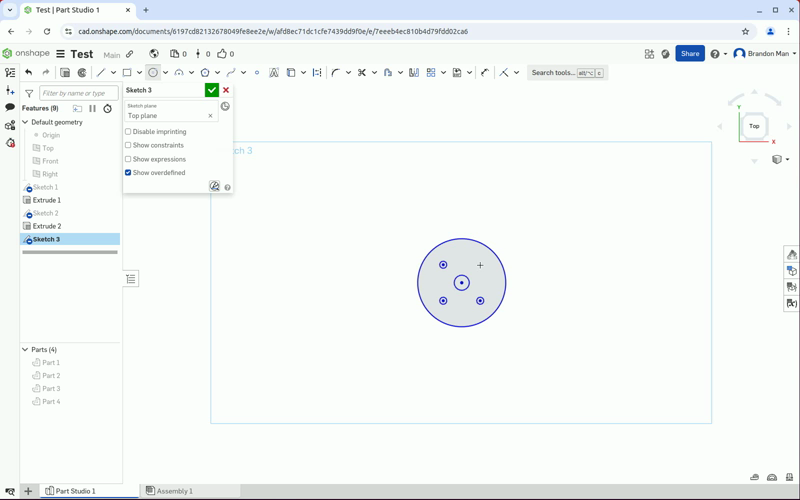
key_up(shift)
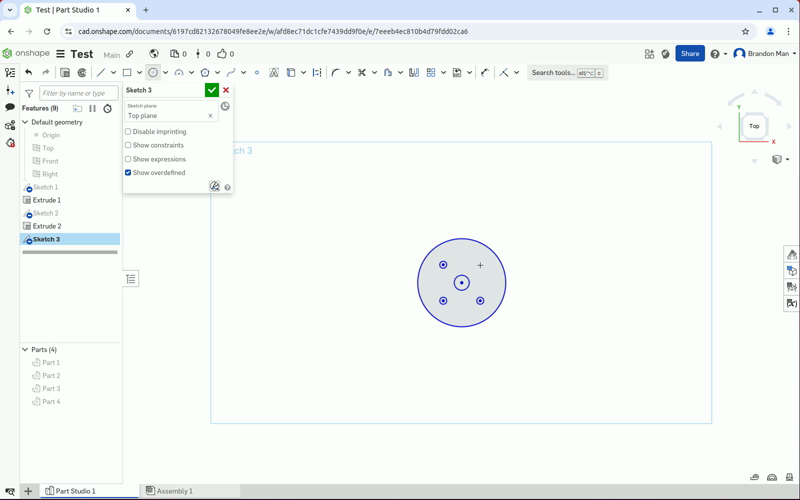
mouse_move(483, 264)
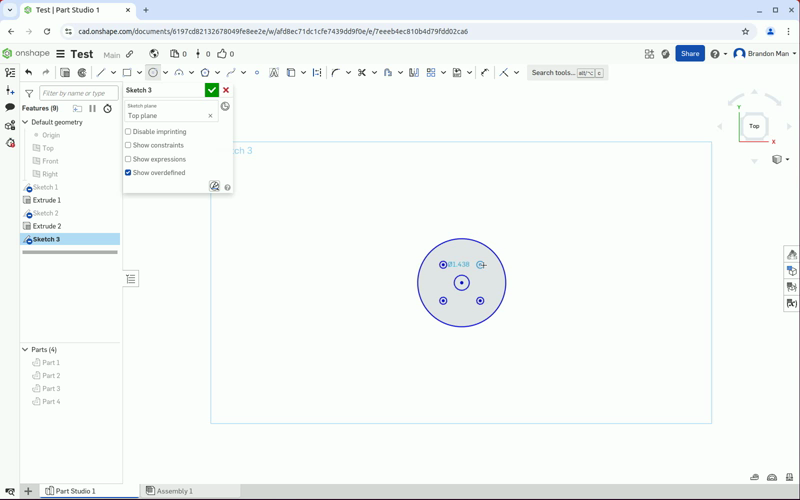
click(483, 264)
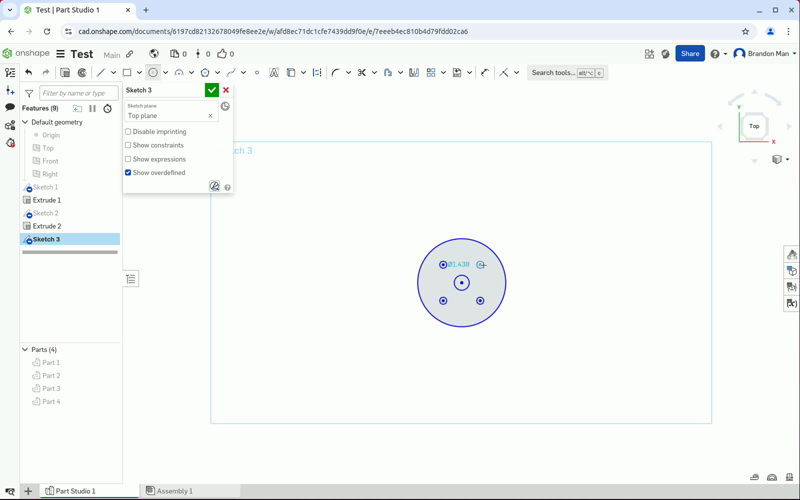
key(esc)
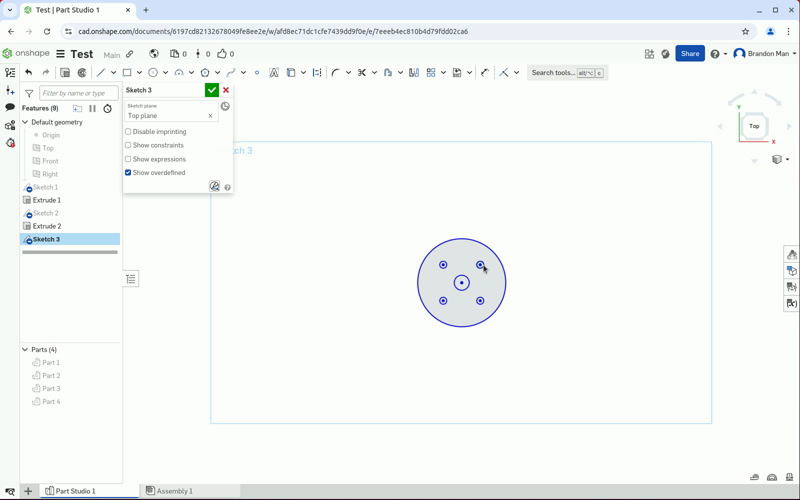
mouse_move(462, 322)
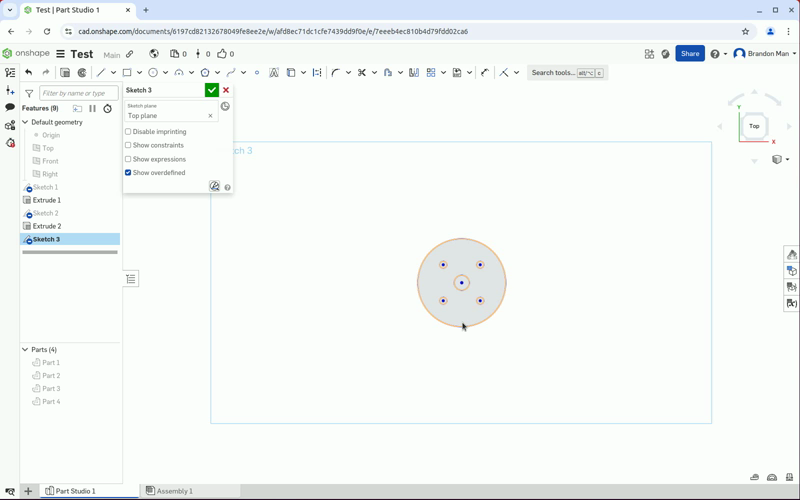
click(462, 322)
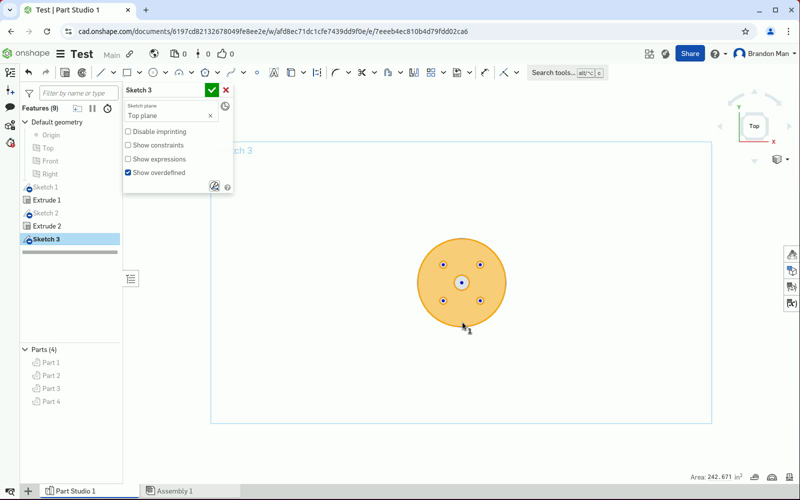
mouse_move(73, 352)
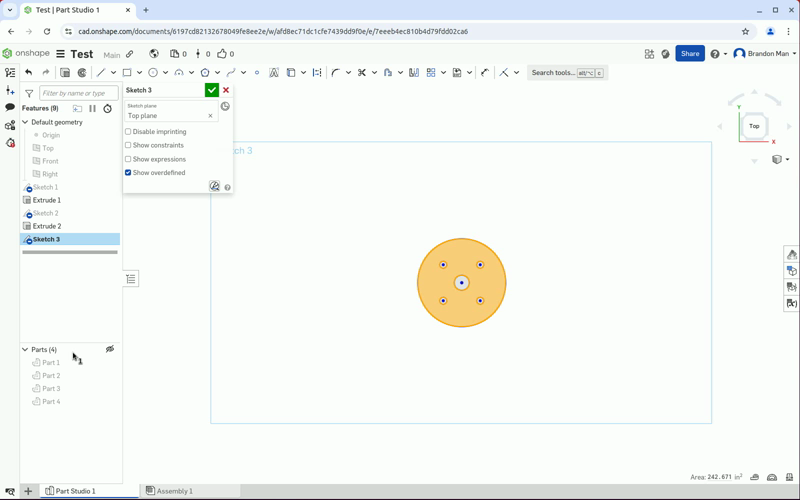
key(shift+y)
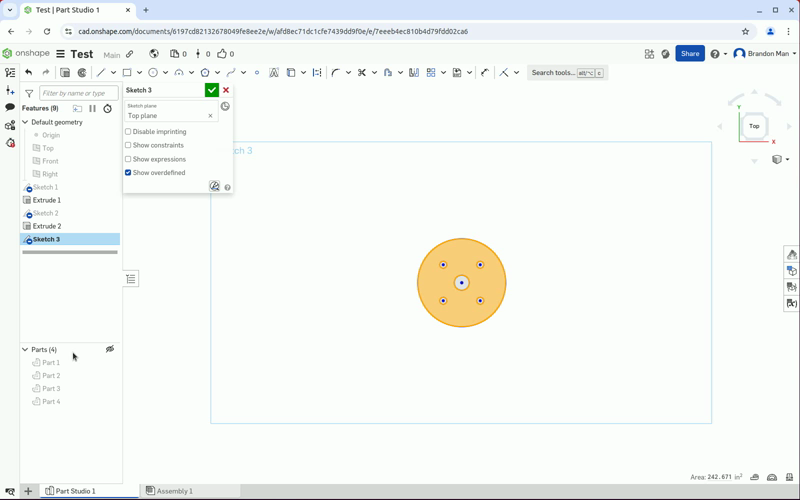
key(shift+e)
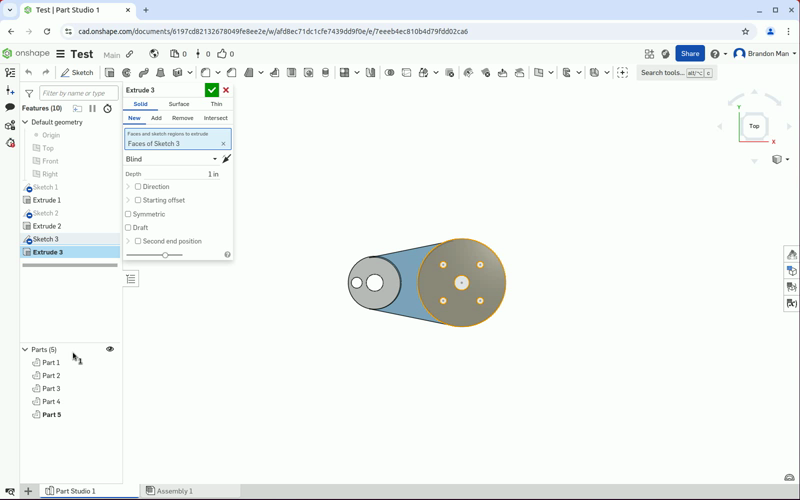
mouse_move(143, 106)
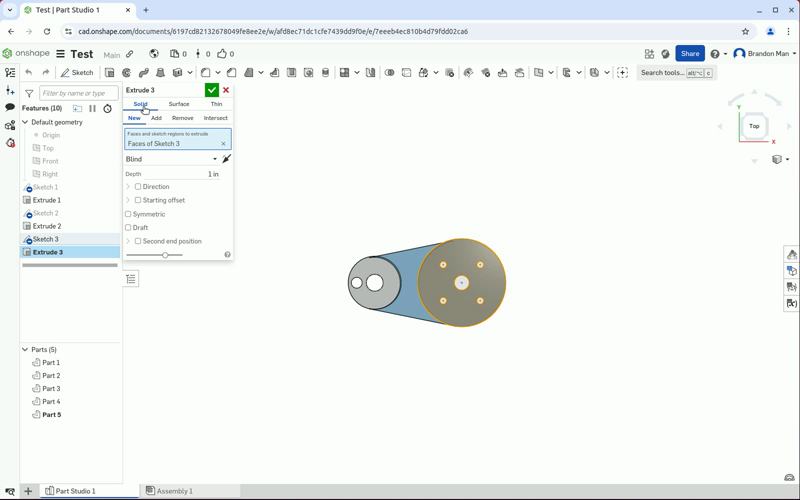
click(143, 106)
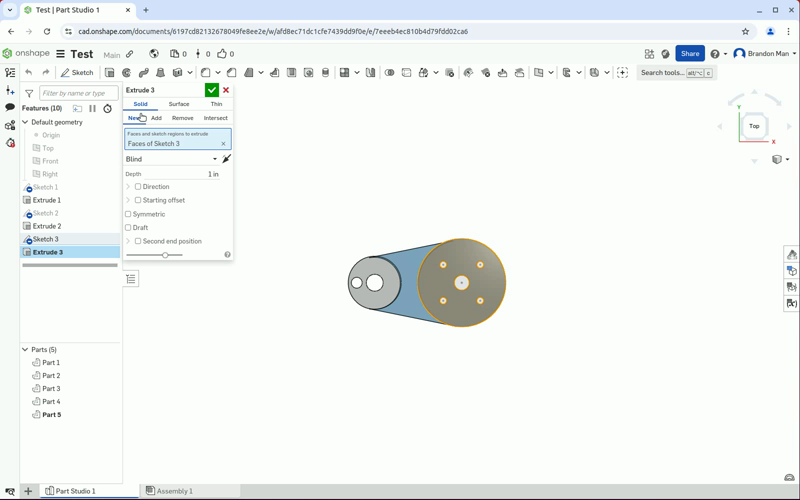
mouse_move(137, 120)
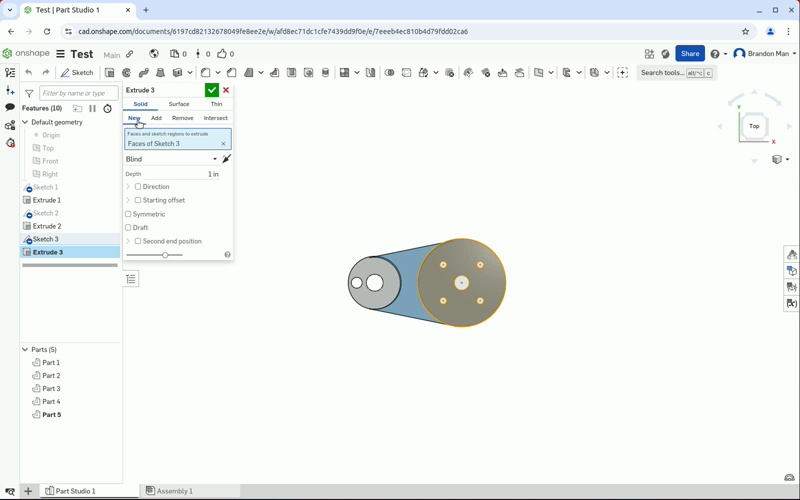
click(137, 120)
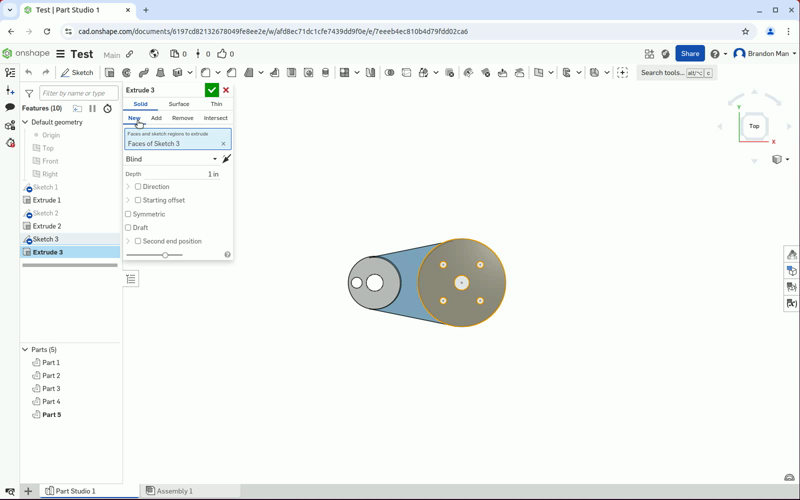
key(tab, 4)
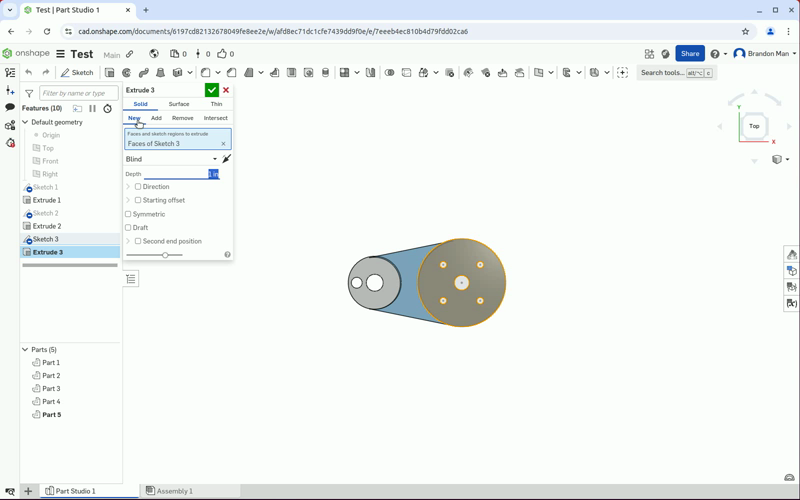
text(1.926)
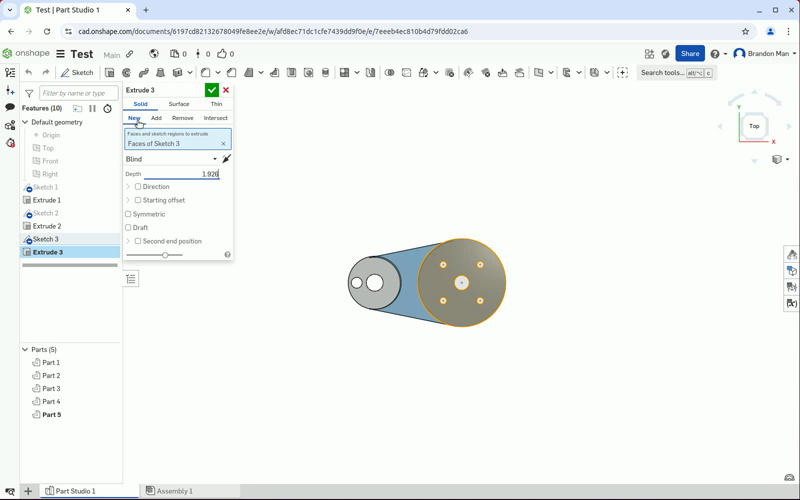
key(tab, 3)
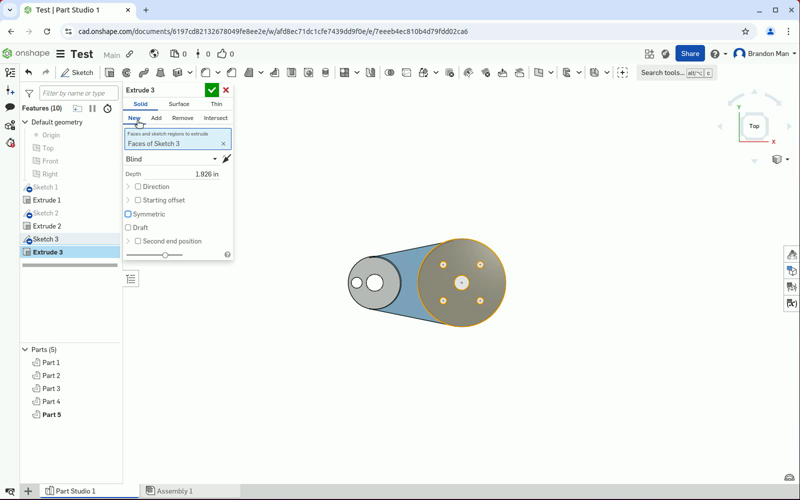
key(space)
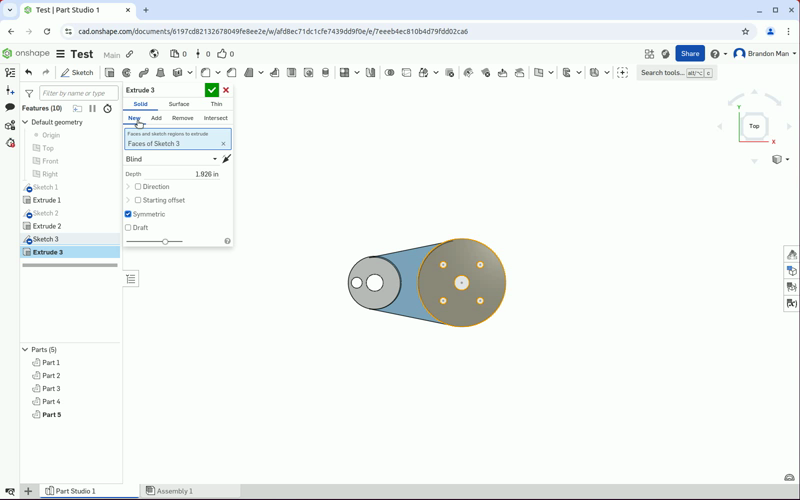
key(enter)
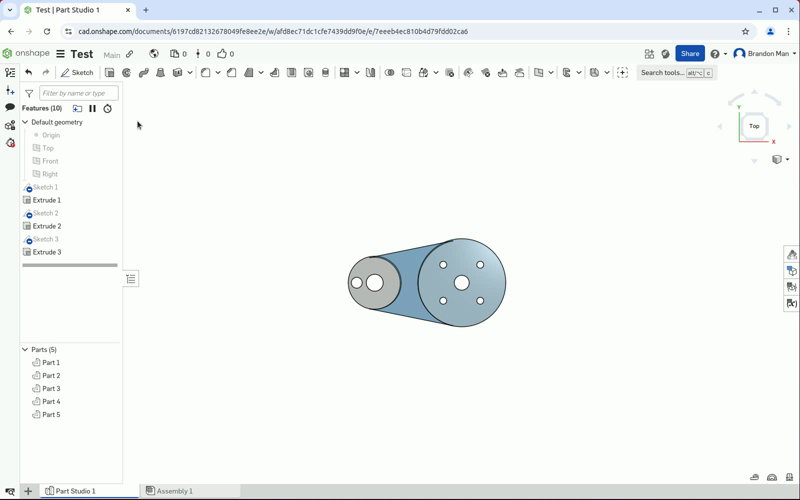
key(shift+h)
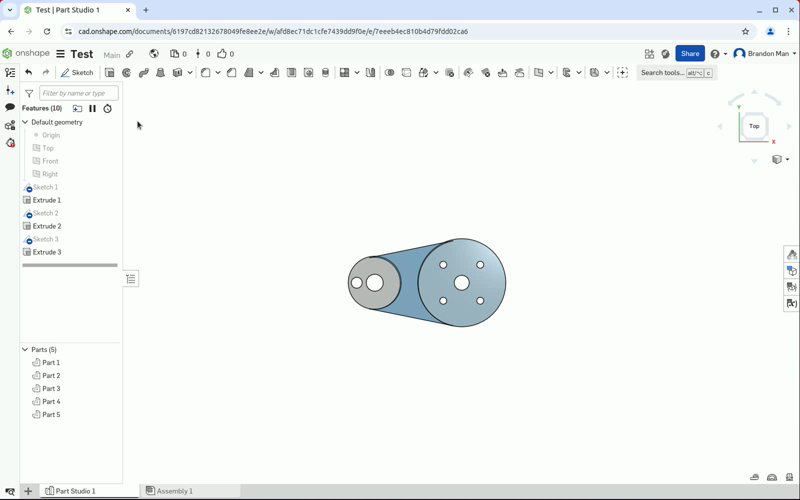
key(shift+h)
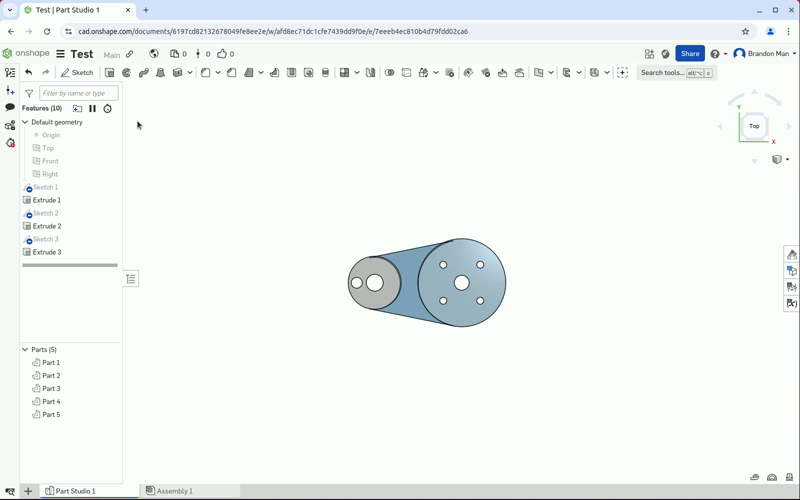
mouse_move(73, 189)
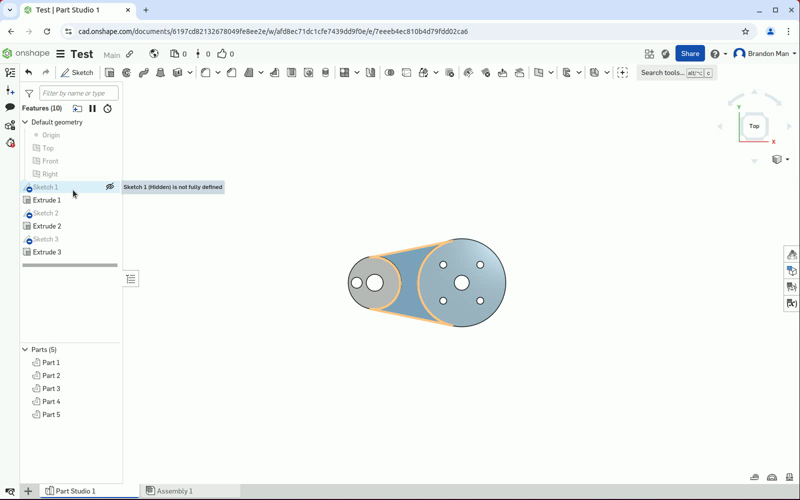
click(73, 189)
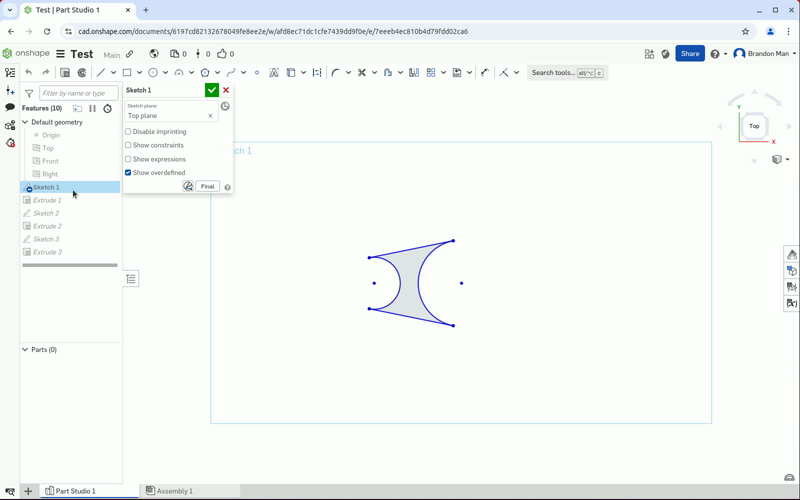
mouse_move(229, 92)
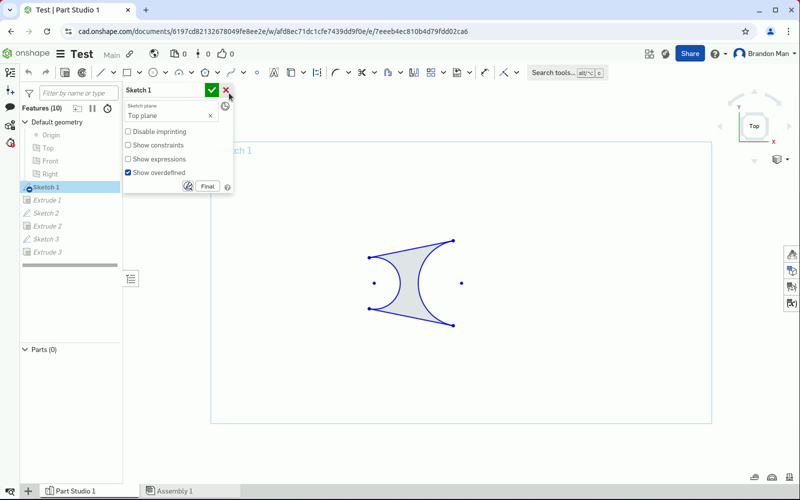
click(229, 92)
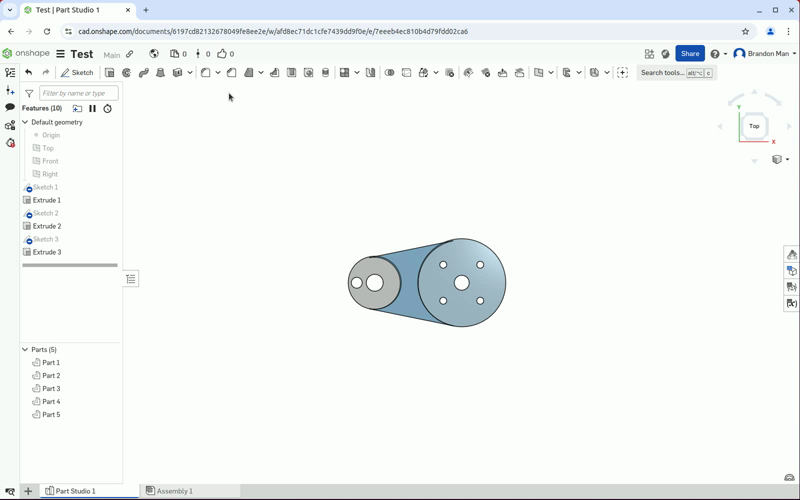
mouse_move(541, 75)
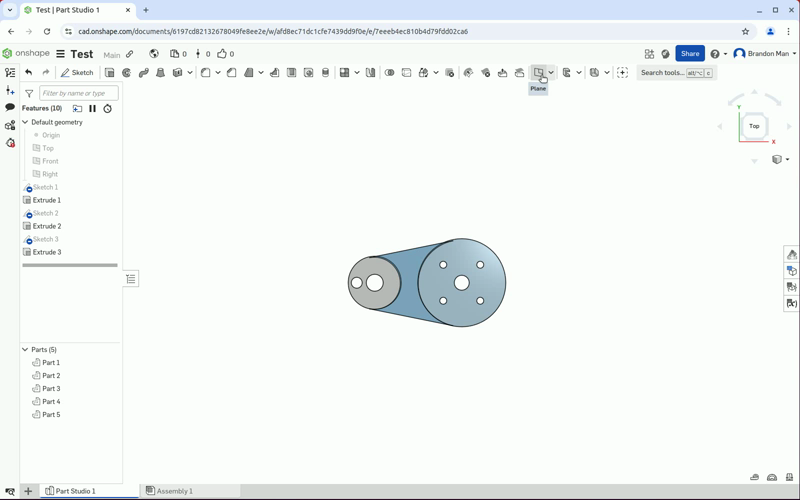
click(541, 75)
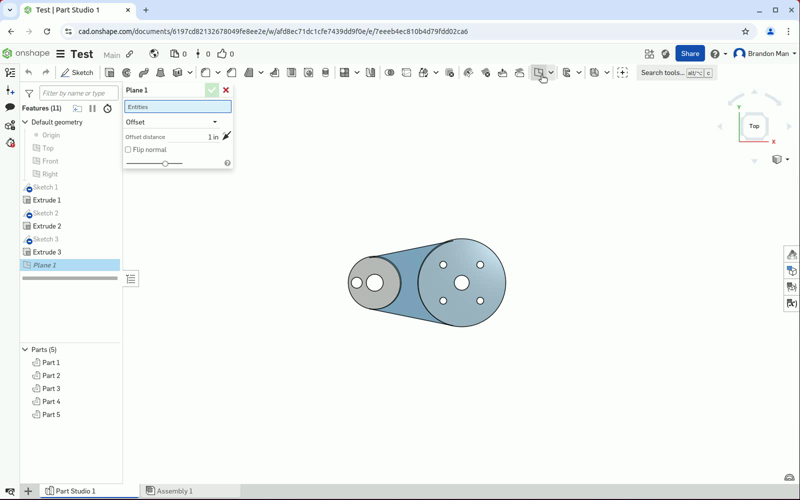
mouse_move(73, 150)
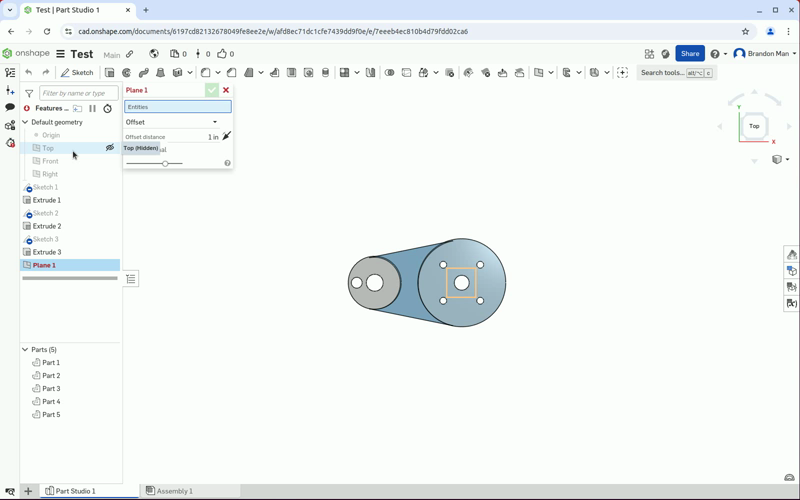
click(73, 150)
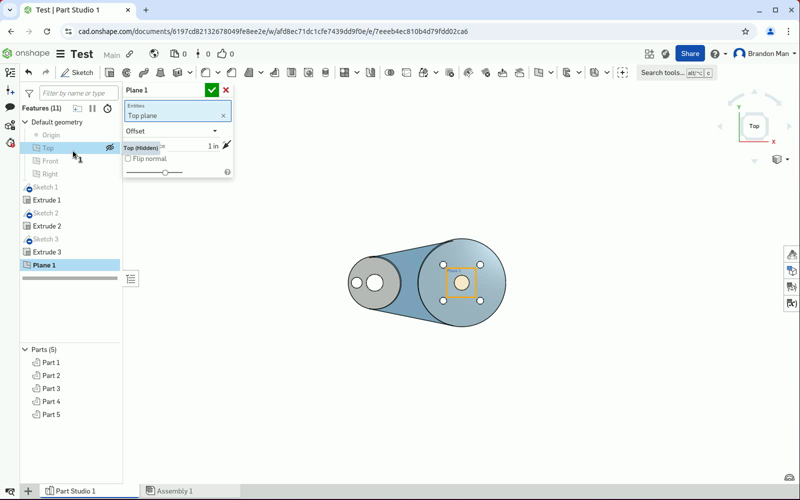
key(tab, 2)
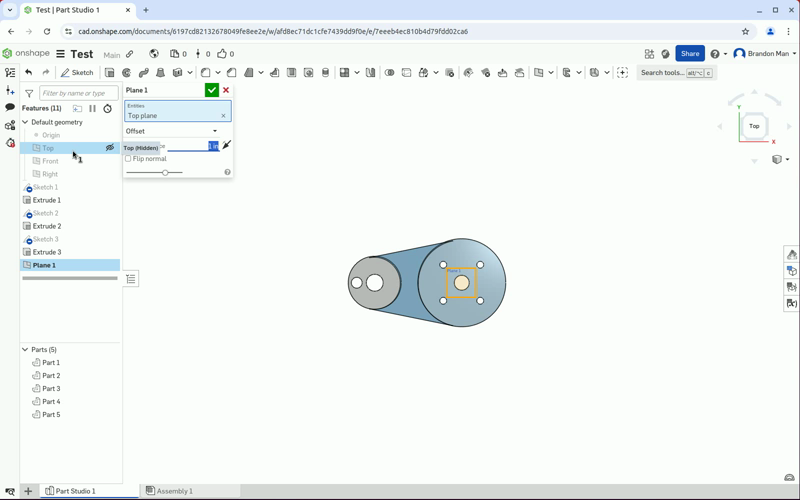
text(0.955)
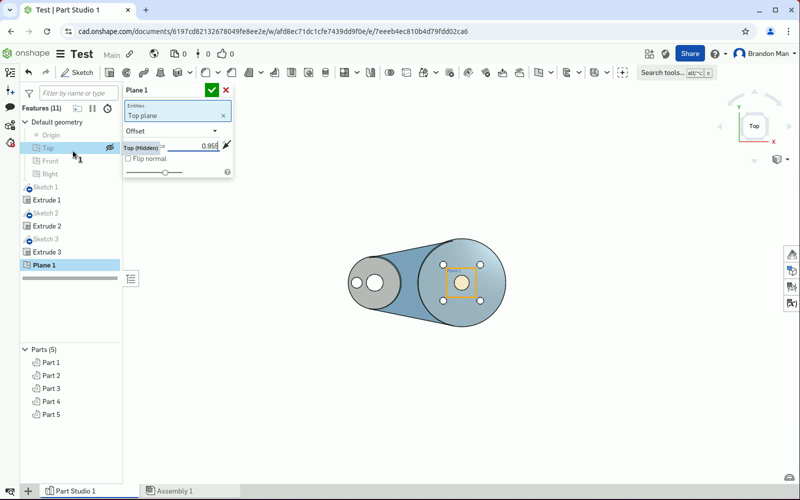
key(enter, 2)
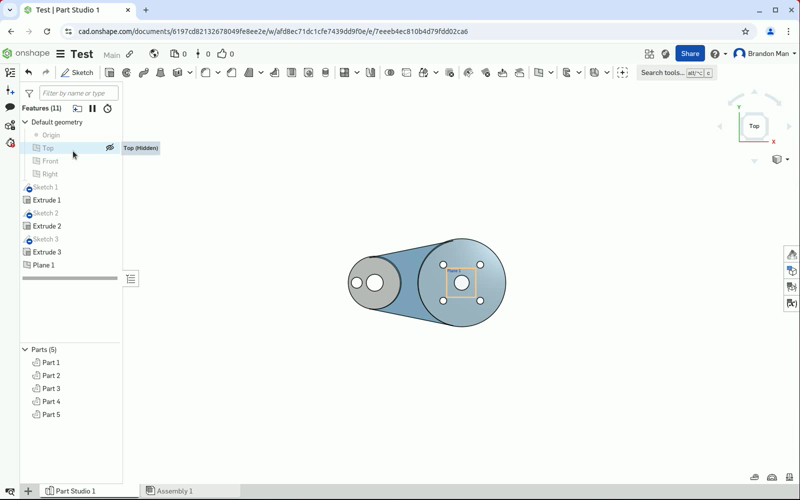
key(shift+s)
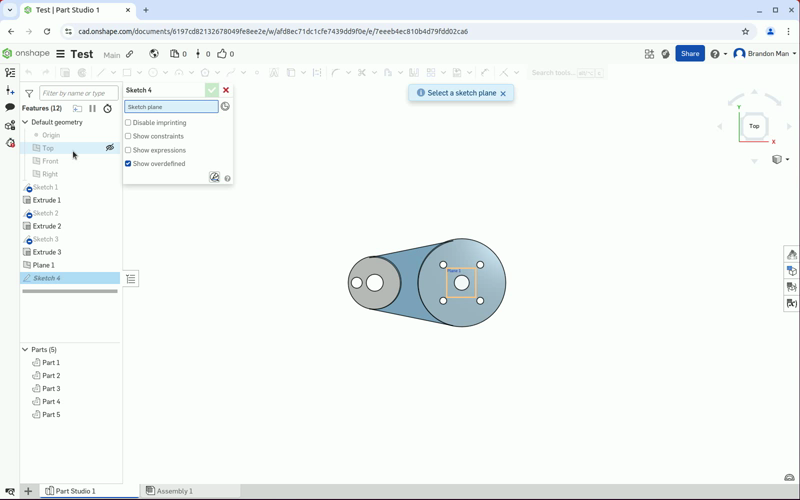
mouse_move(73, 267)
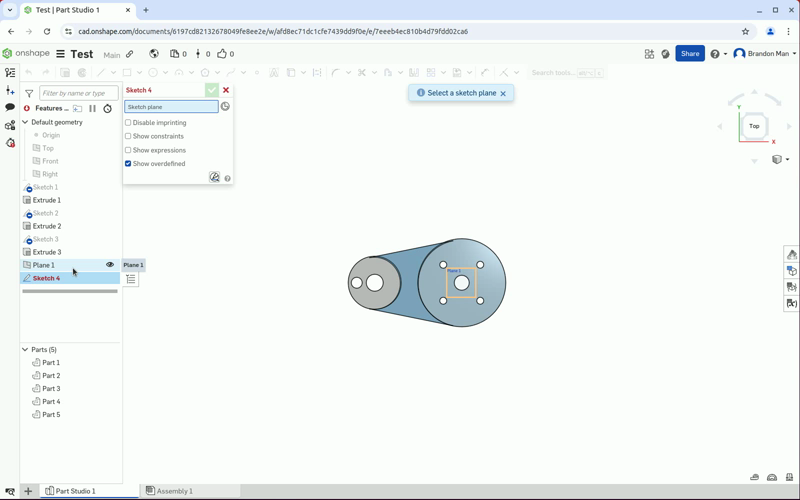
click(73, 267)
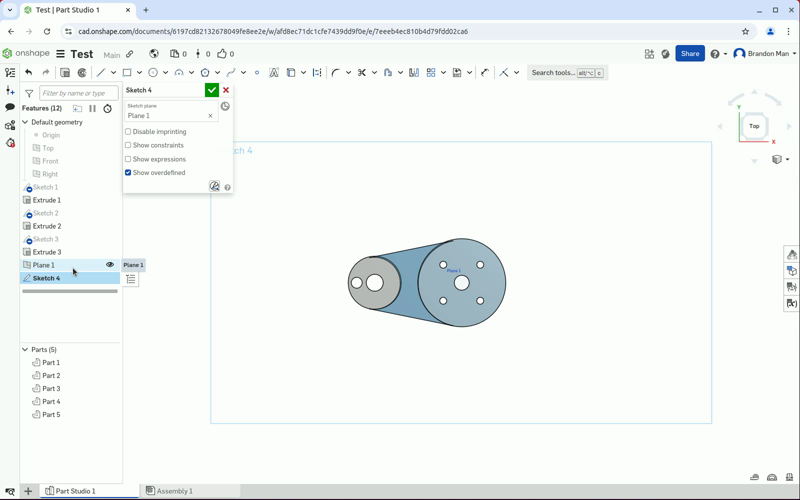
mouse_move(73, 352)
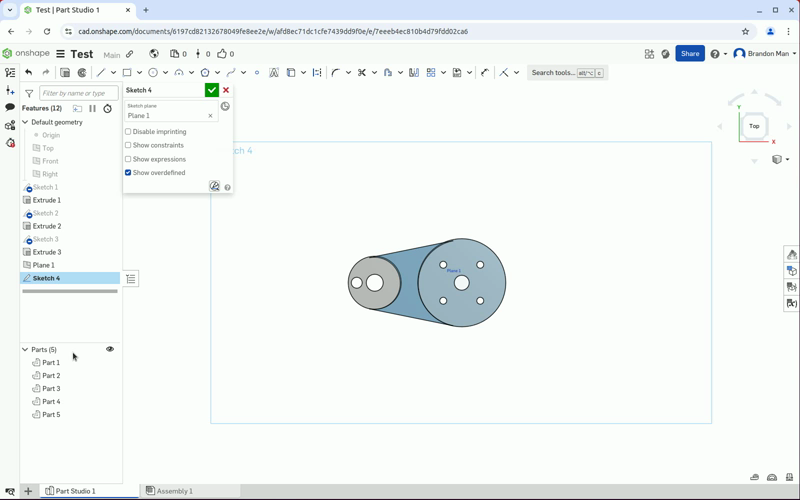
key(y)
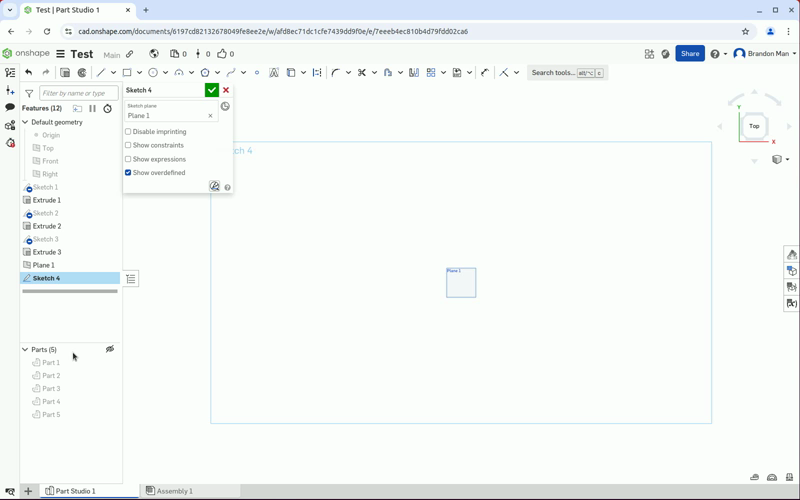
key(c)
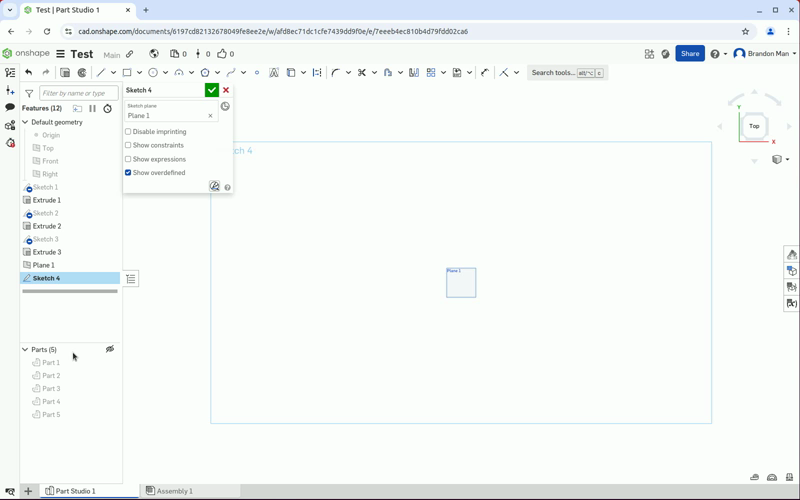
key_down(shift)
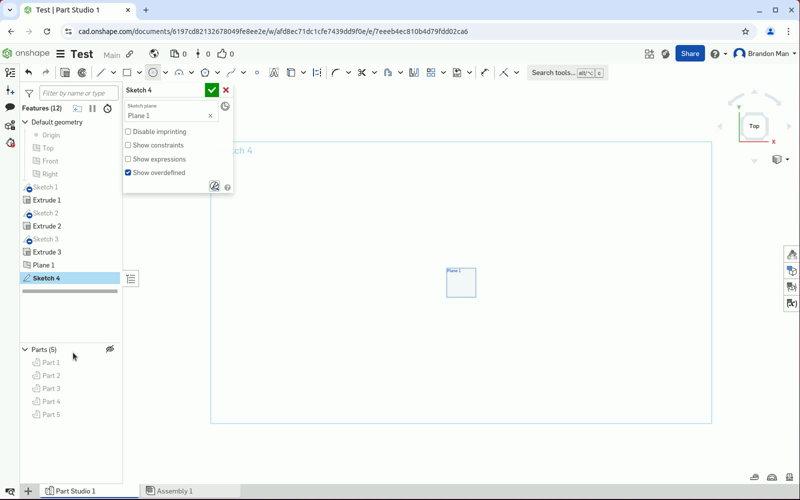
mouse_move(461, 282)
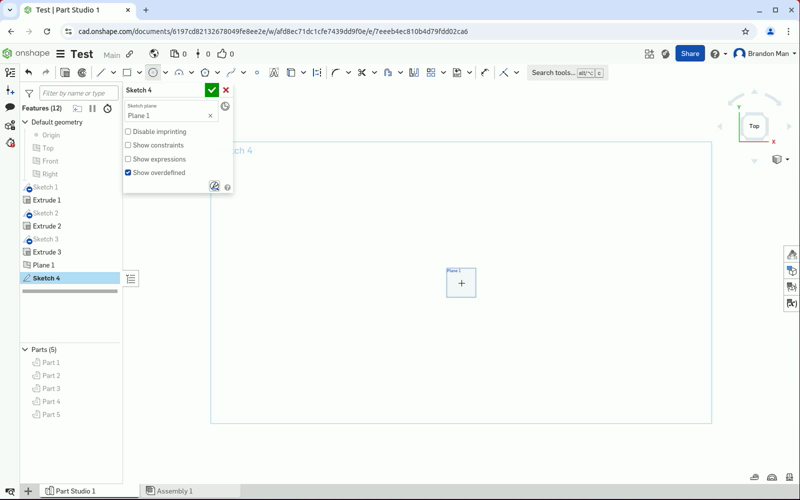
click(461, 282)
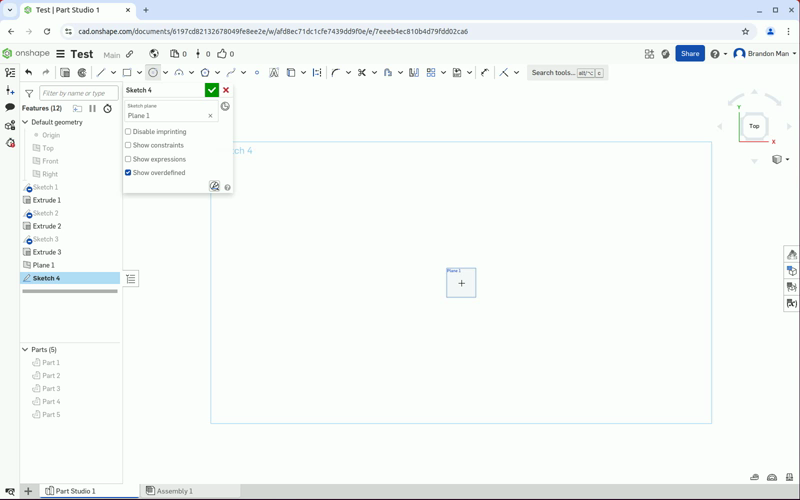
key_up(shift)
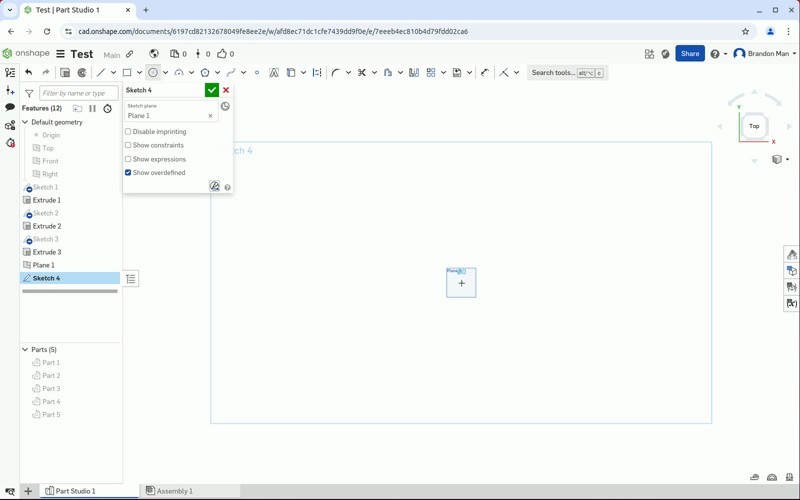
mouse_move(470, 282)
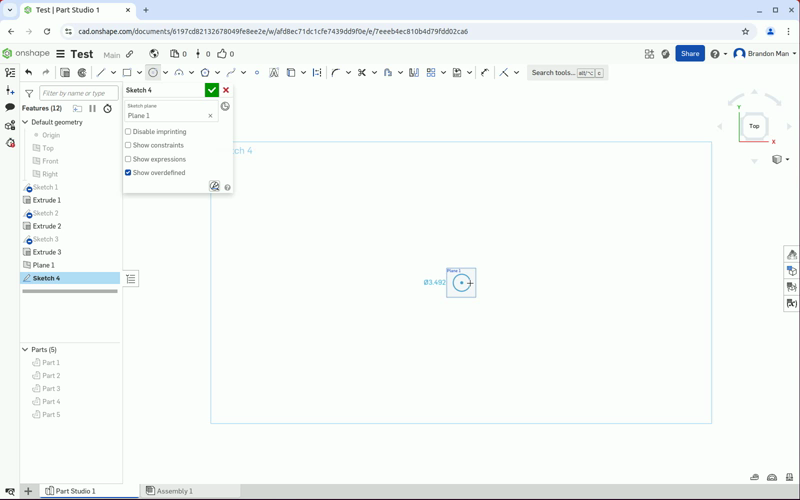
click(470, 282)
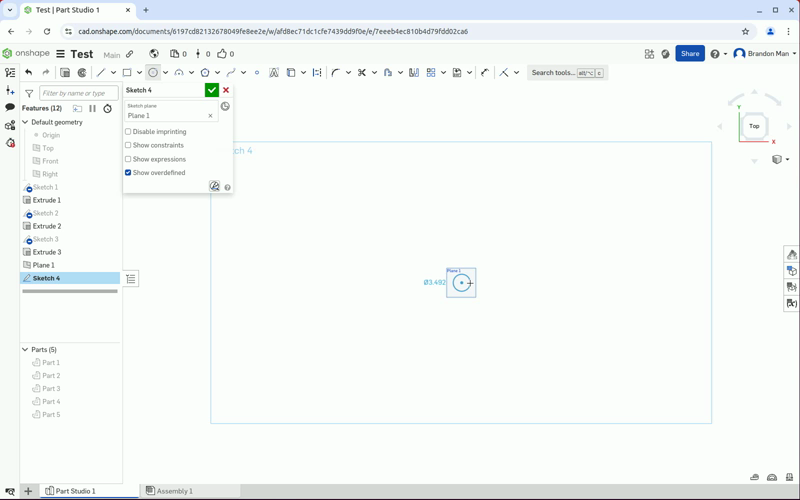
key(esc)
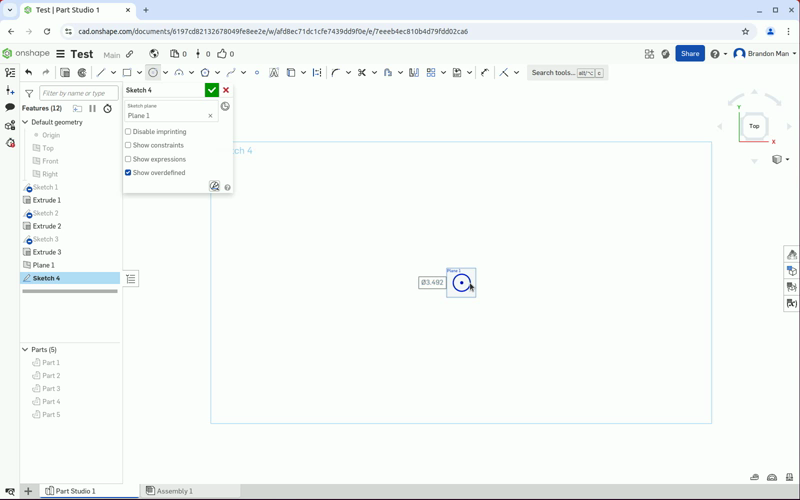
mouse_move(460, 282)
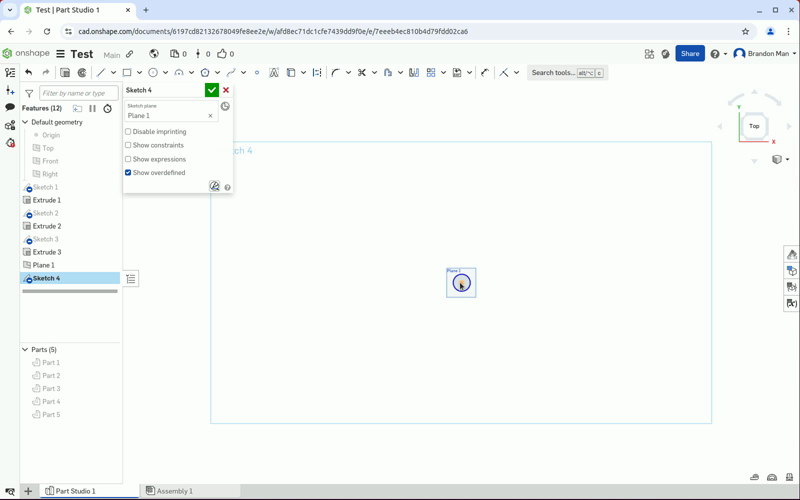
scroll(6)
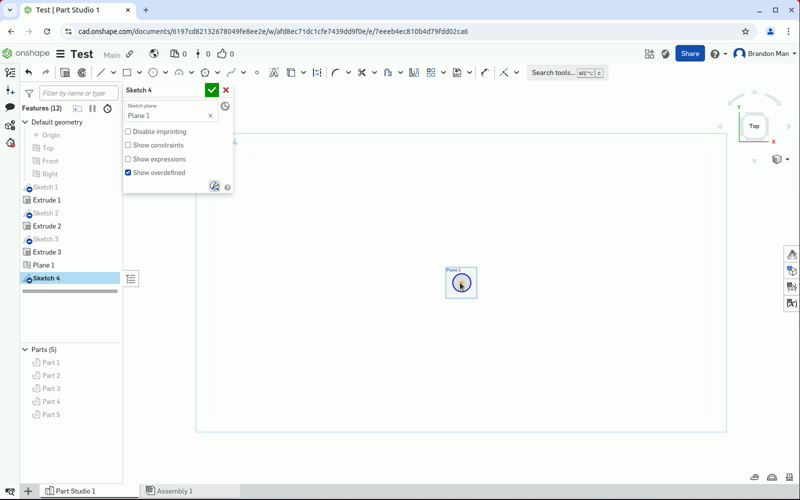
scroll(6)
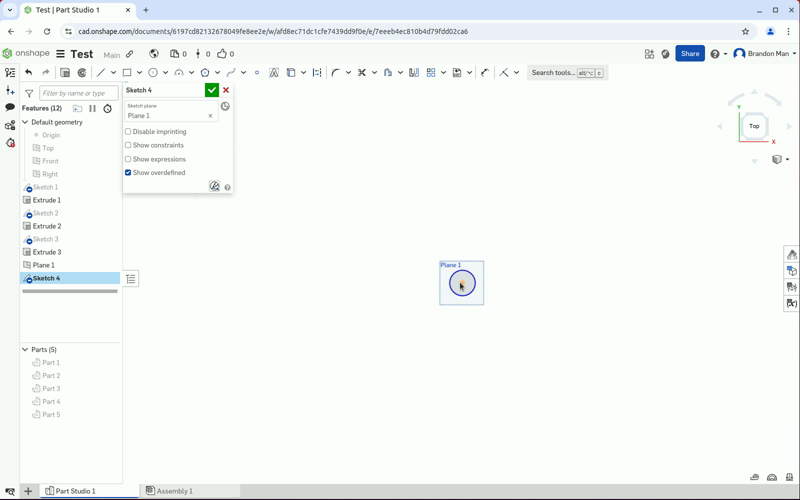
scroll(6)
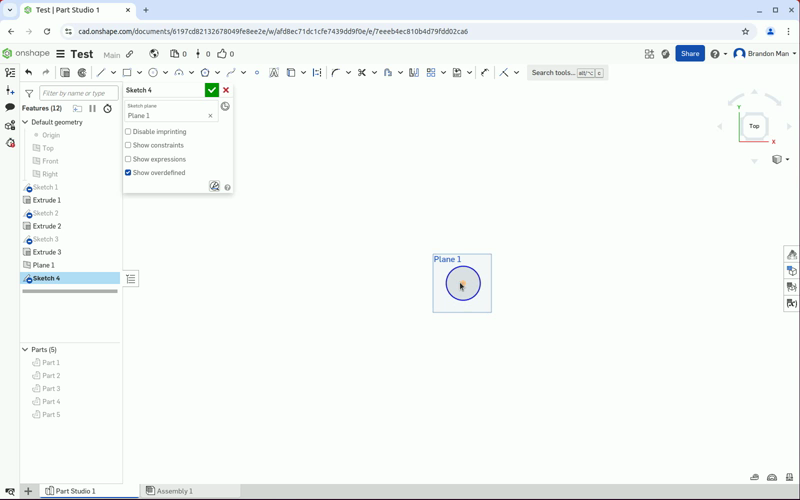
scroll(6)
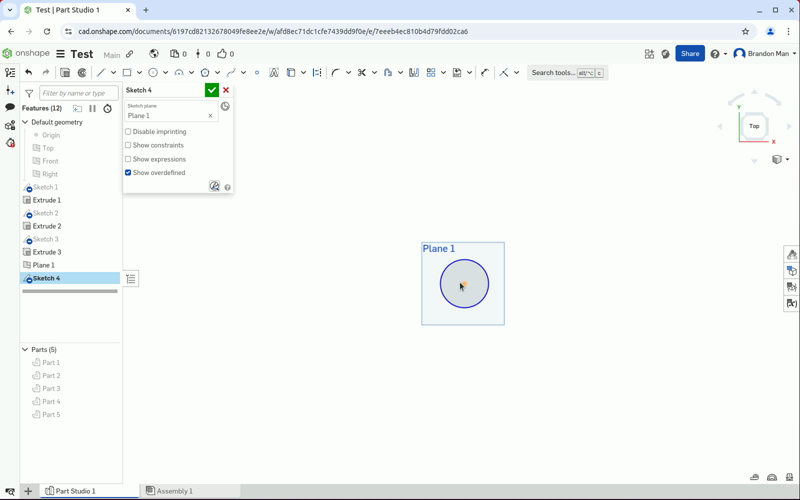
scroll(6)
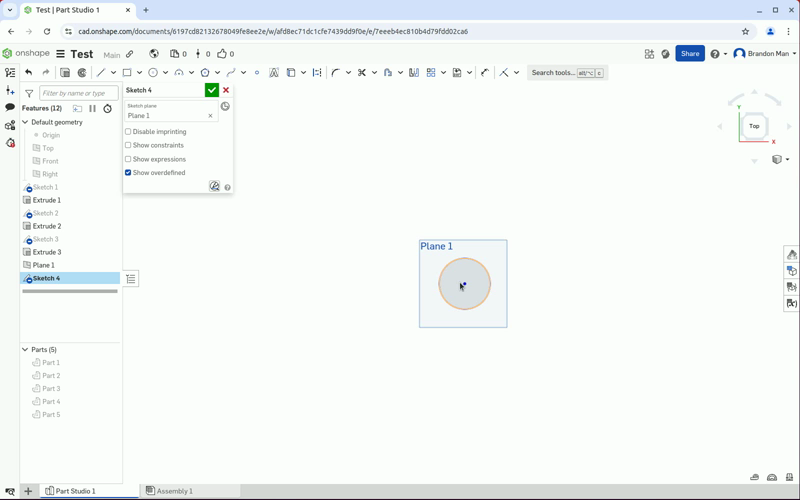
scroll(6)
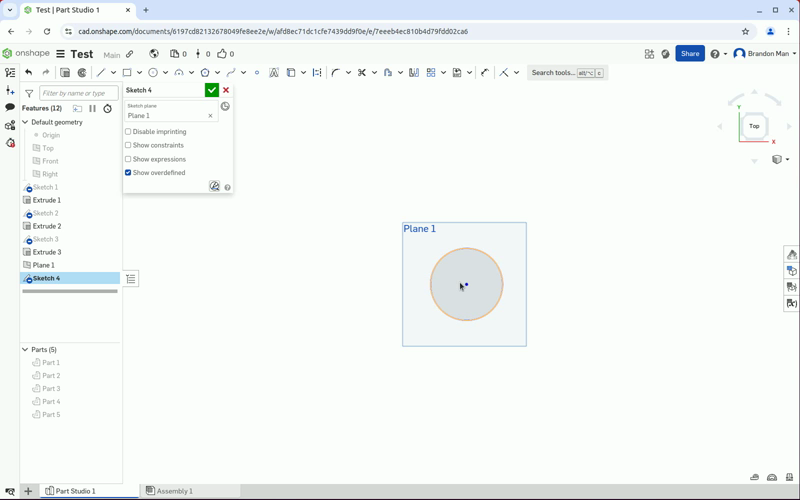
scroll(6)
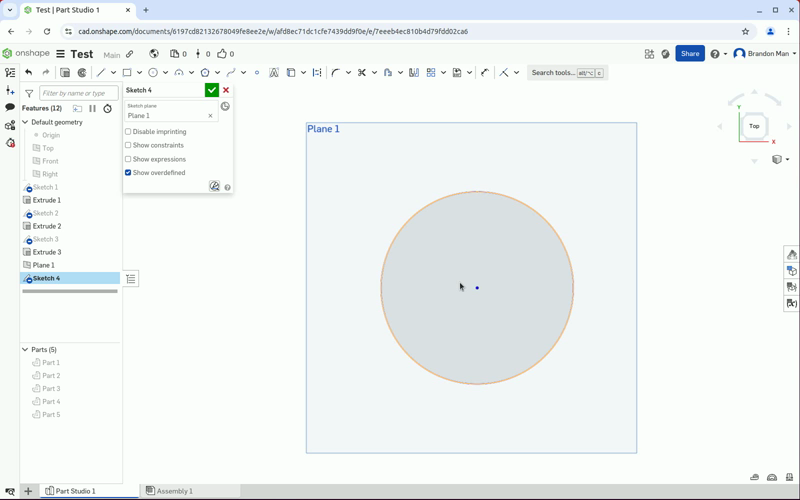
click(460, 282)
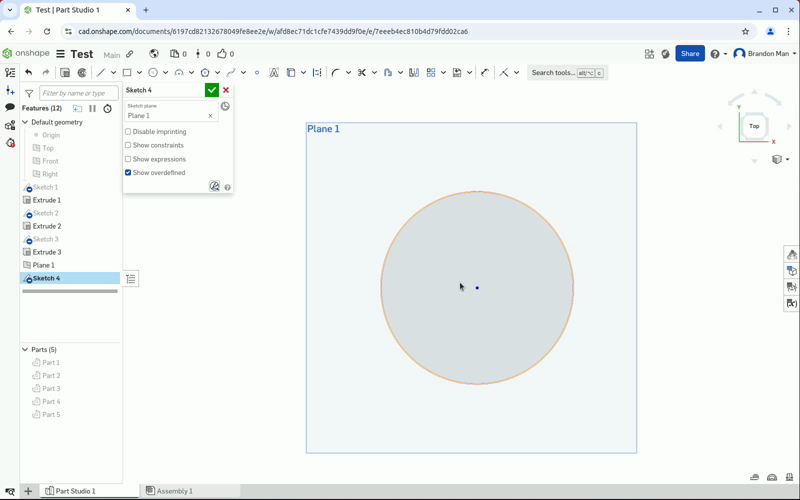
scroll(-6)
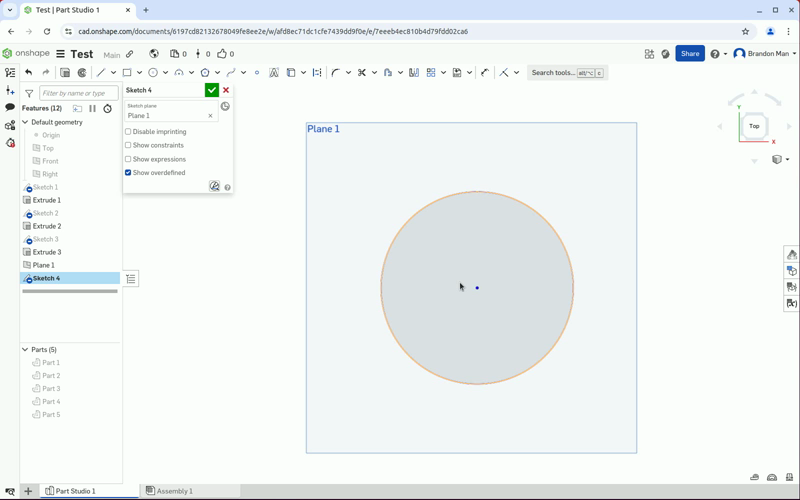
scroll(-6)
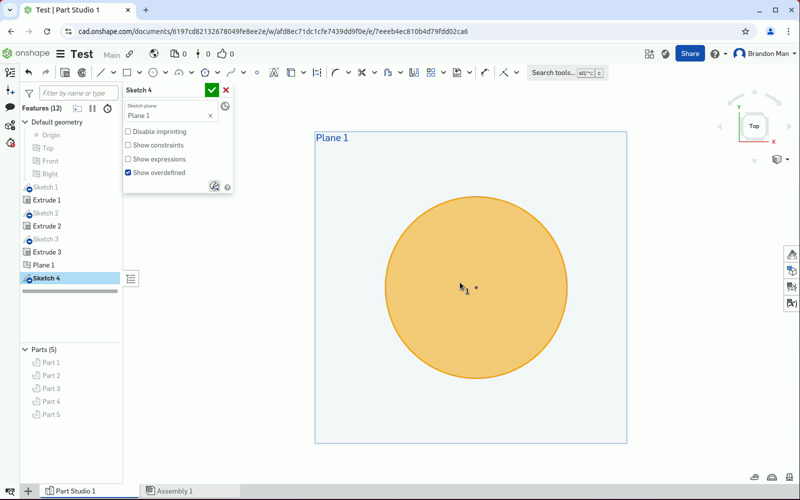
scroll(-6)
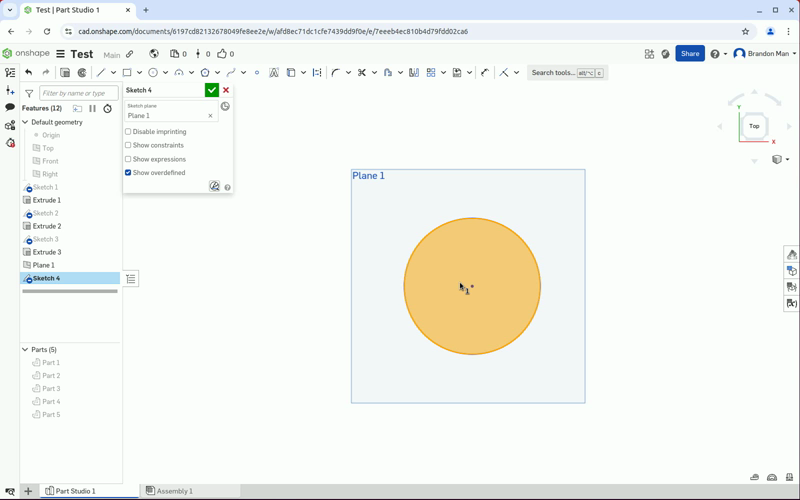
scroll(-6)
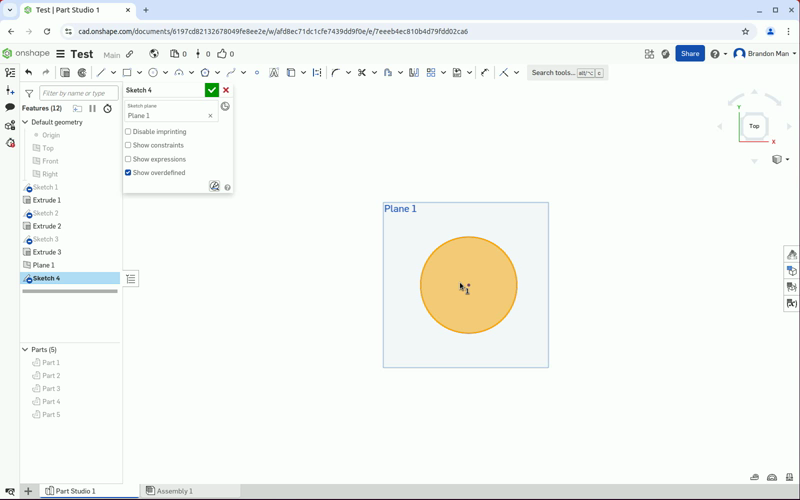
scroll(-6)
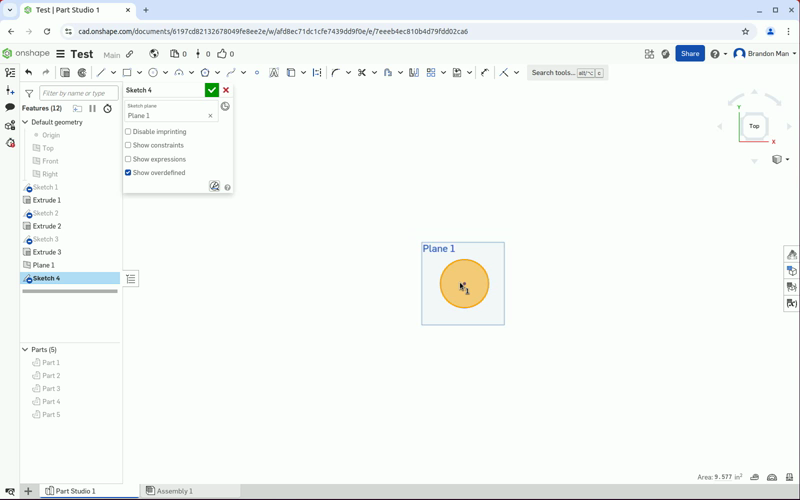
scroll(-6)
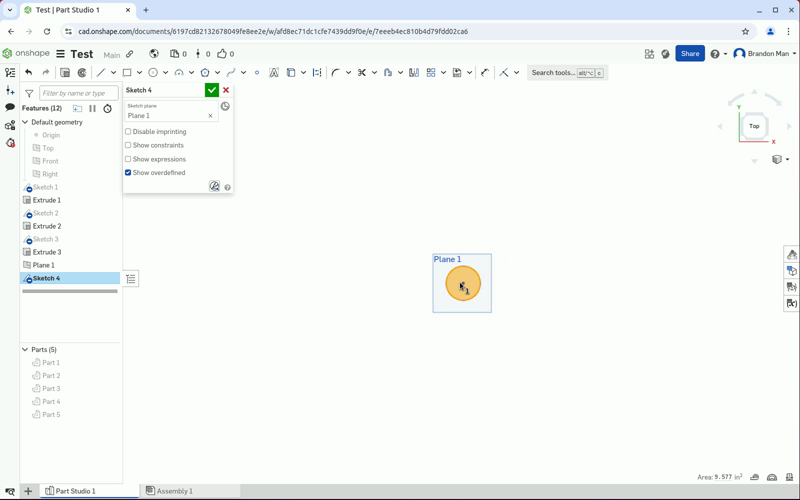
scroll(-6)
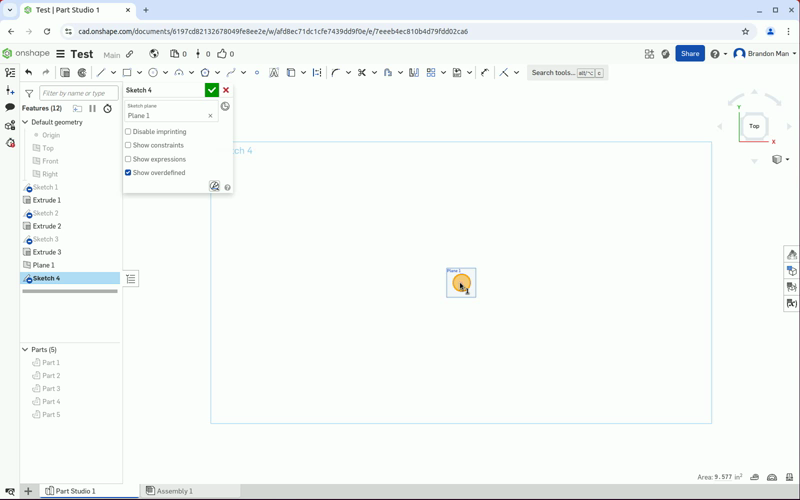
mouse_move(73, 352)
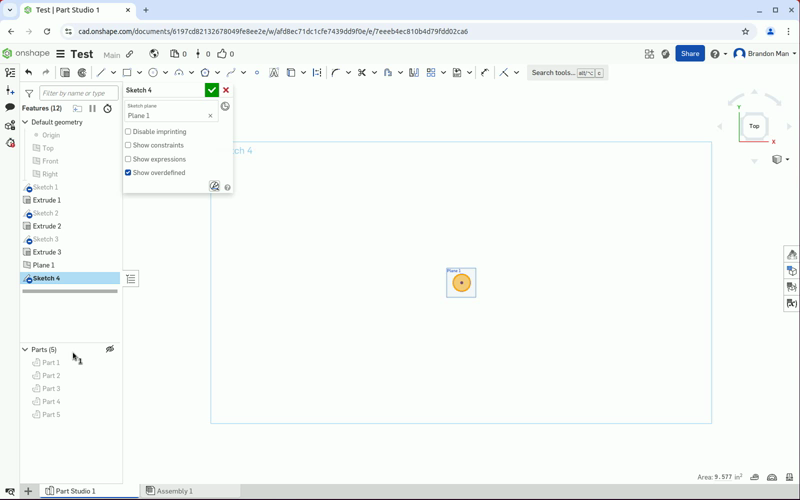
key(shift+y)
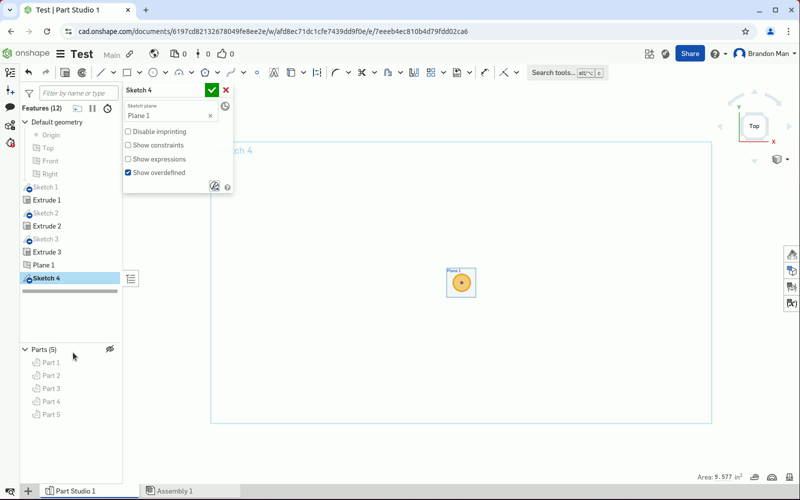
key(shift+e)
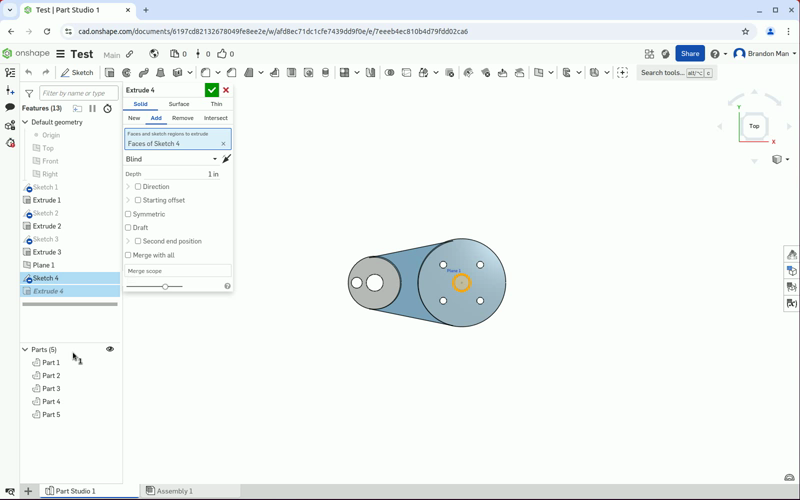
mouse_move(143, 106)
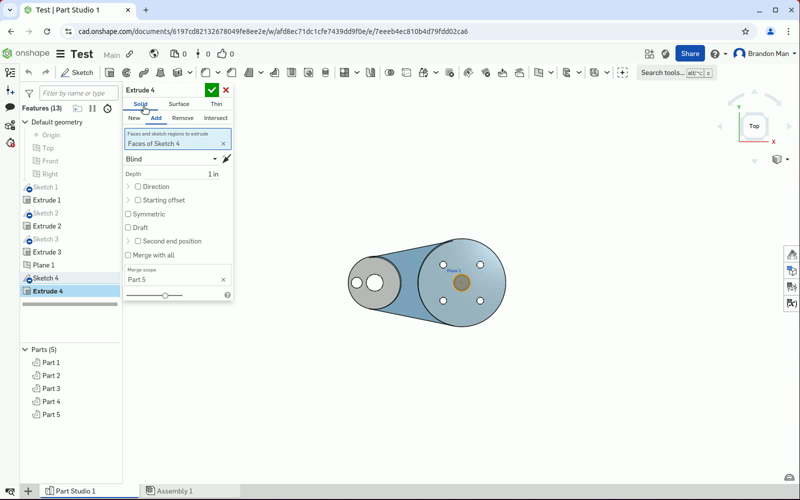
click(143, 106)
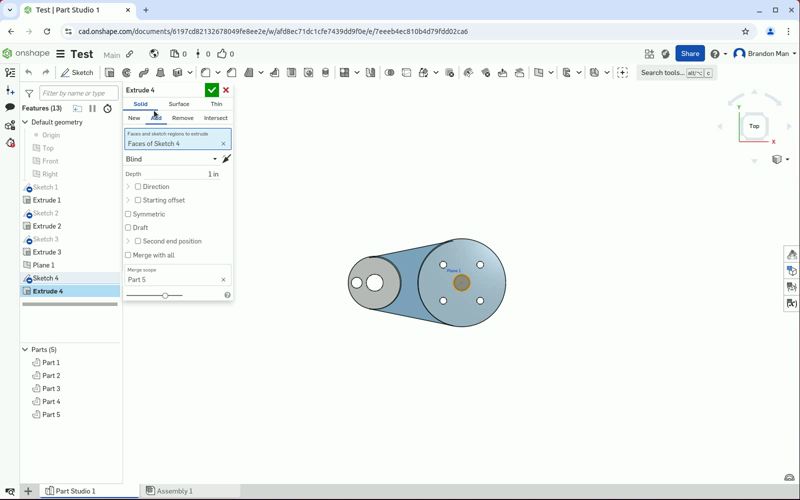
mouse_move(186, 120)
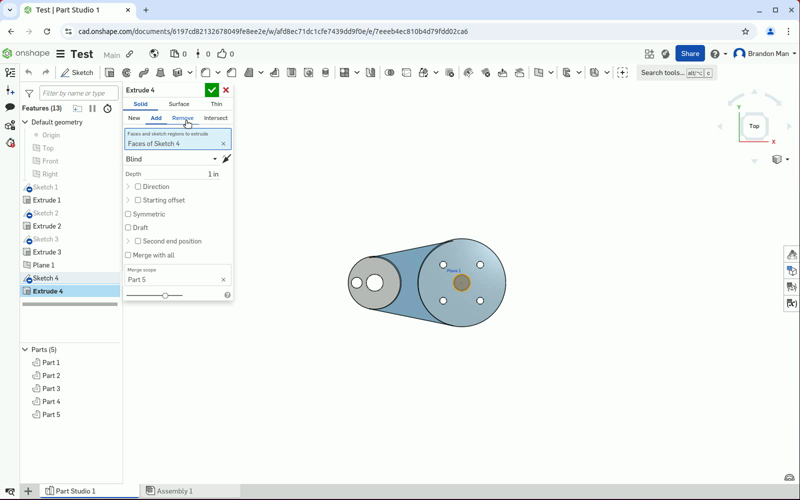
click(186, 120)
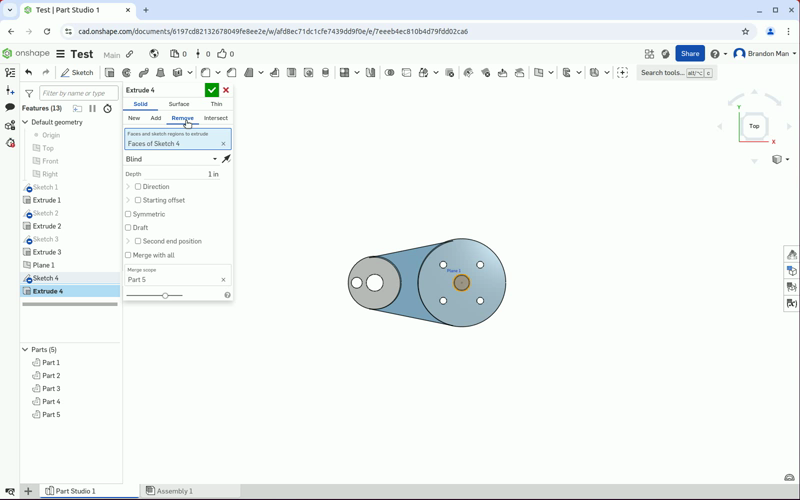
key(tab, 4)
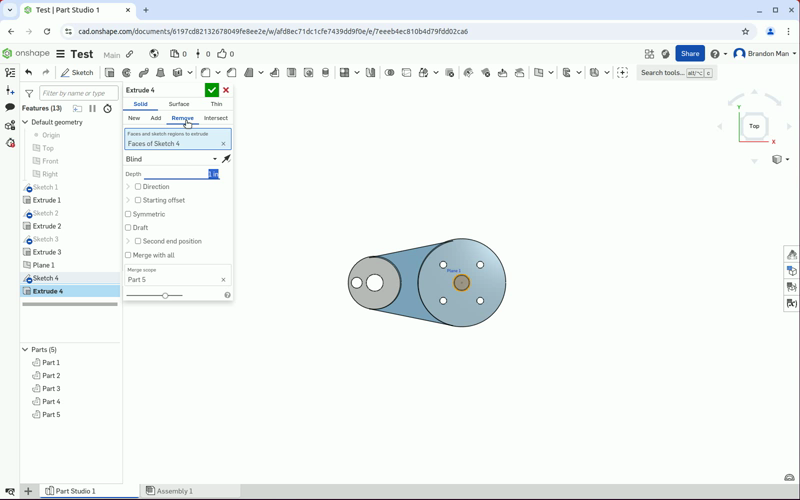
text(0.722)
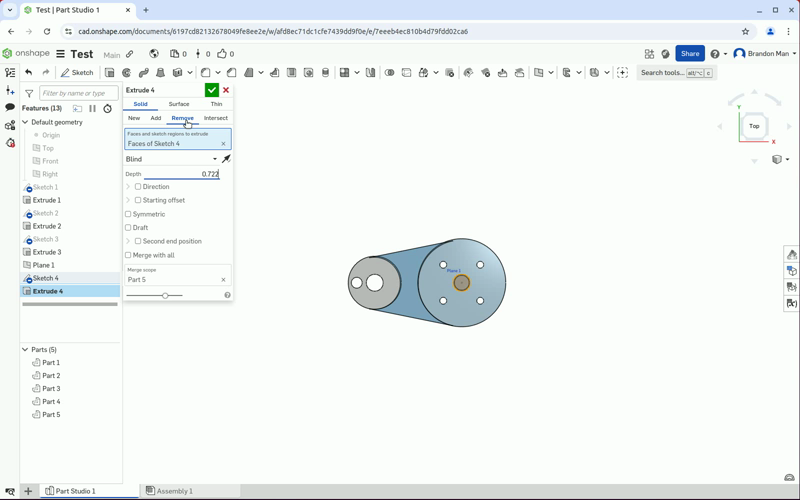
key(tab, 6)
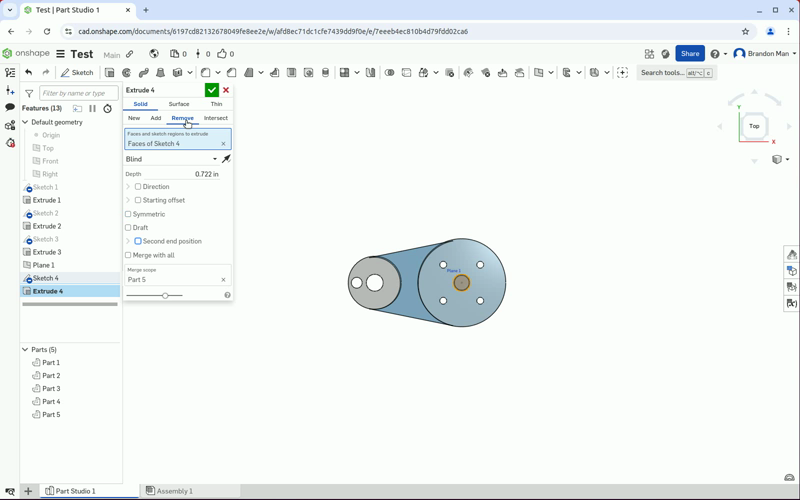
key(space)
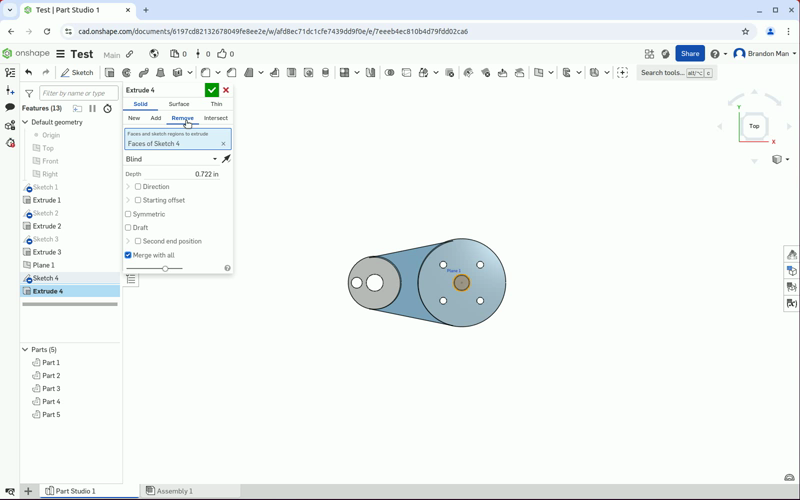
key(enter)
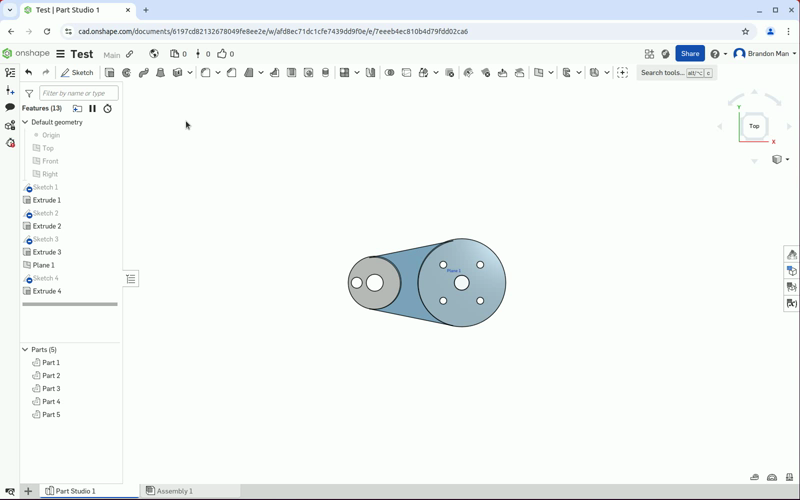
key(shift+h)
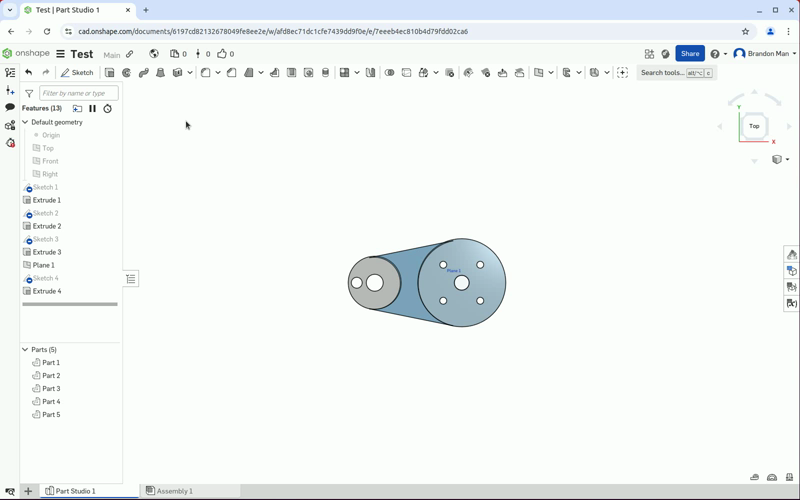
key(shift+h)
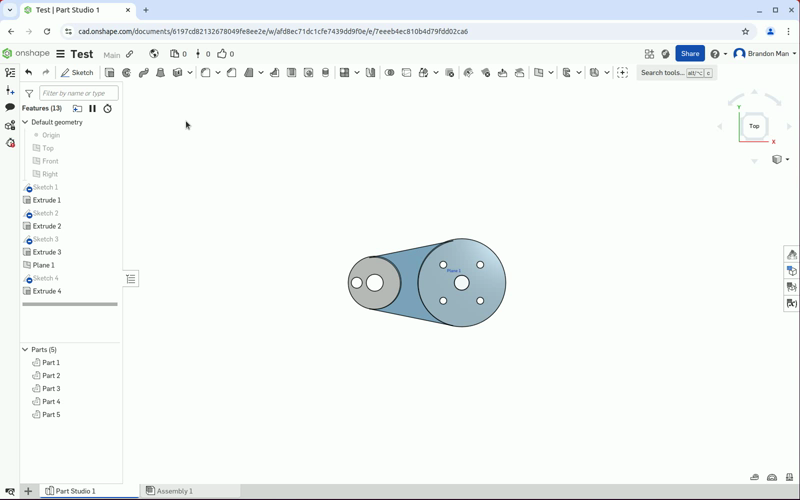
mouse_move(73, 189)
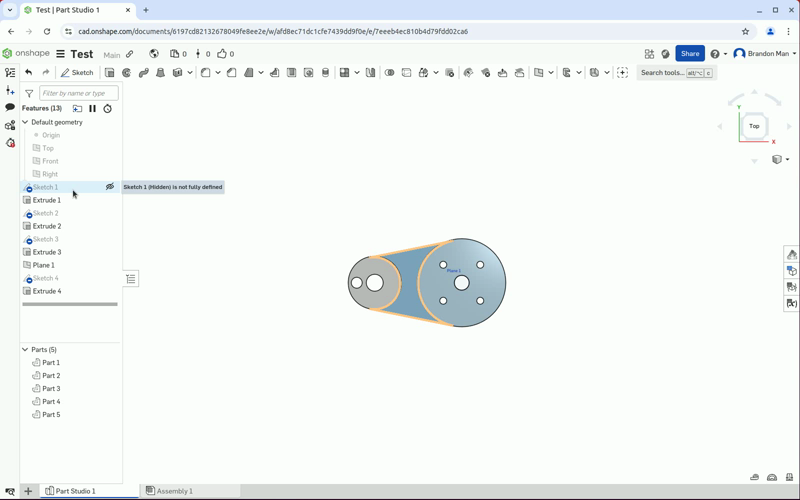
click(73, 189)
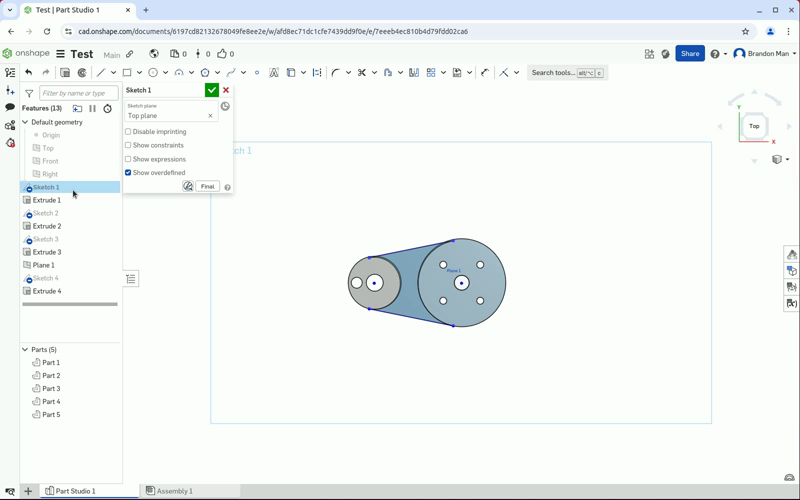
mouse_move(229, 92)
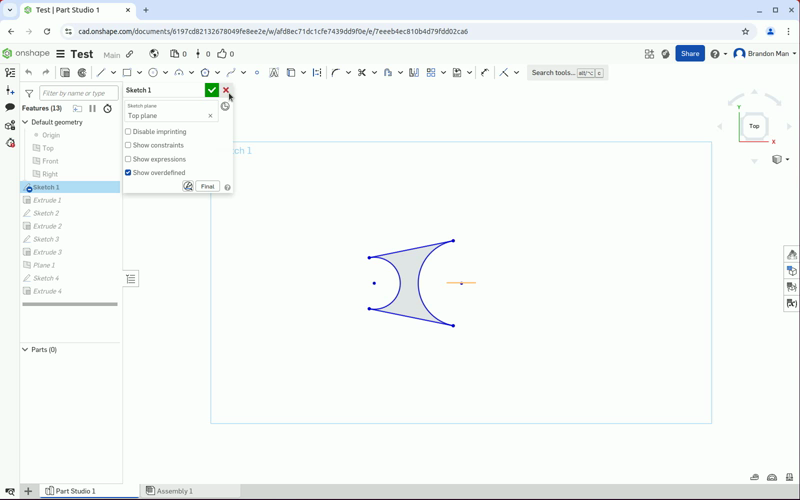
click(229, 92)
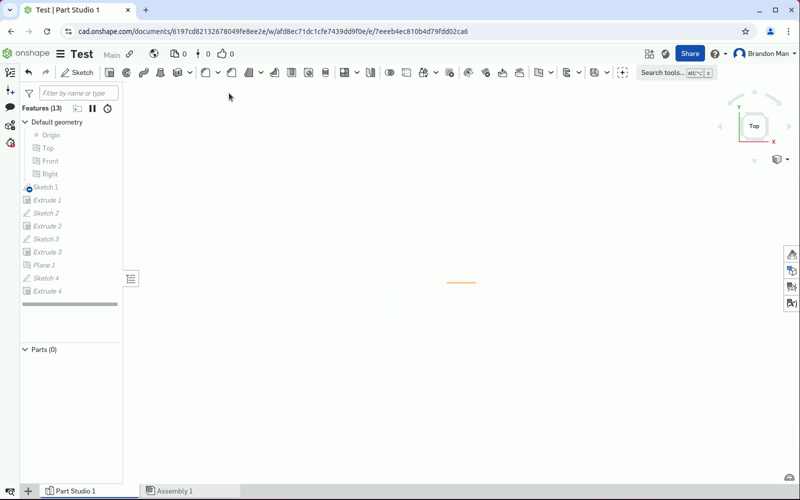
key(shift+s)
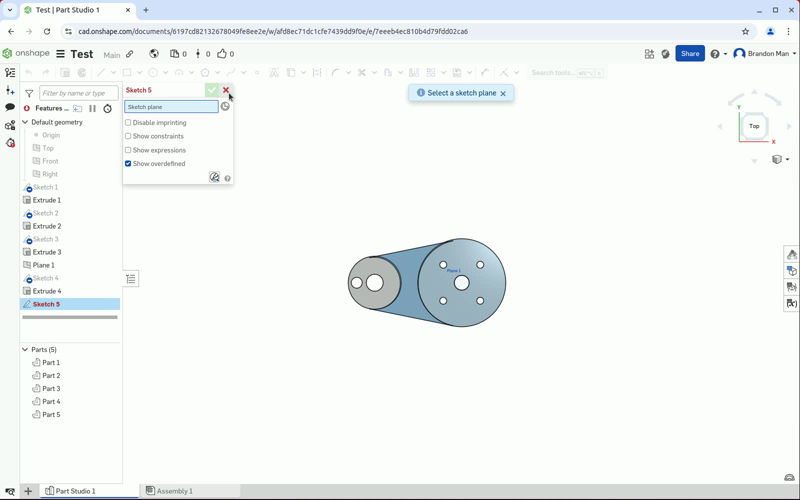
mouse_move(73, 267)
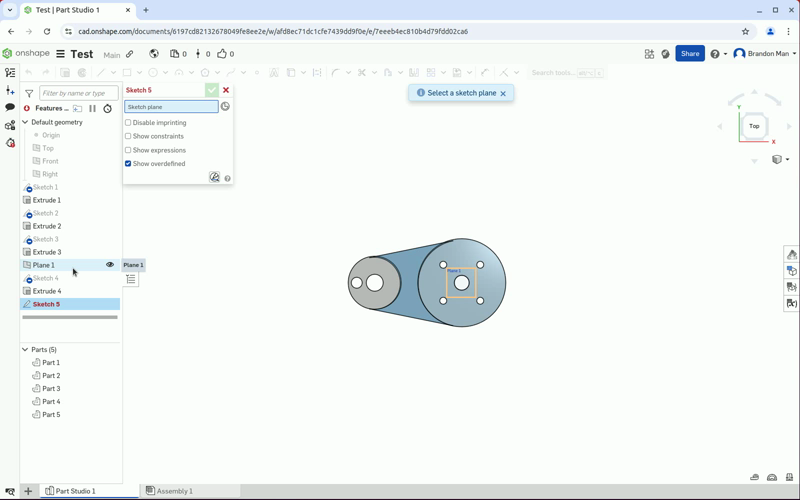
click(73, 267)
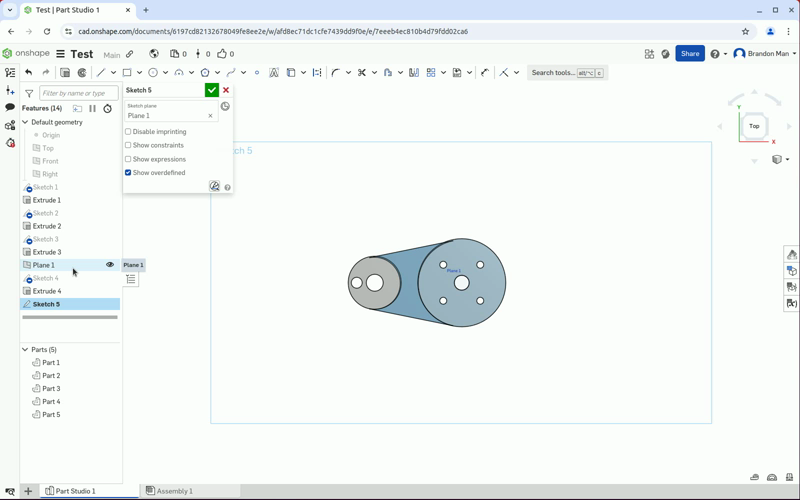
mouse_move(73, 352)
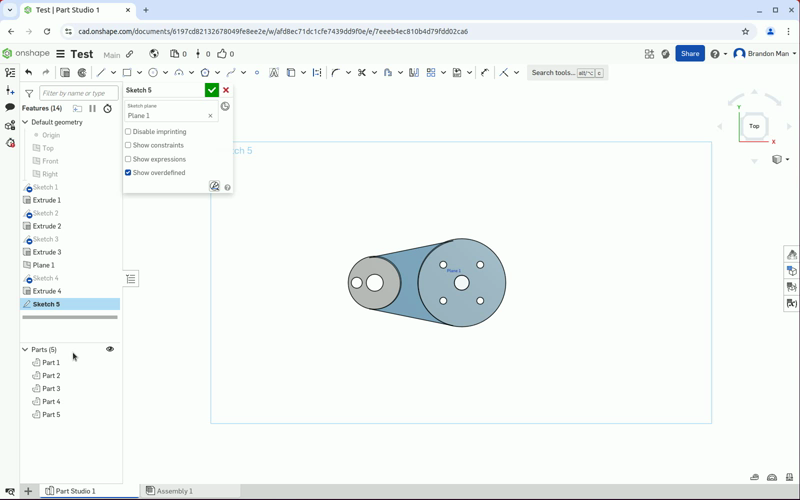
key(y)
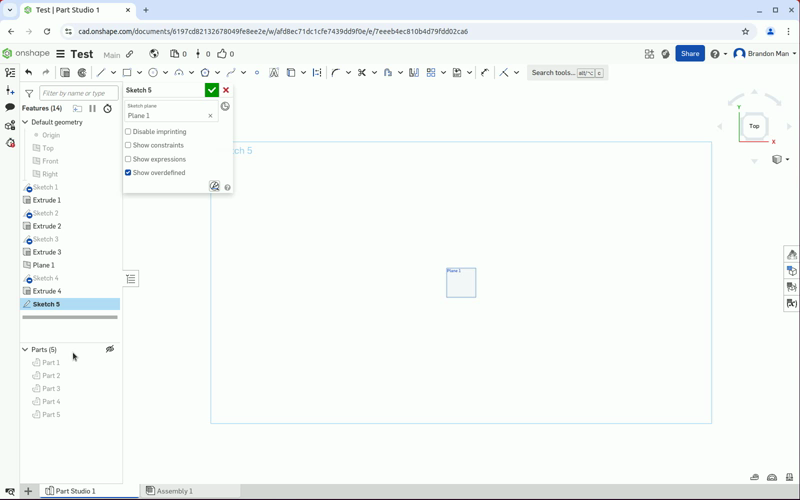
key(c)
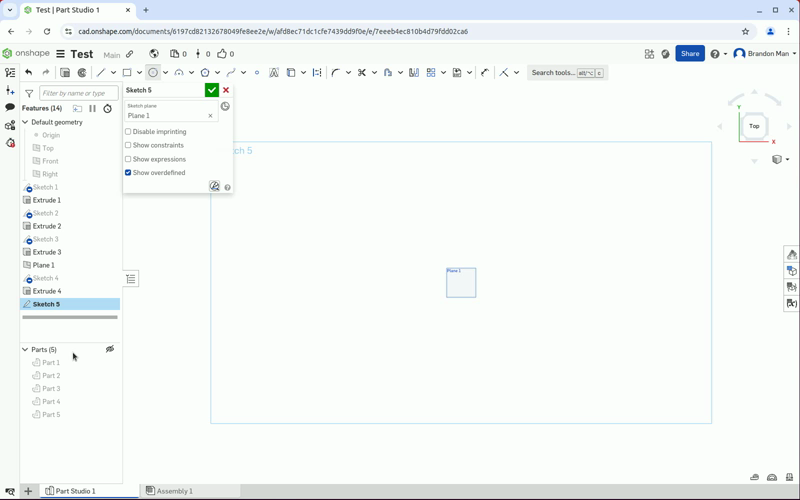
key_down(shift)
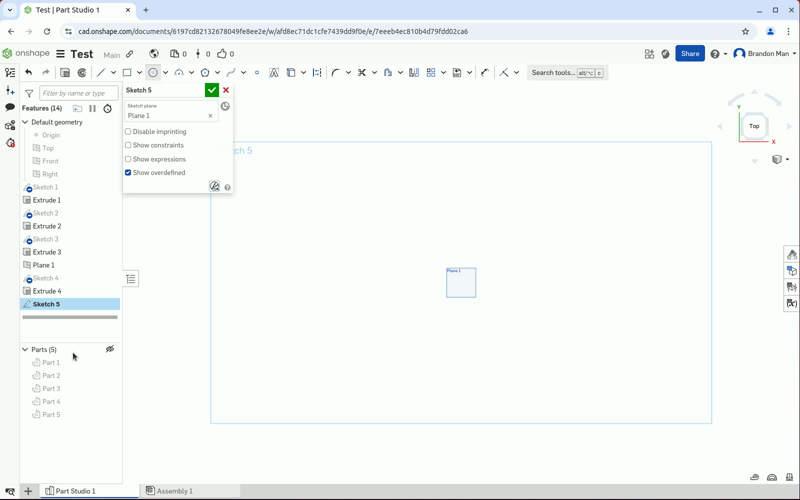
mouse_move(460, 282)
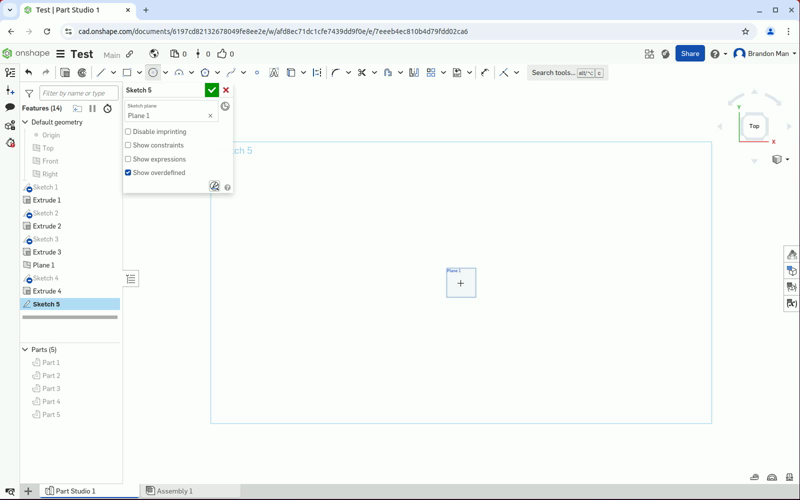
click(460, 282)
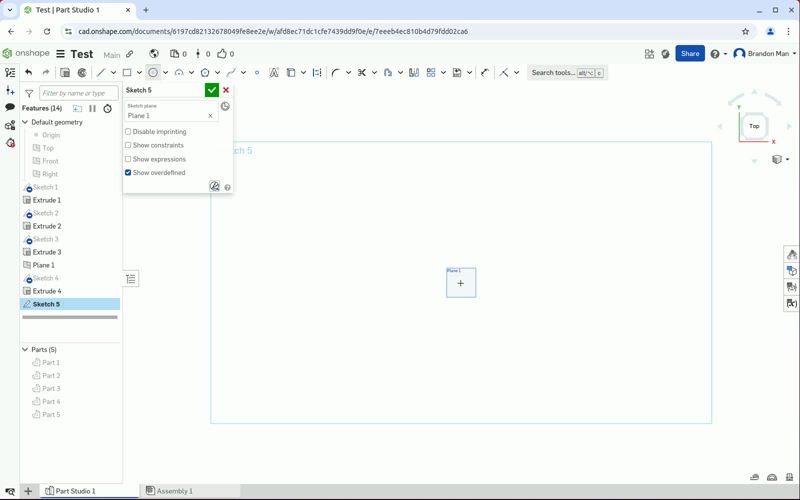
key_up(shift)
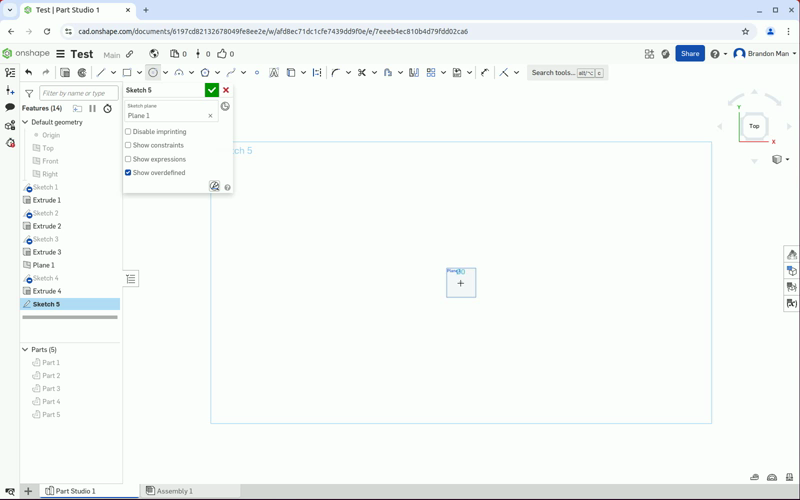
mouse_move(477, 282)
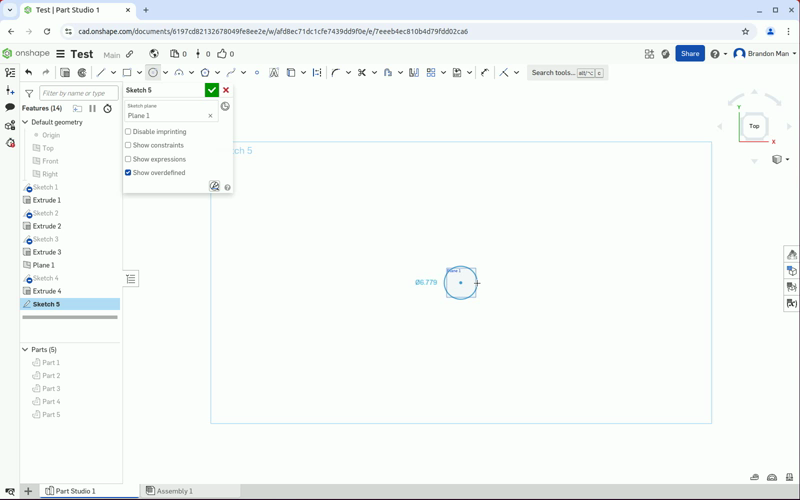
click(477, 282)
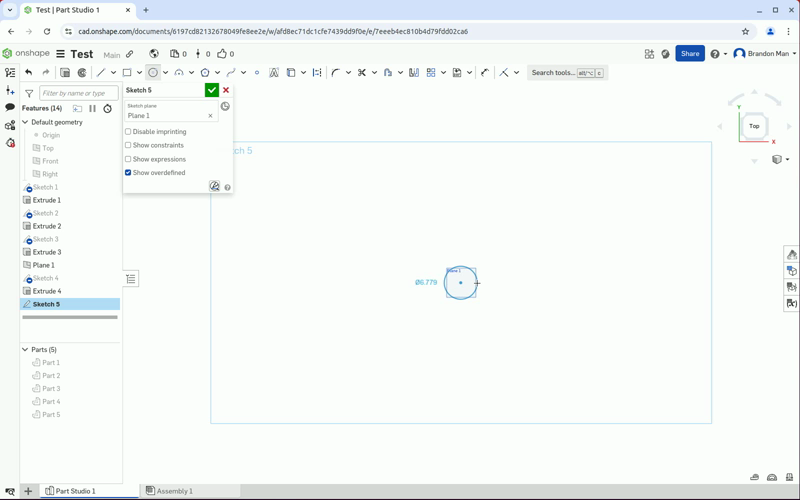
key(esc)
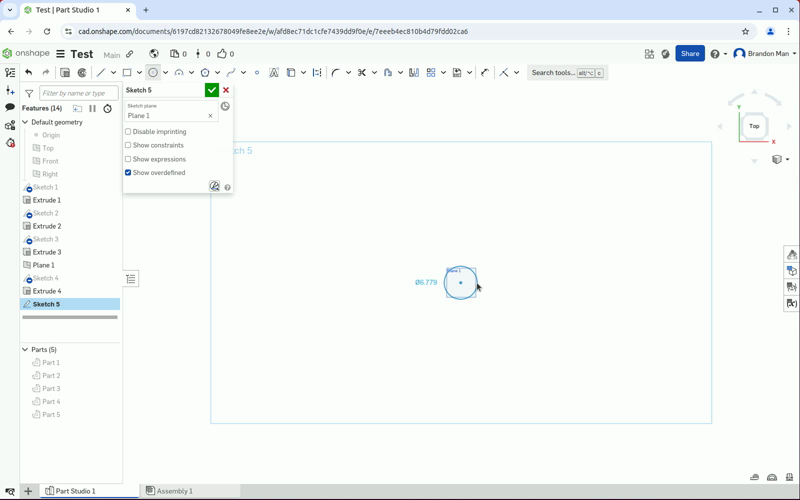
key(c)
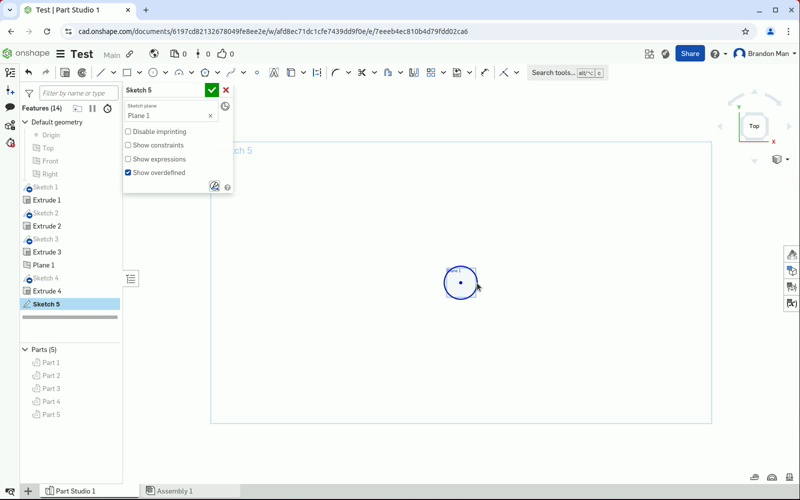
key_down(shift)
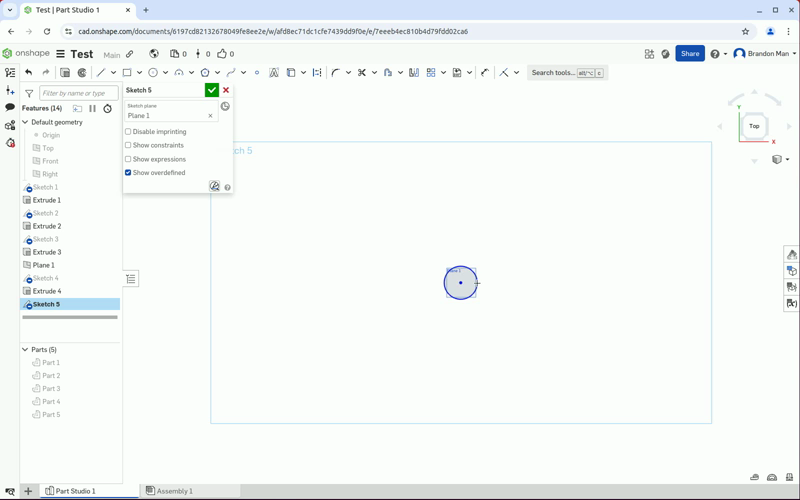
mouse_move(460, 282)
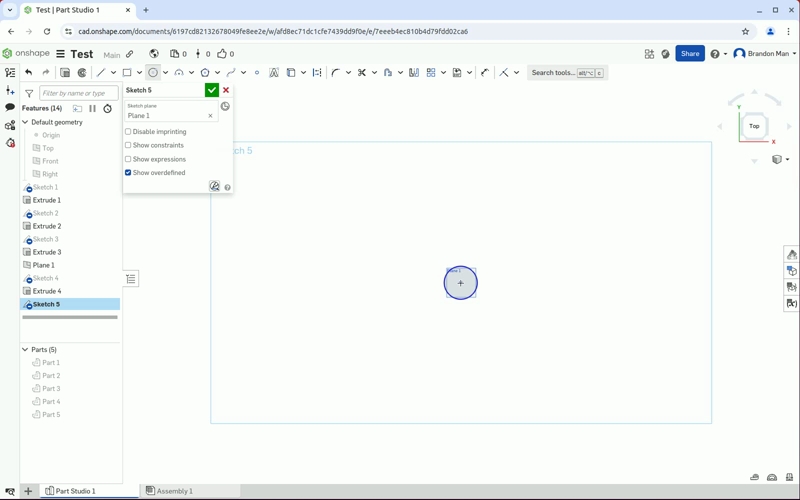
click(460, 282)
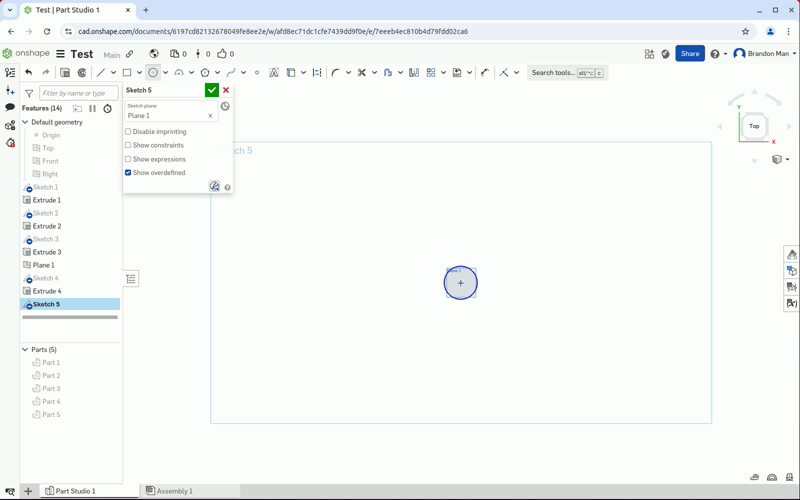
key_up(shift)
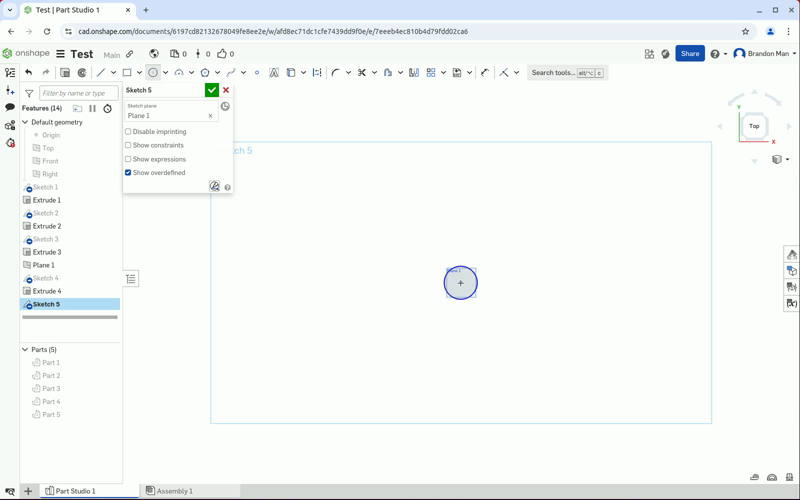
mouse_move(468, 282)
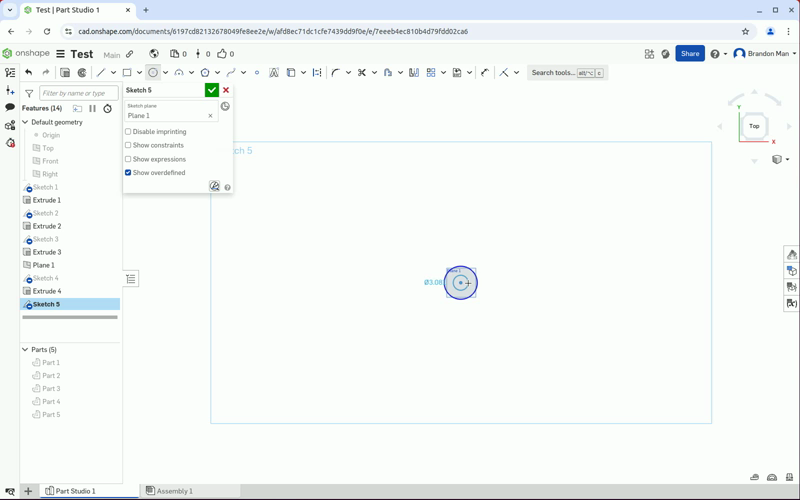
click(468, 282)
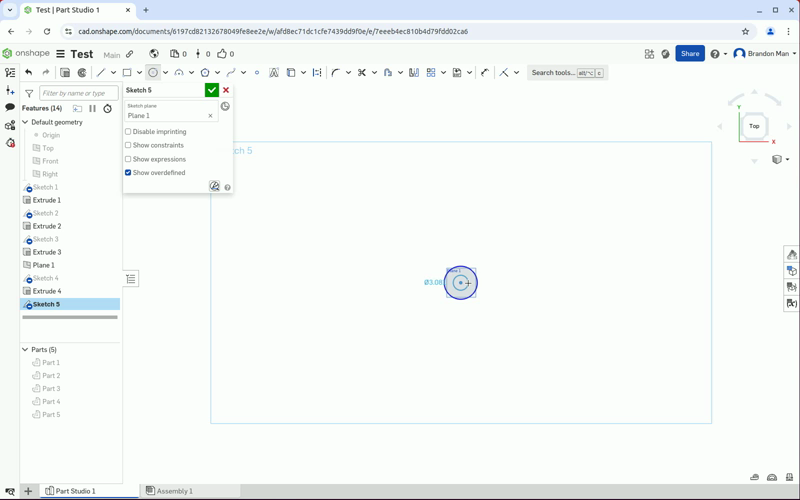
key(esc)
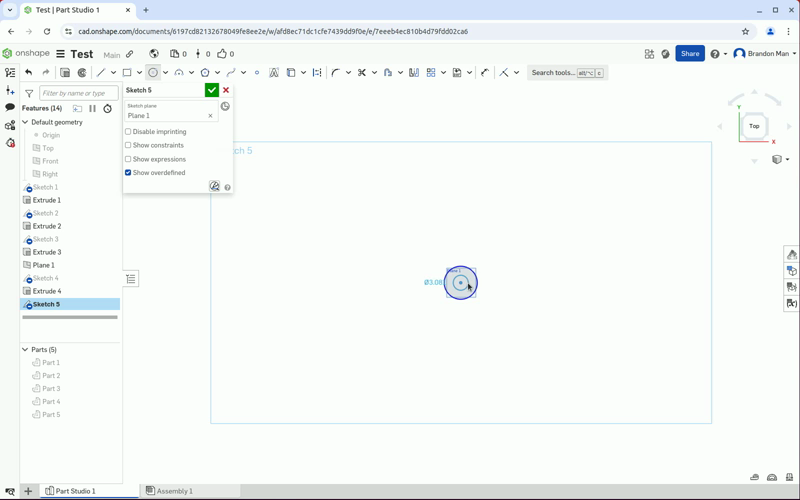
mouse_move(448, 285)
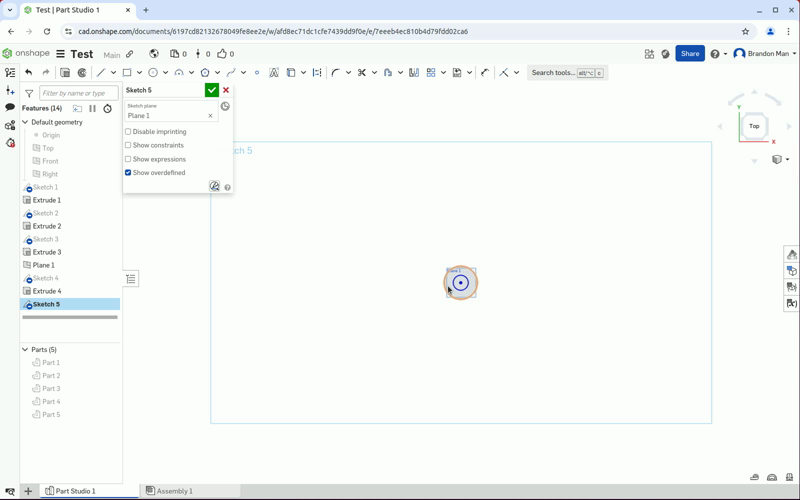
scroll(6)
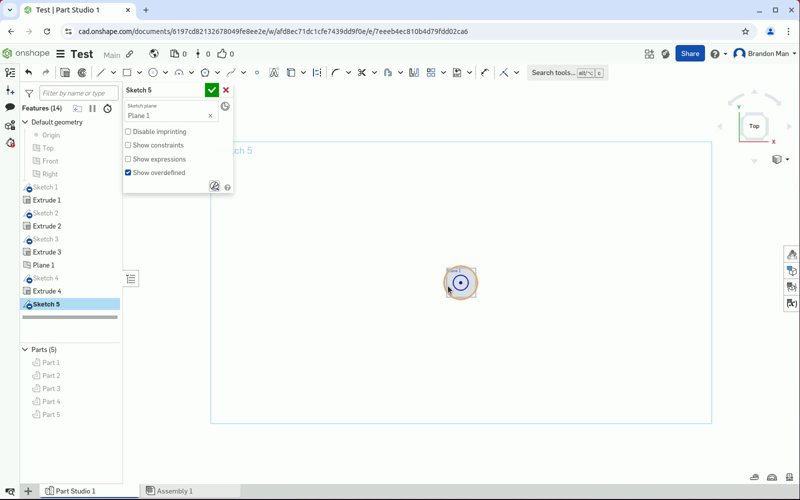
scroll(6)
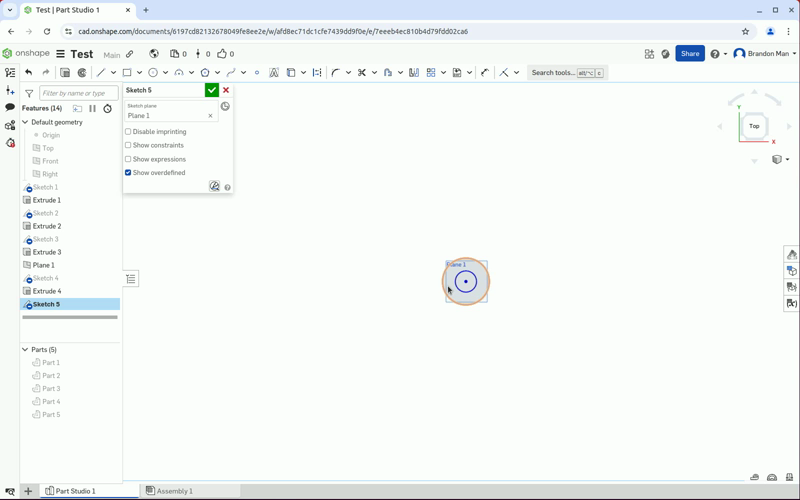
scroll(6)
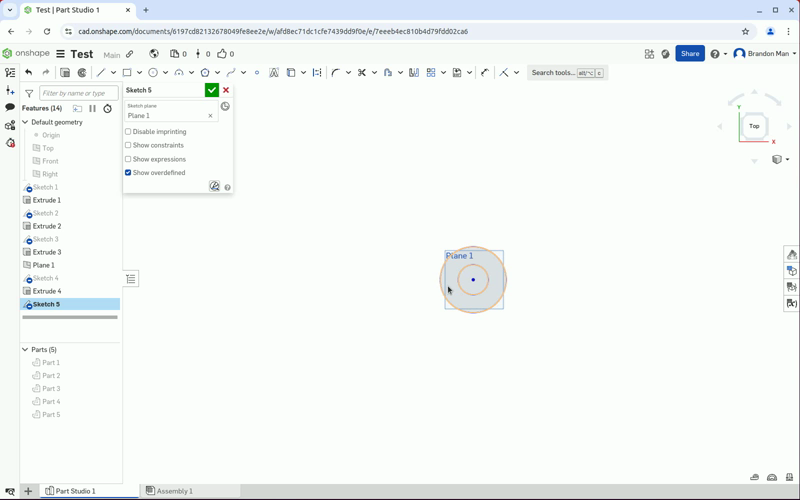
scroll(6)
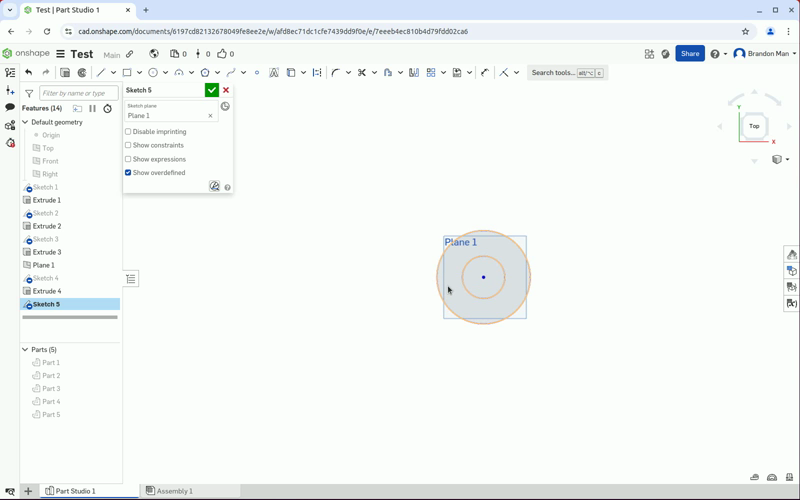
scroll(6)
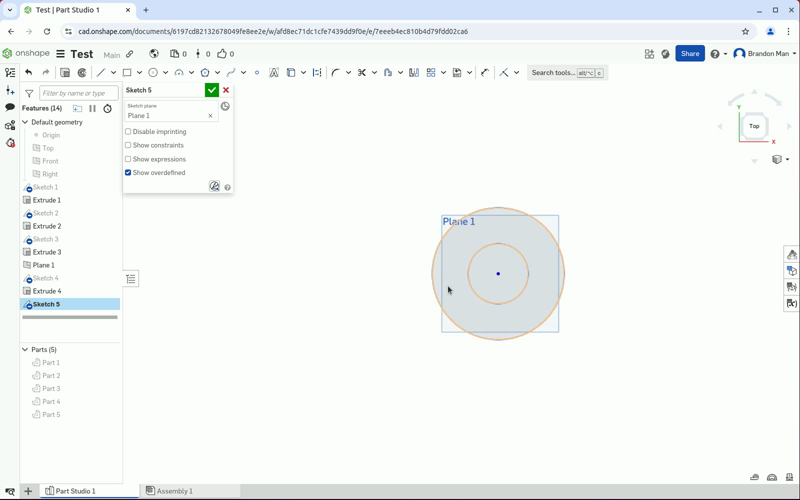
scroll(6)
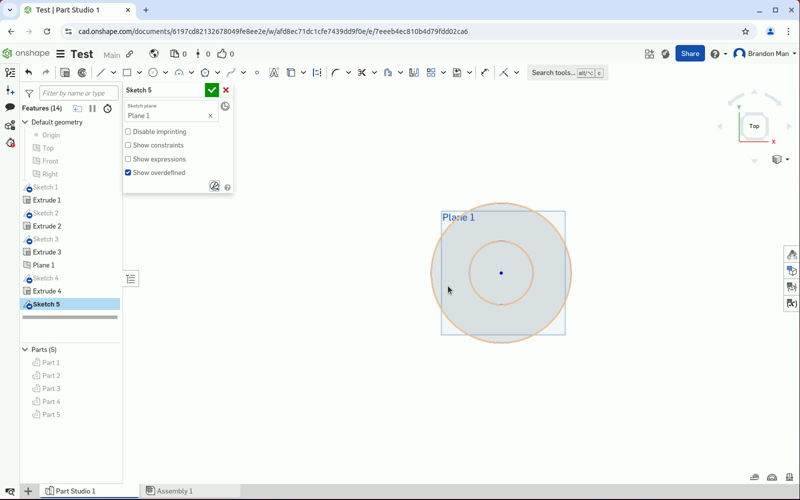
scroll(6)
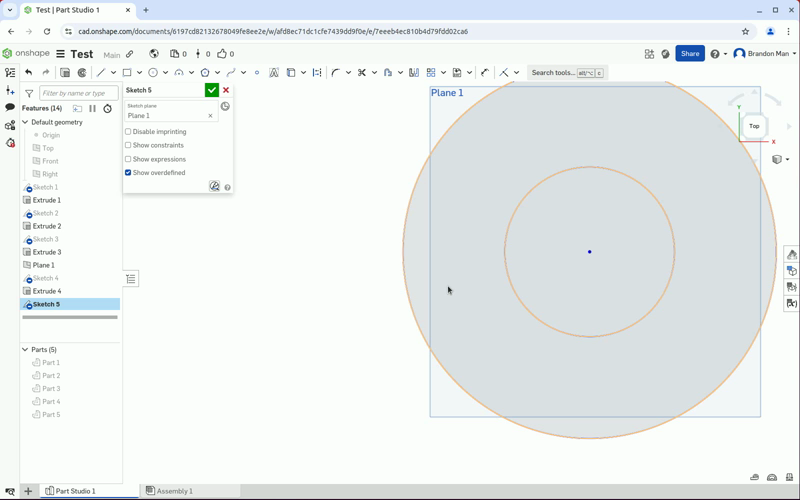
click(448, 285)
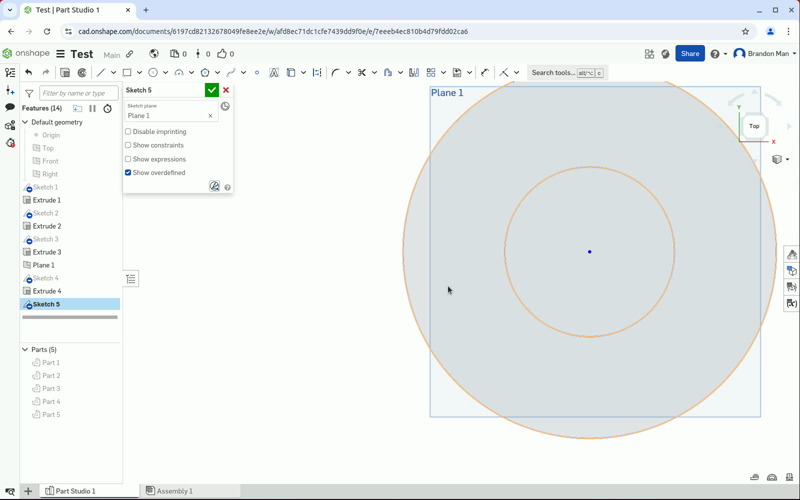
scroll(-6)
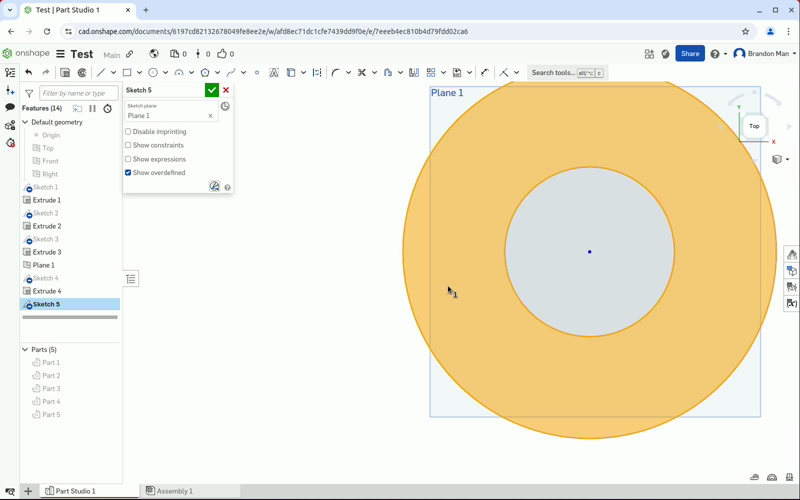
scroll(-6)
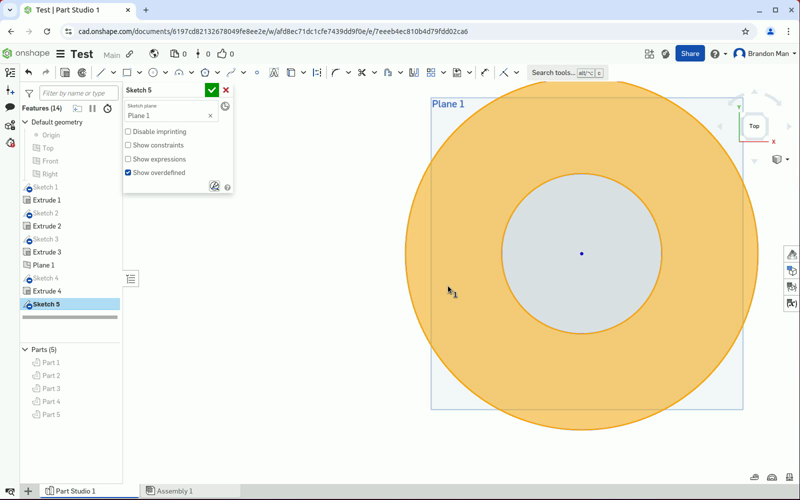
scroll(-6)
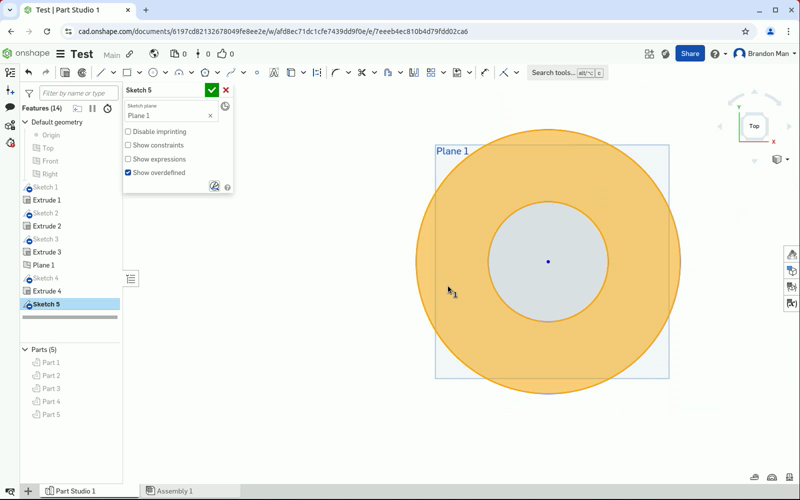
scroll(-6)
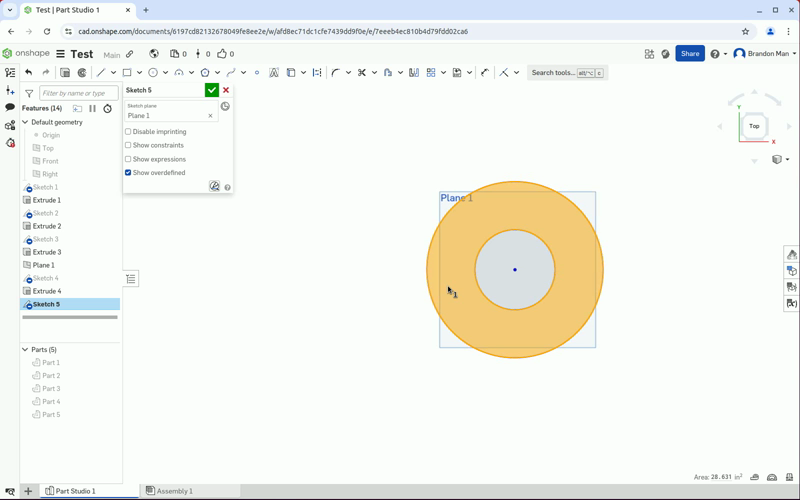
scroll(-6)
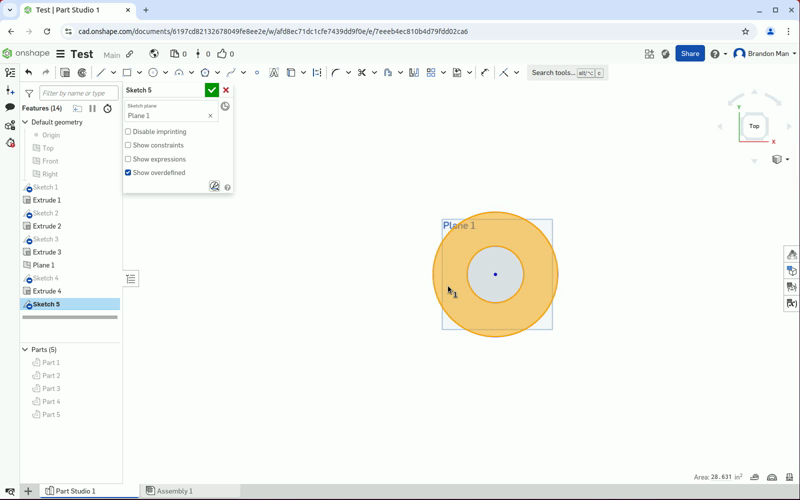
scroll(-6)
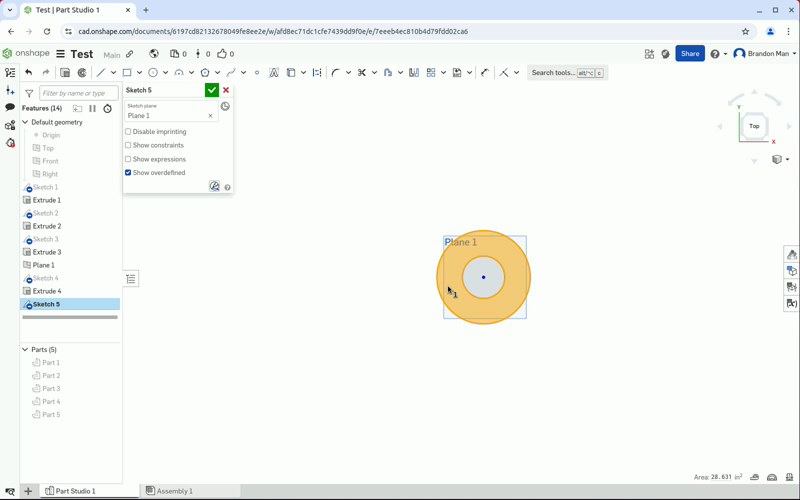
scroll(-6)
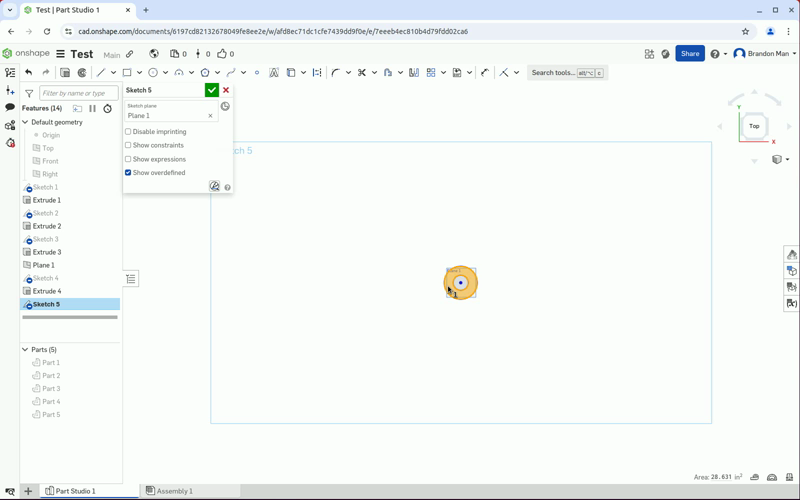
mouse_move(73, 352)
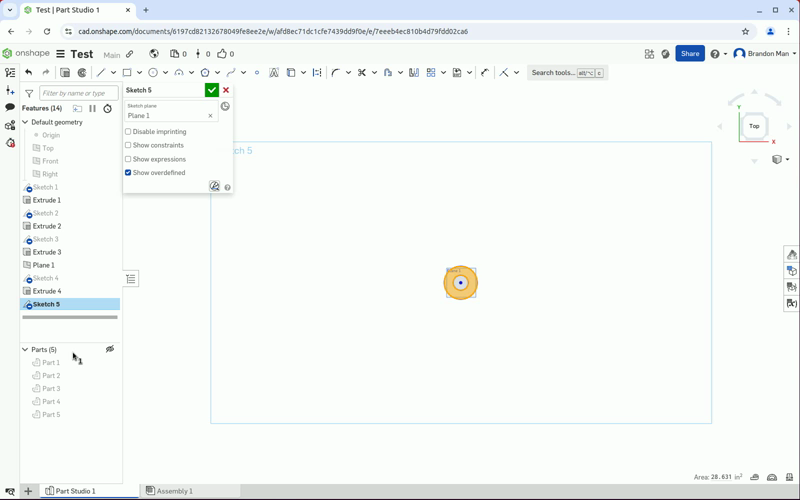
key(shift+y)
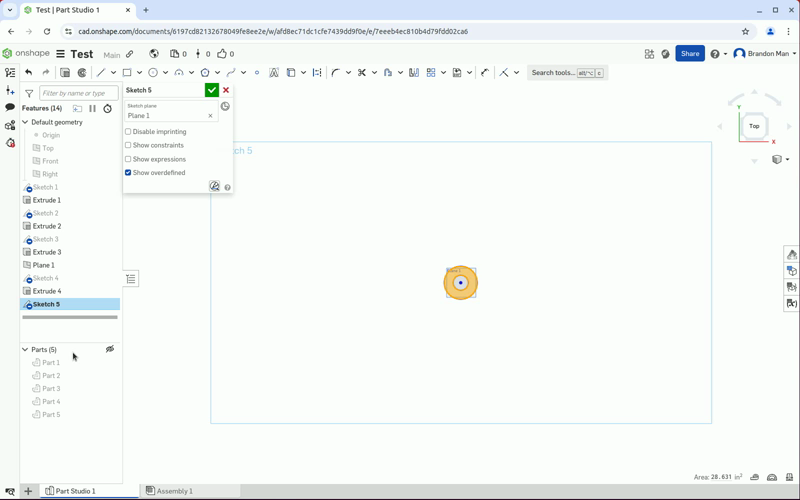
key(shift+e)
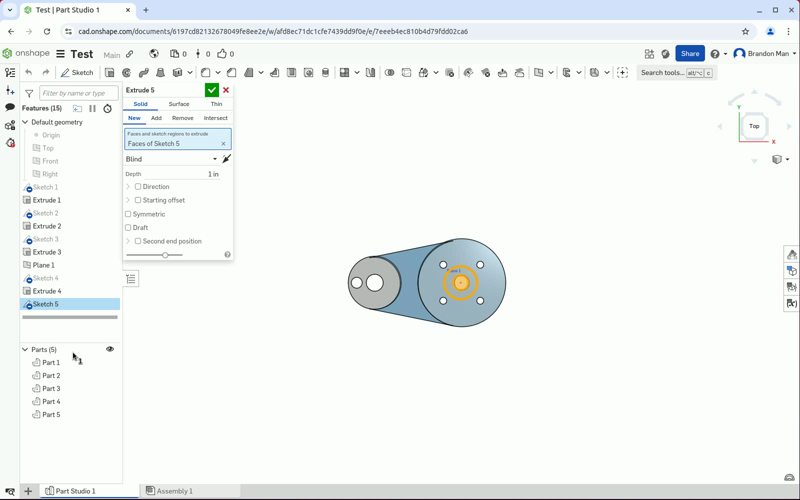
mouse_move(143, 106)
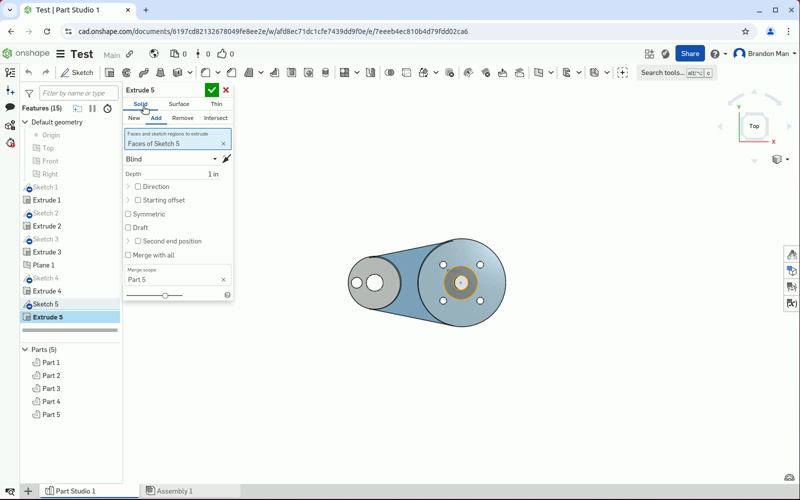
click(143, 106)
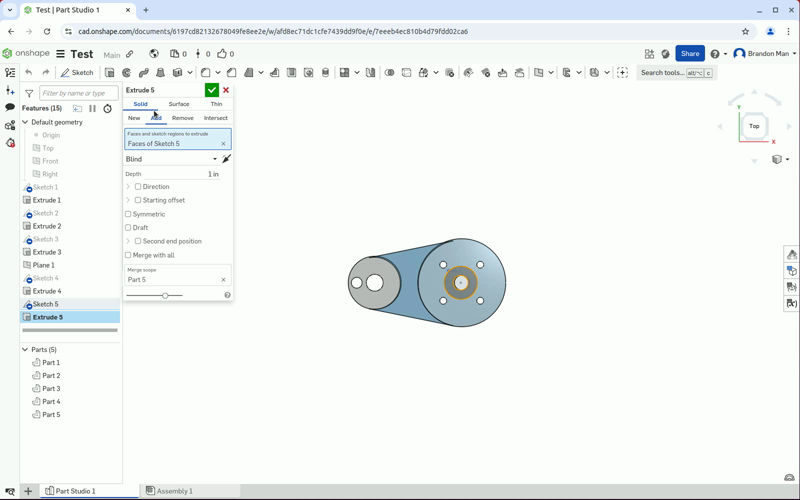
mouse_move(186, 120)
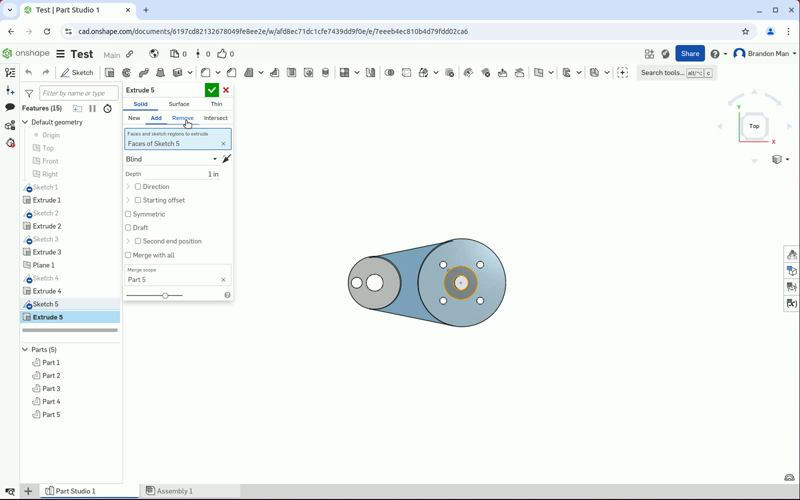
click(186, 120)
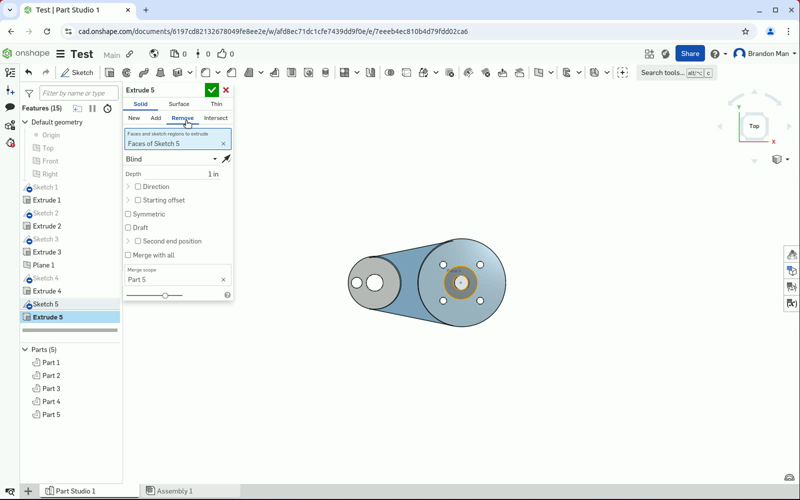
key(tab, 4)
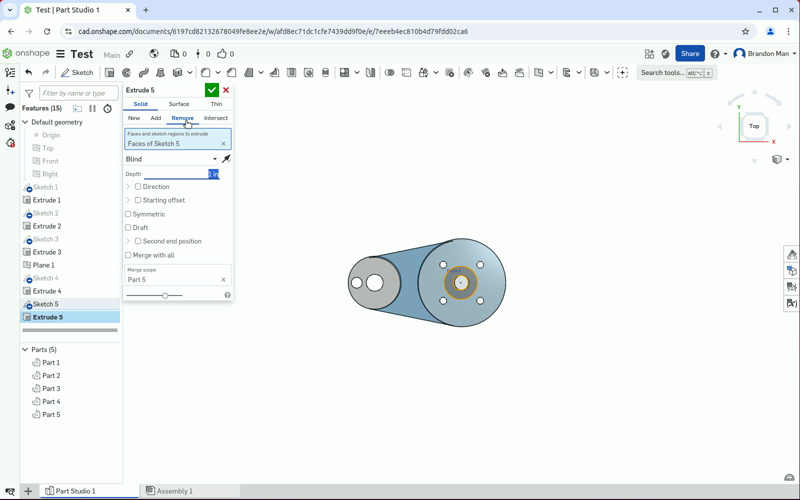
text(0.722)
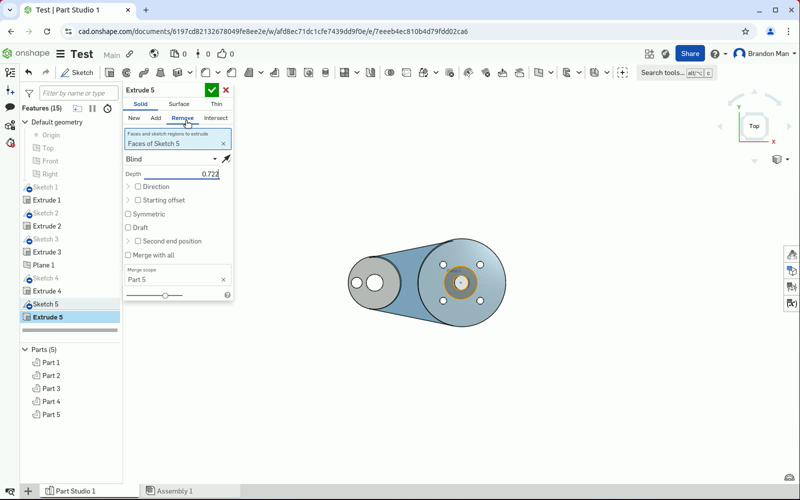
key(tab, 6)
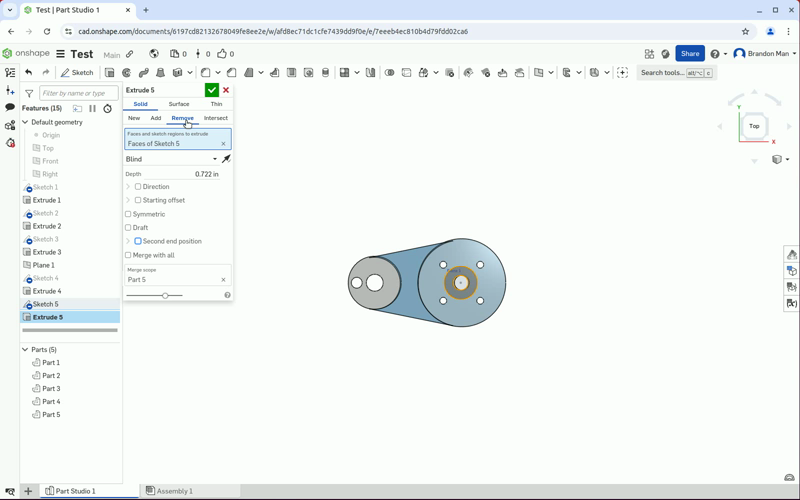
key(space)
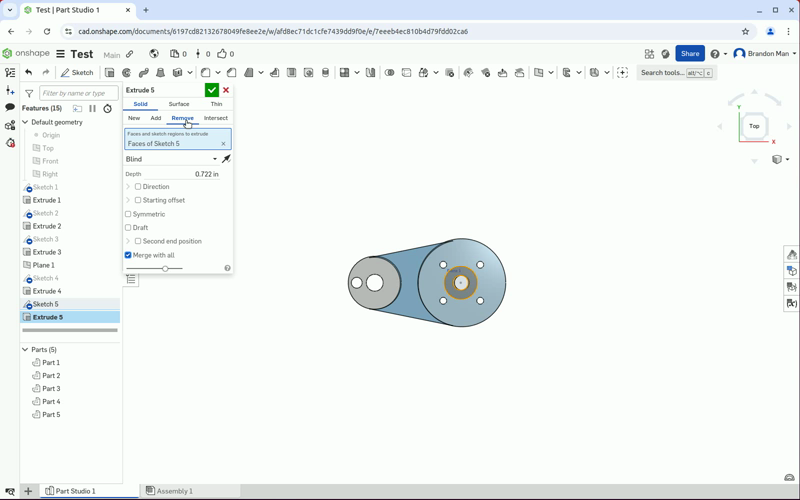
key(enter)
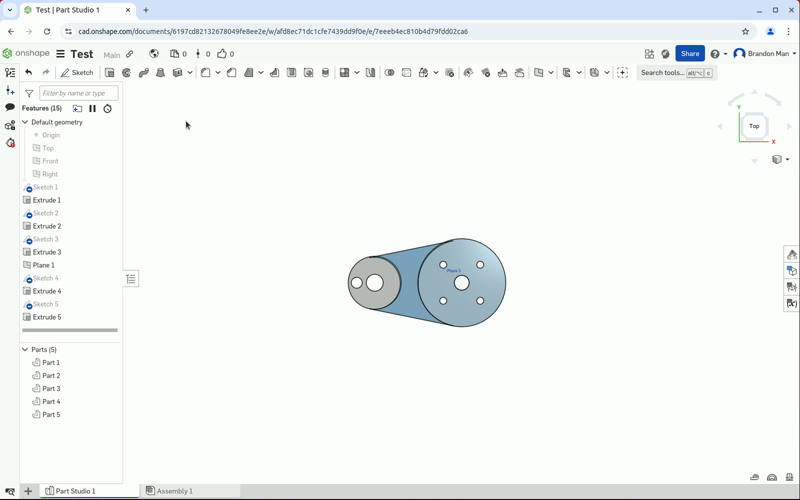
key(shift+h)
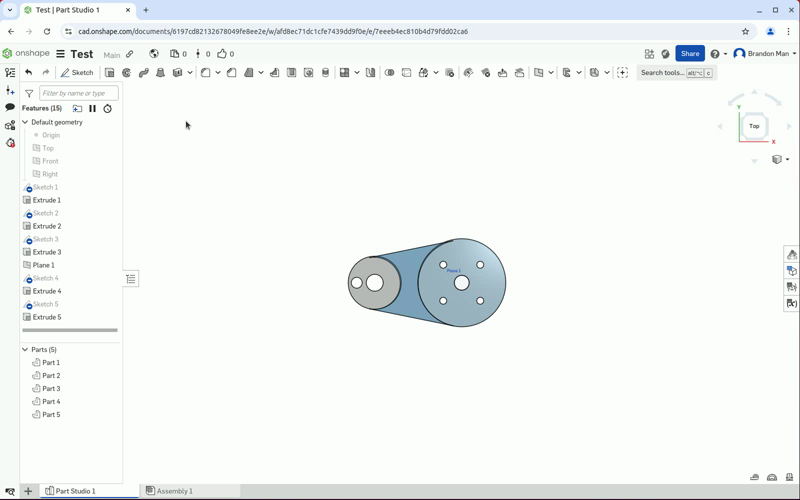
key(shift+h)
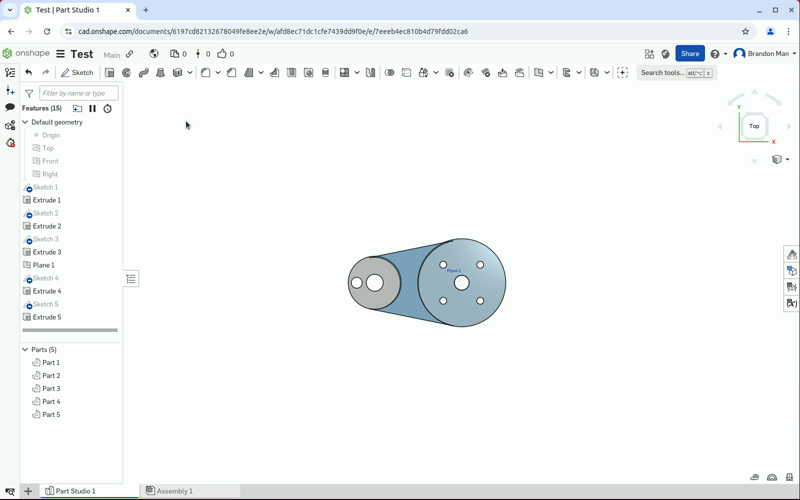
key(shift+7)
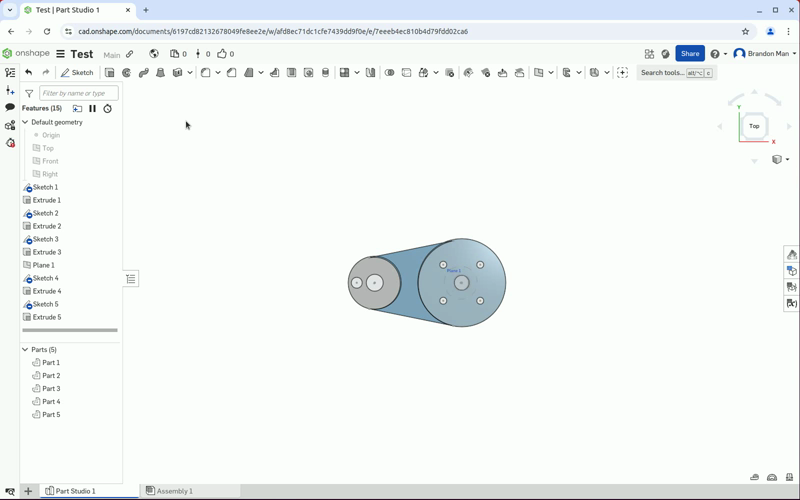
key(up, 3)
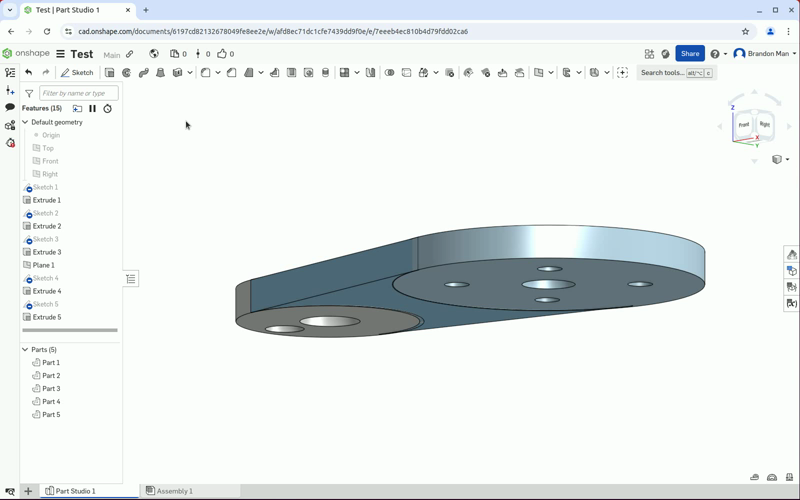
key(left, 3)
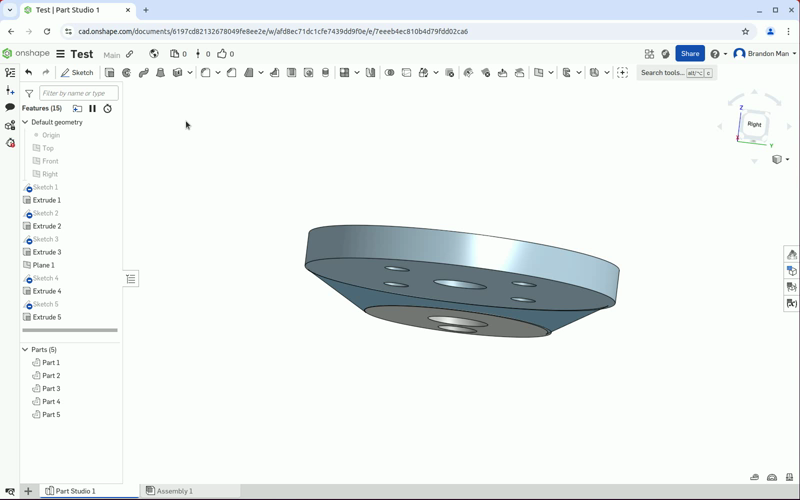
key(right, 3)
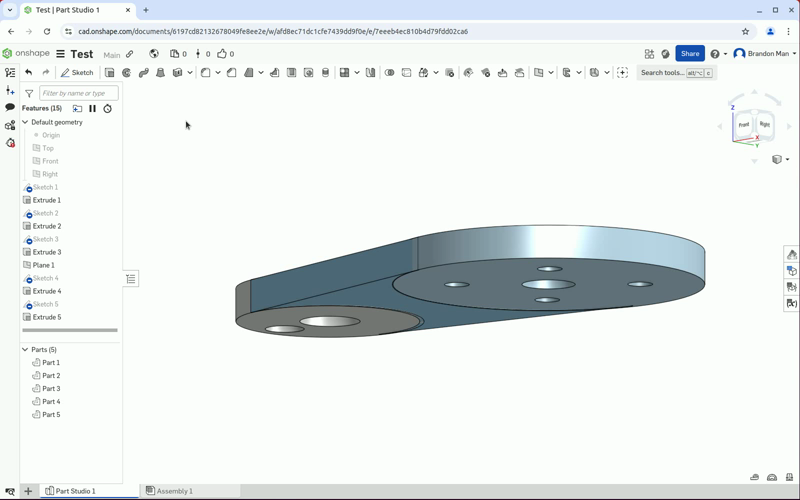
key(down, 3)
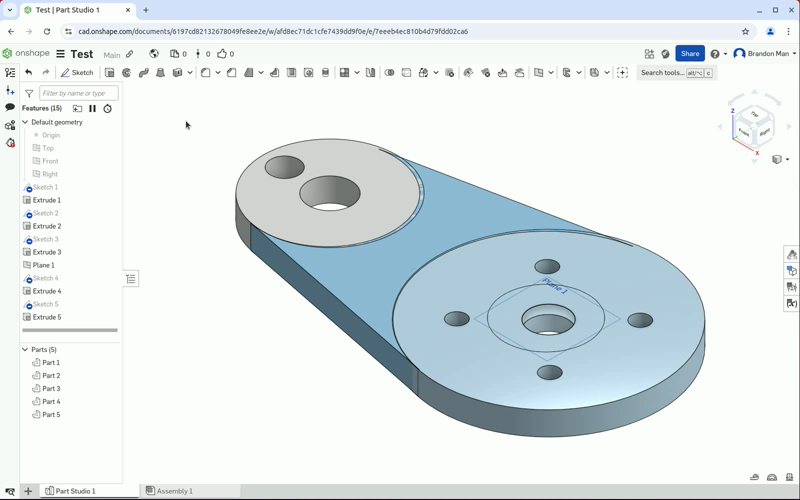
mouse_move(73, 189)
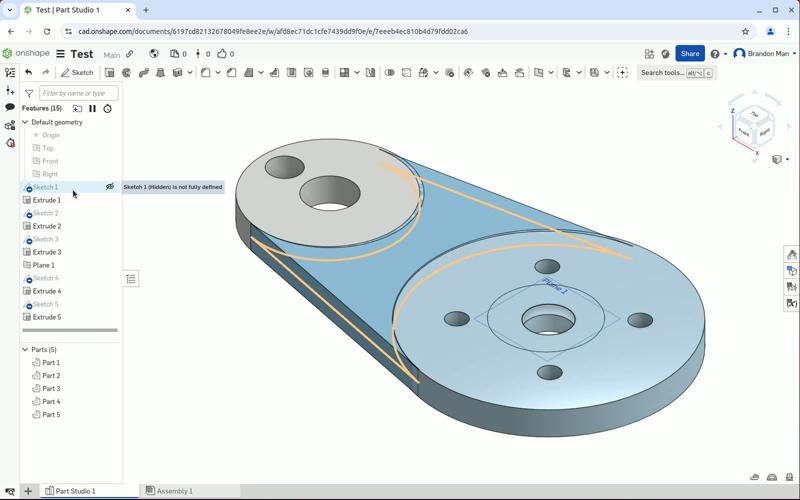
click(73, 189)